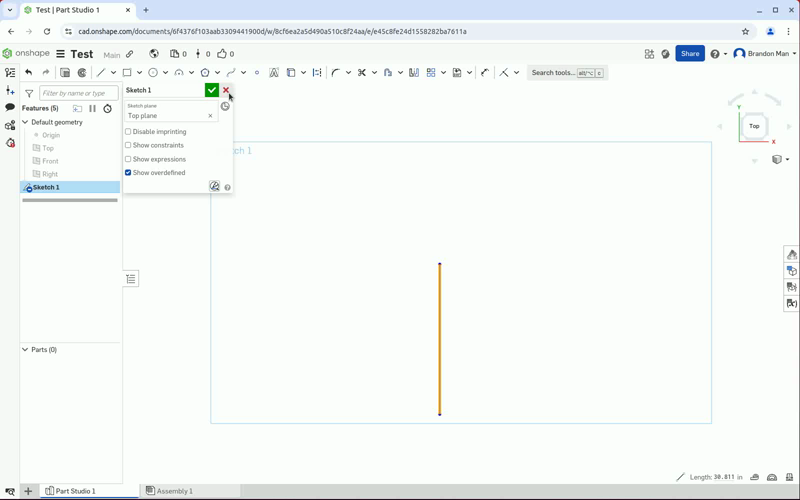
key(shift+h)
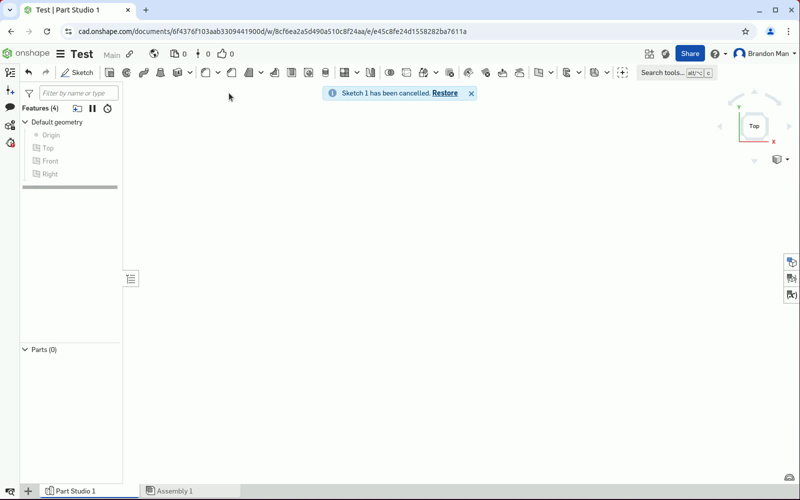
mouse_move(73, 352)
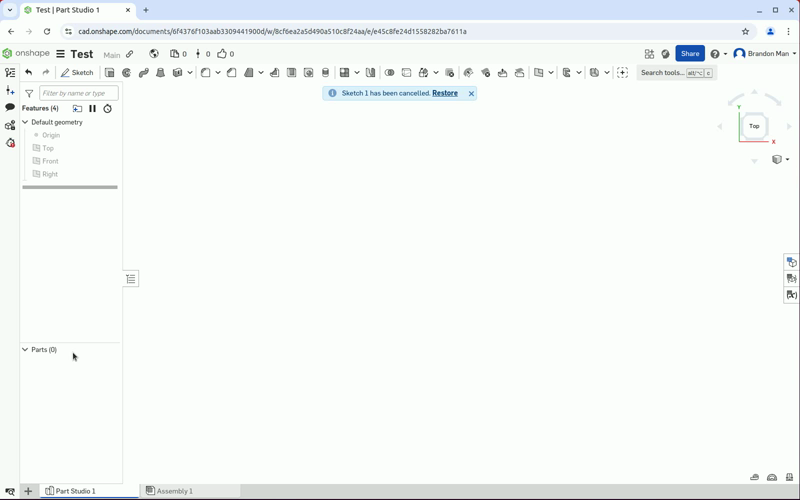
key(y)
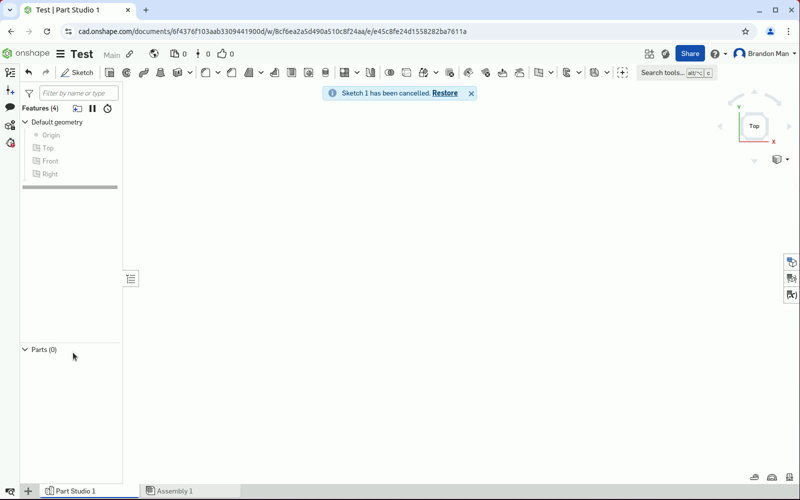
key(shift+p)
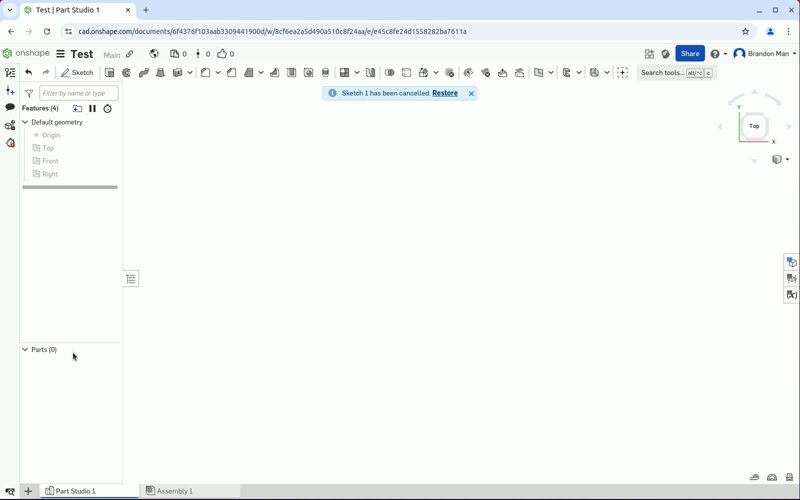
key(space)
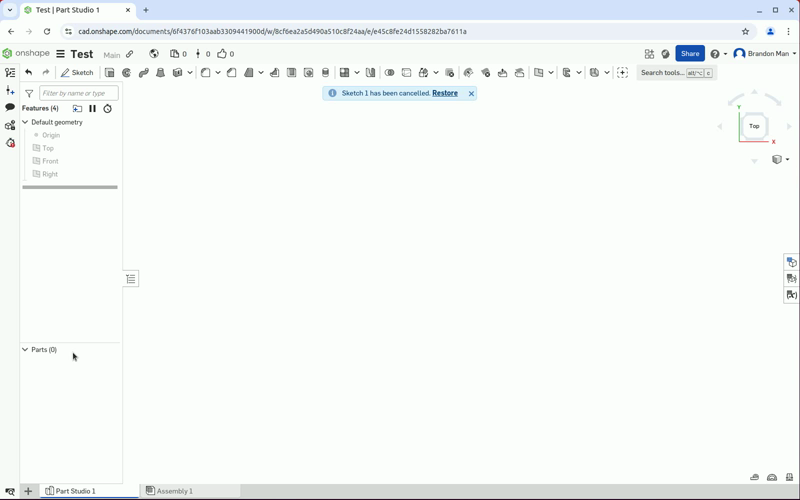
key_down(shift)
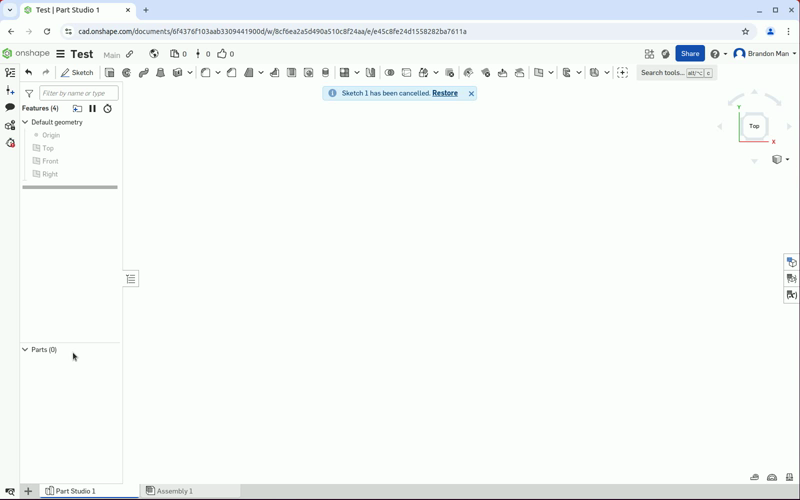
key(up)
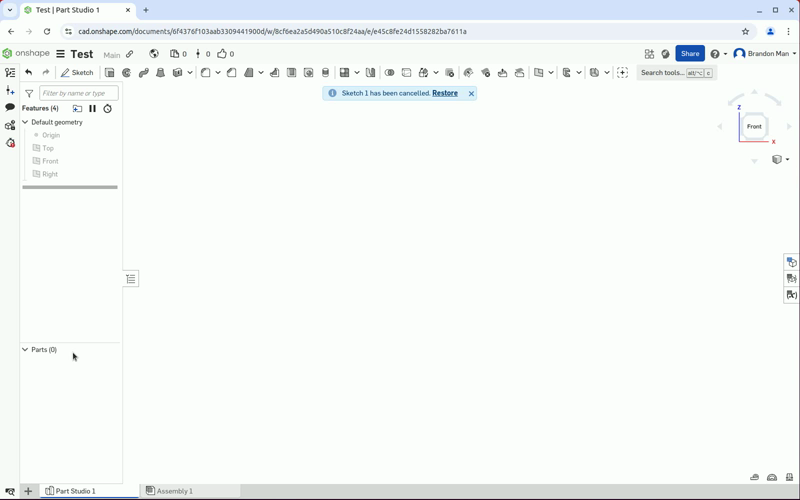
key_up(shift)
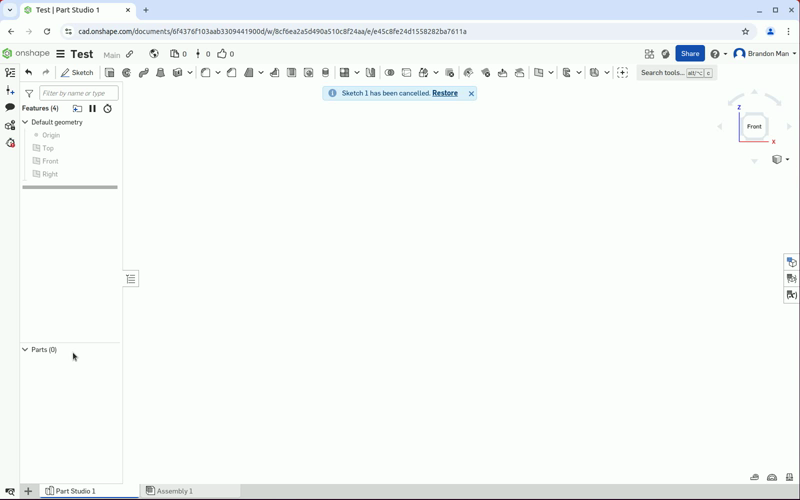
mouse_move(73, 352)
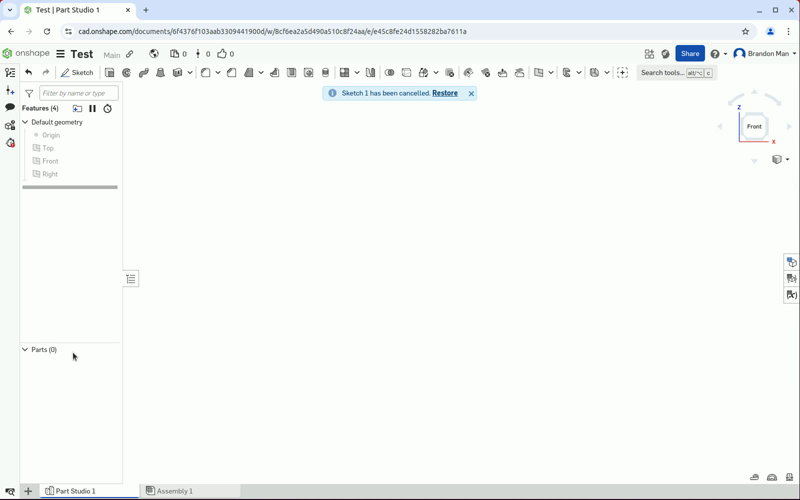
key(shift+y)
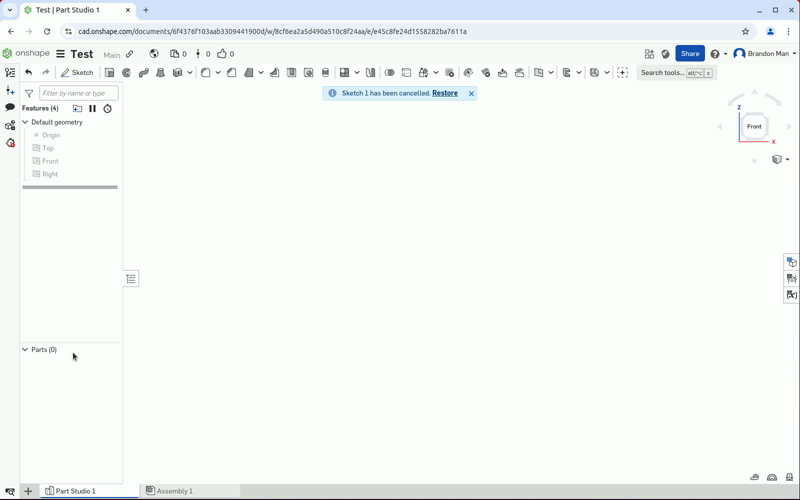
key(shift+s)
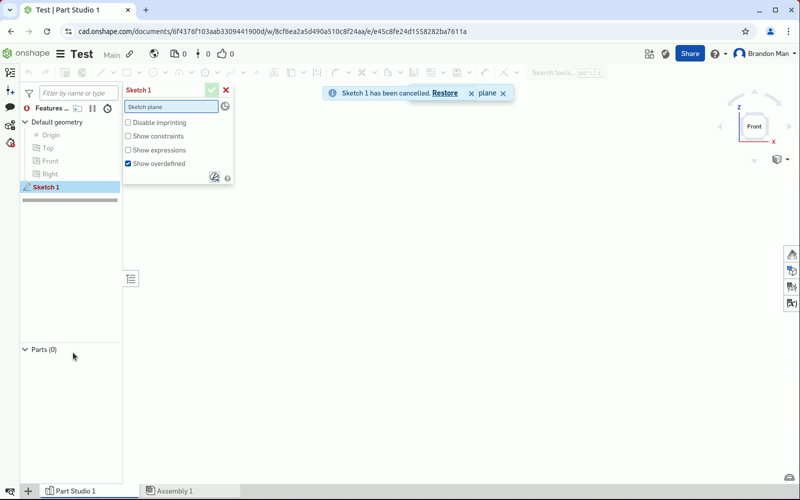
mouse_move(73, 163)
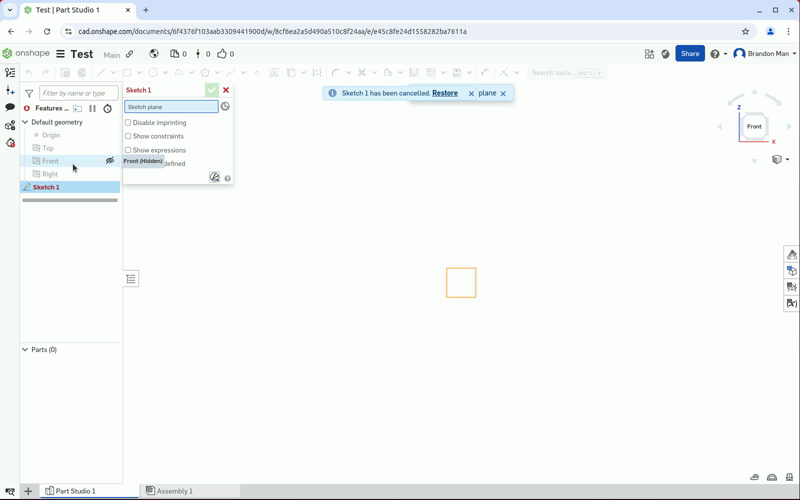
click(73, 163)
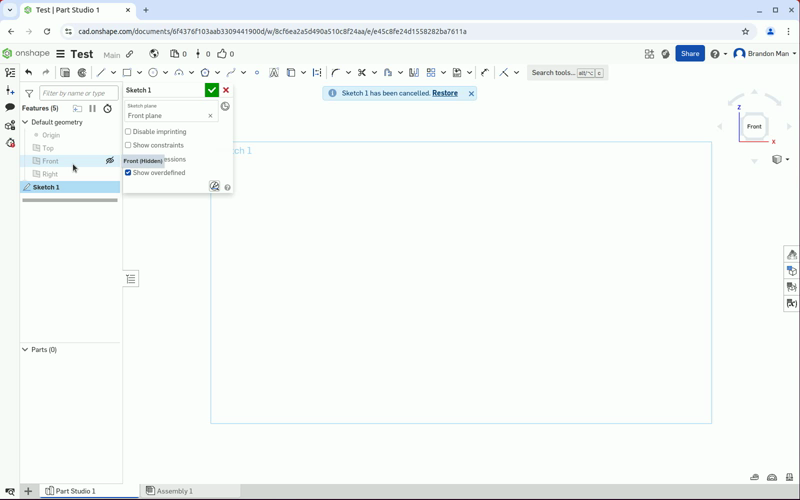
mouse_move(73, 352)
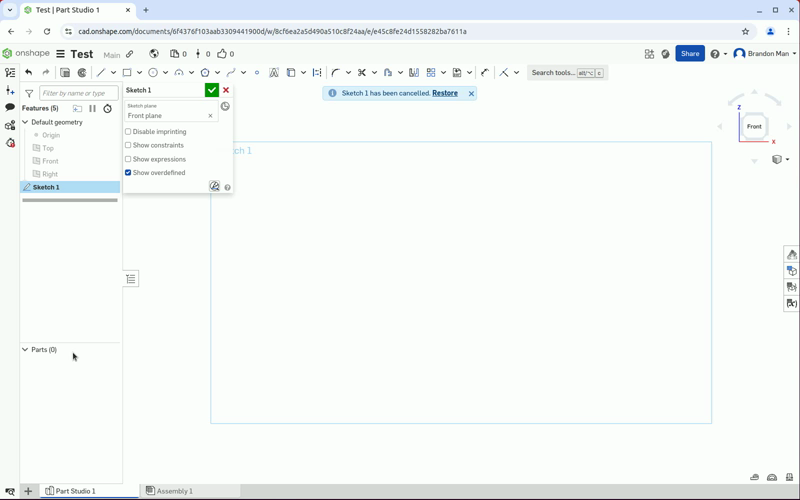
key(y)
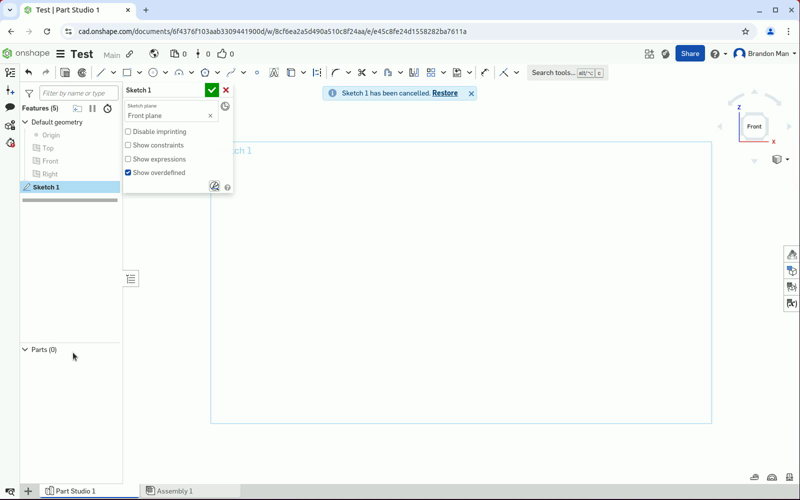
key(c)
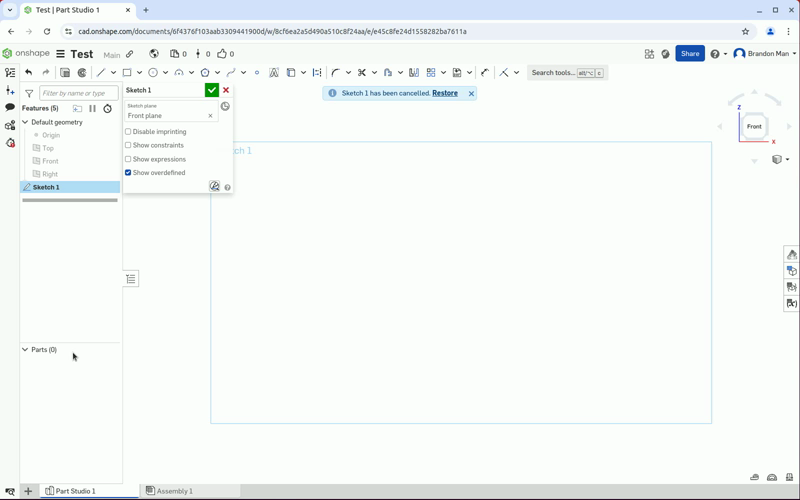
key_down(shift)
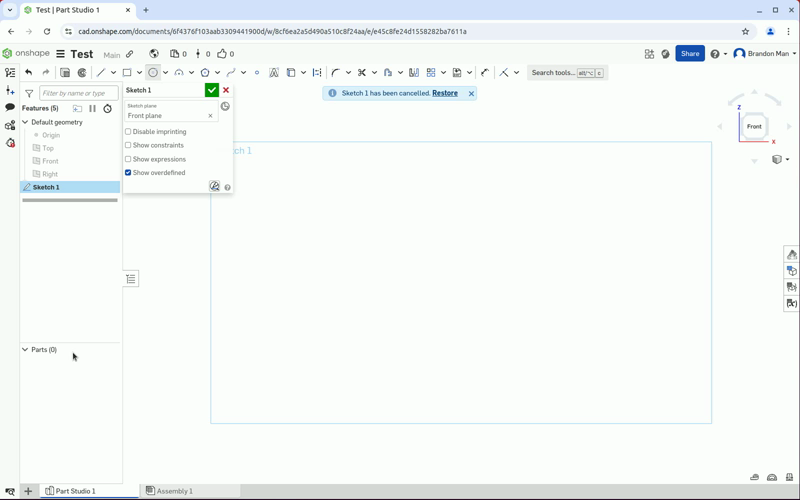
mouse_move(460, 191)
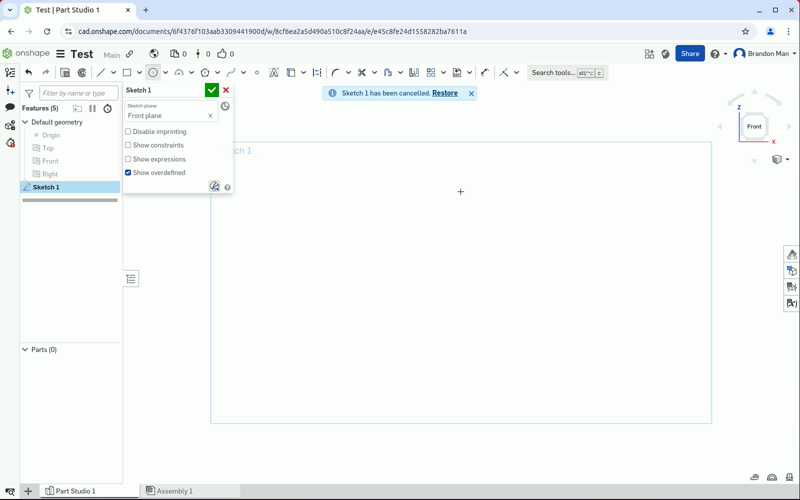
click(460, 191)
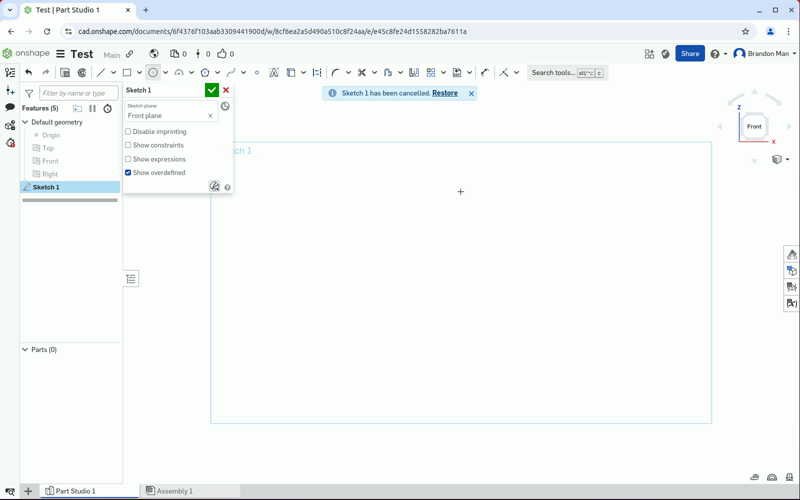
key_up(shift)
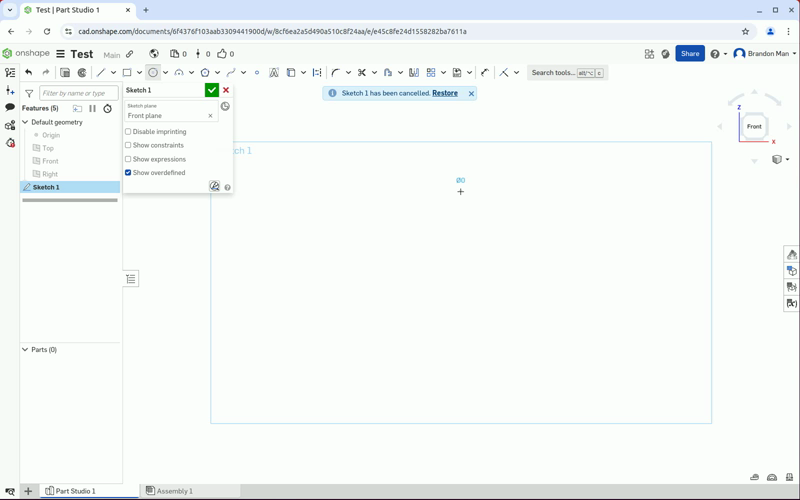
mouse_move(481, 191)
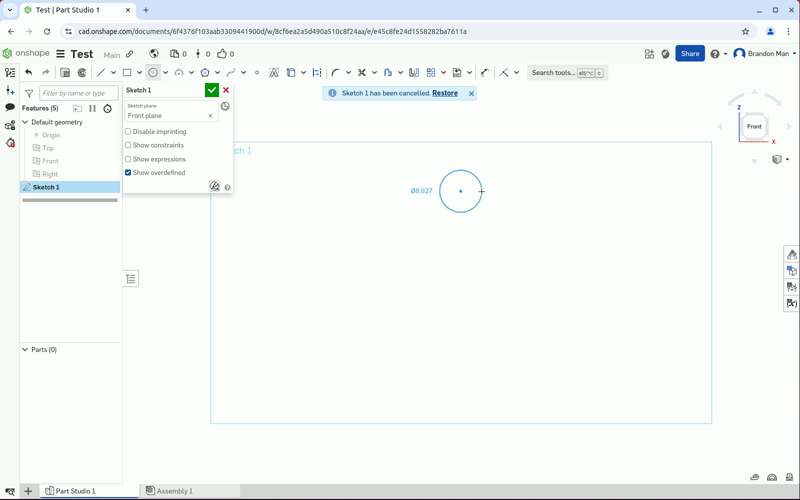
click(481, 191)
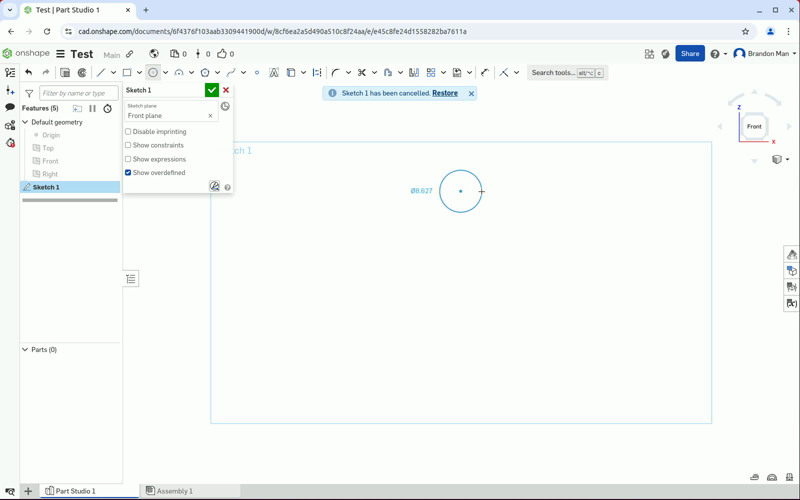
key(esc)
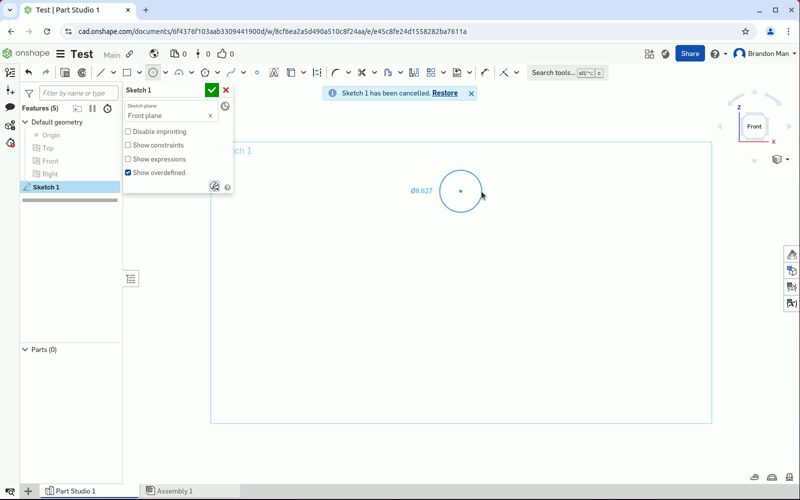
key(c)
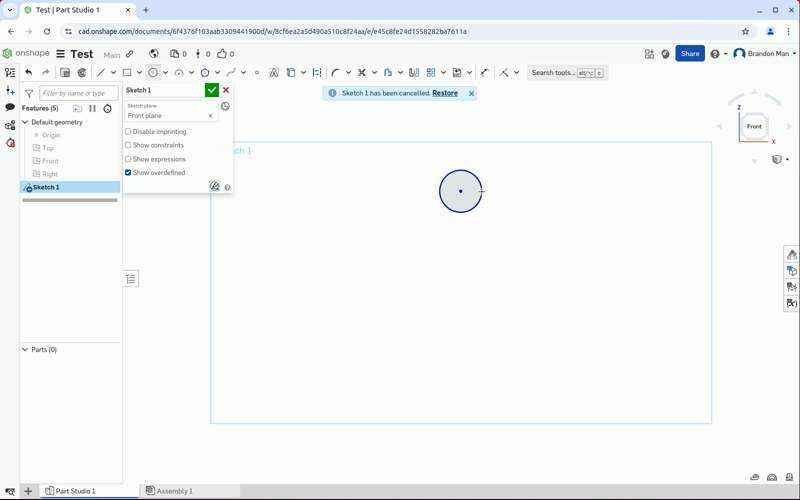
key_down(shift)
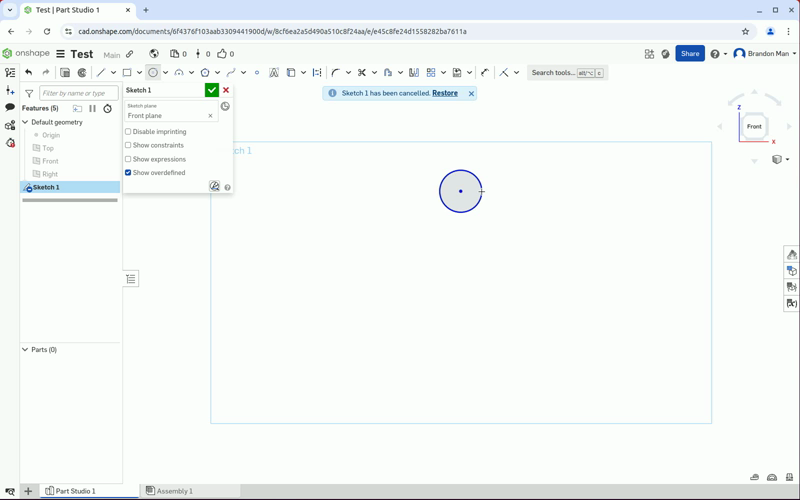
mouse_move(460, 191)
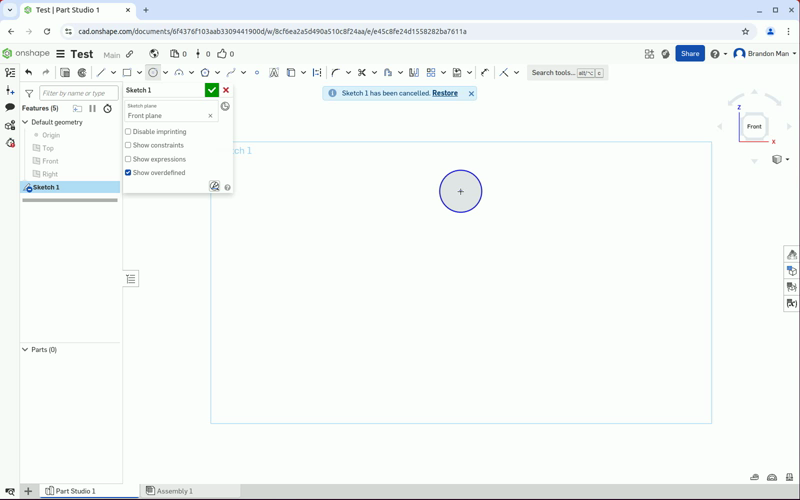
click(460, 191)
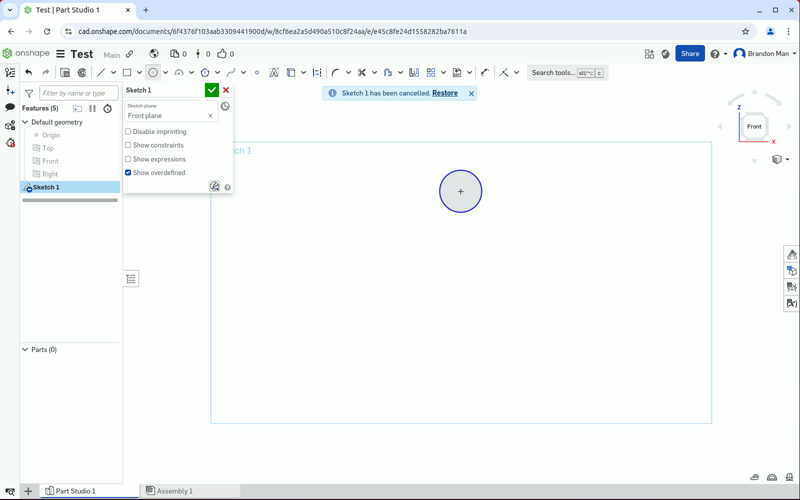
key_up(shift)
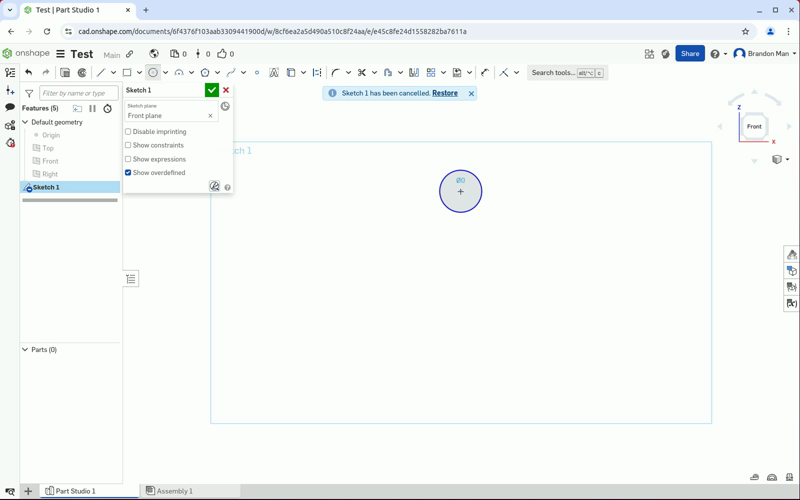
mouse_move(472, 191)
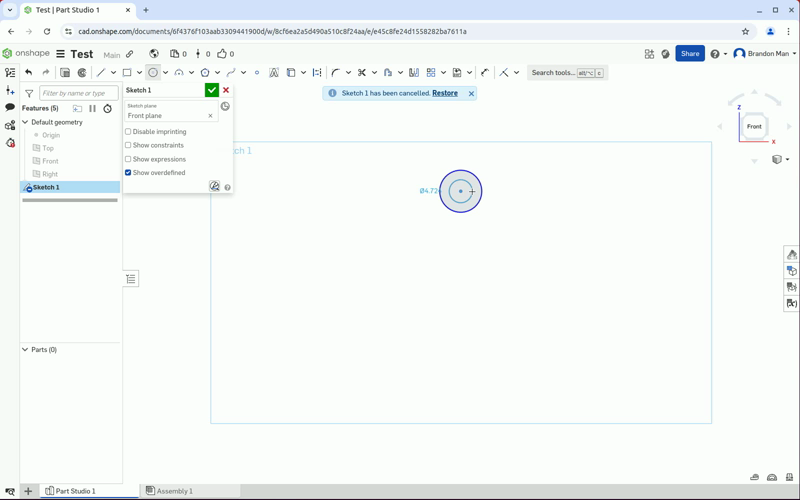
click(472, 191)
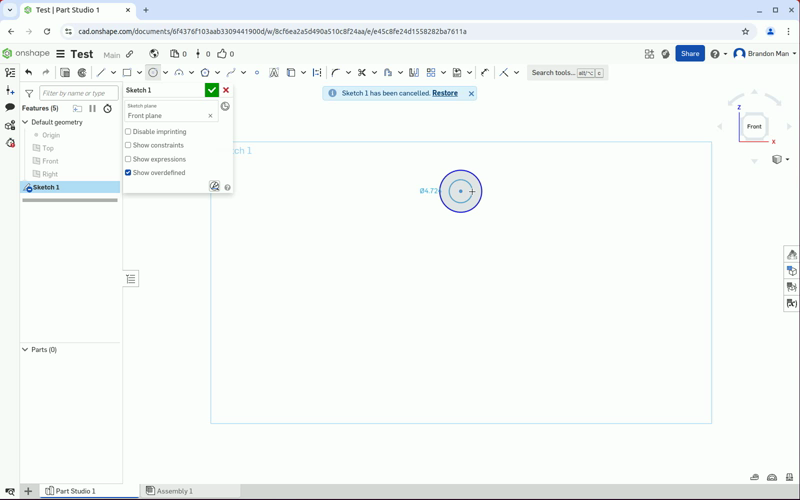
key(esc)
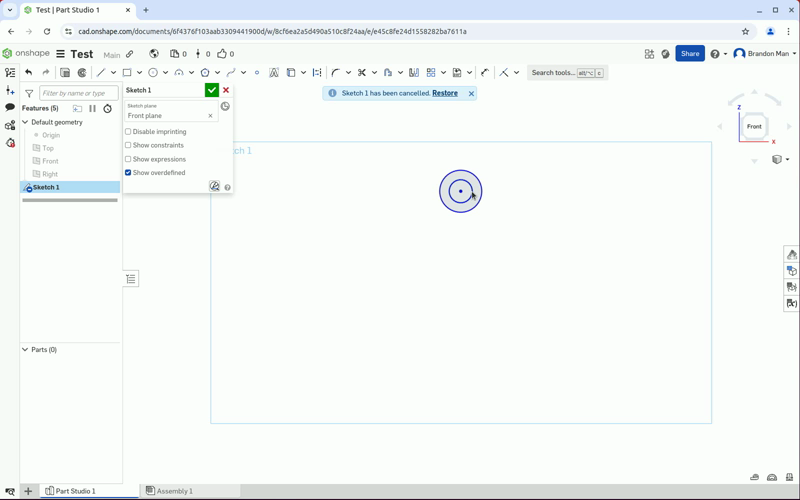
mouse_move(466, 174)
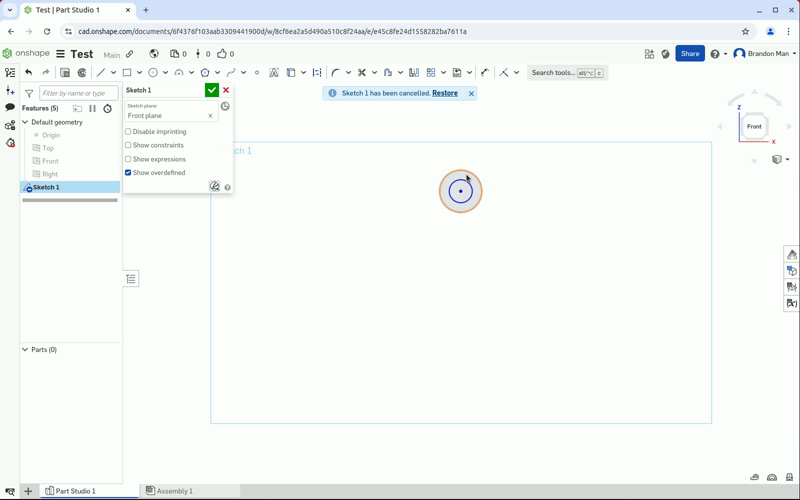
scroll(6)
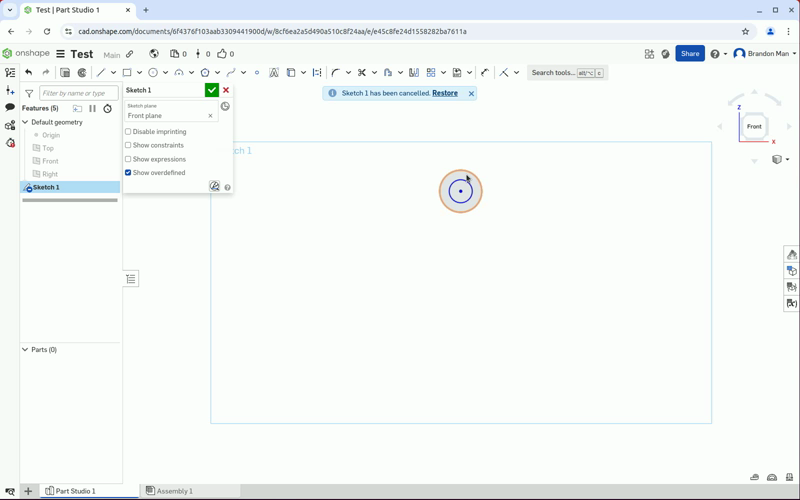
scroll(6)
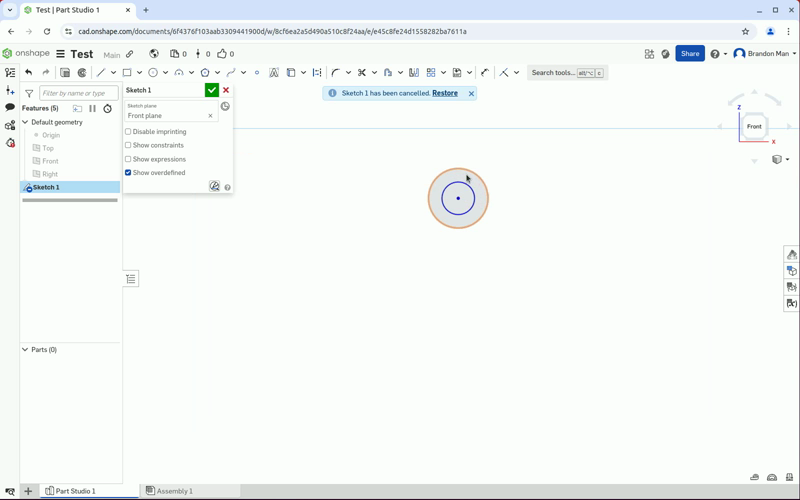
scroll(6)
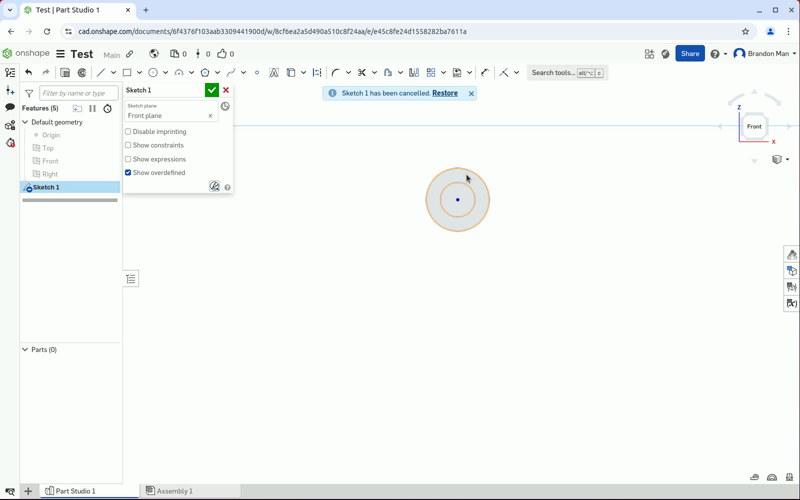
scroll(6)
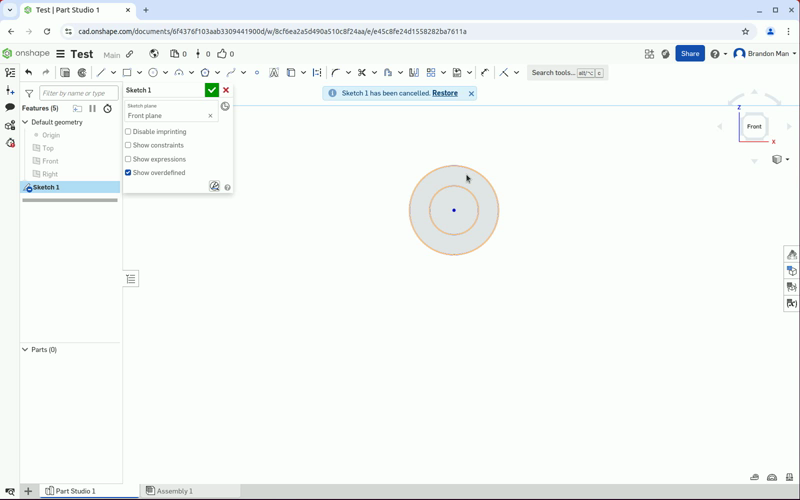
scroll(6)
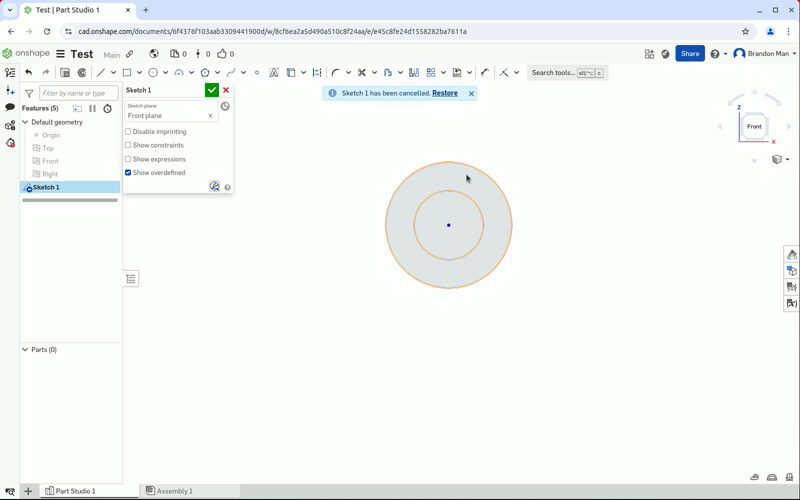
scroll(6)
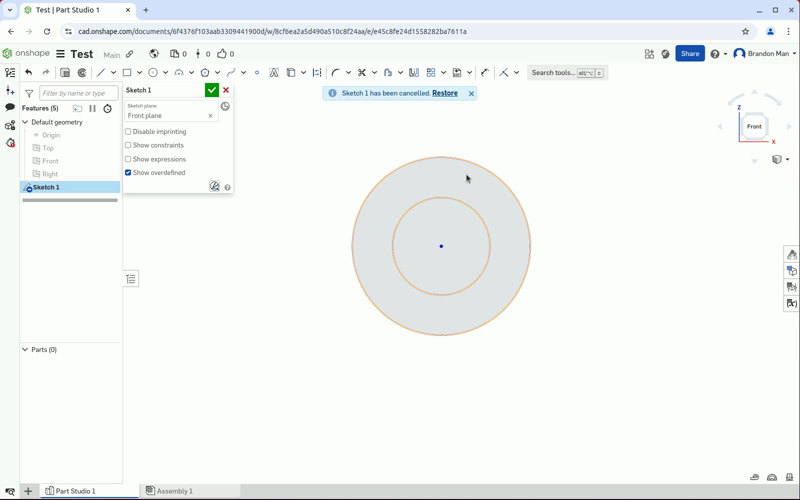
scroll(6)
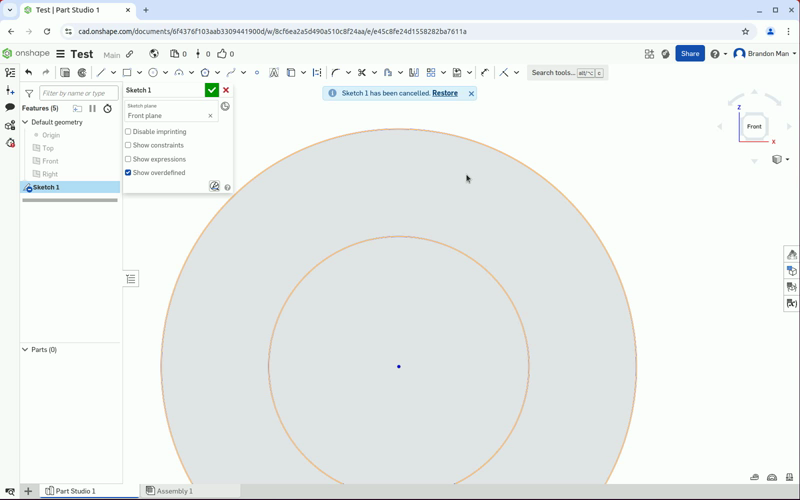
click(466, 174)
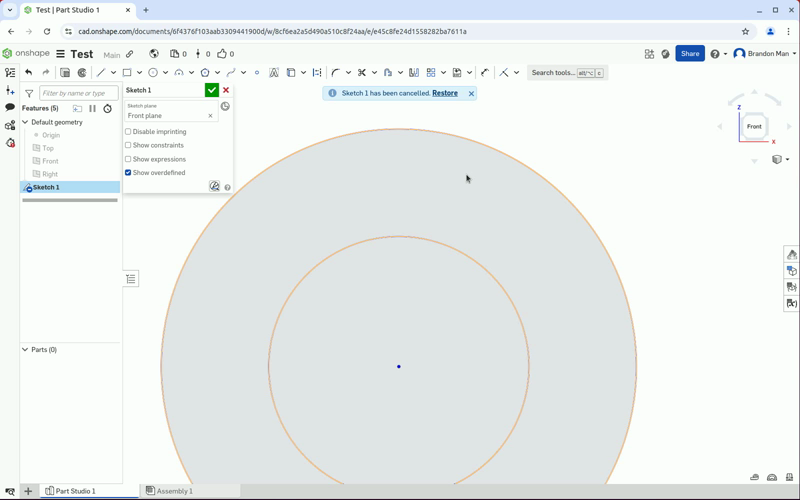
scroll(-6)
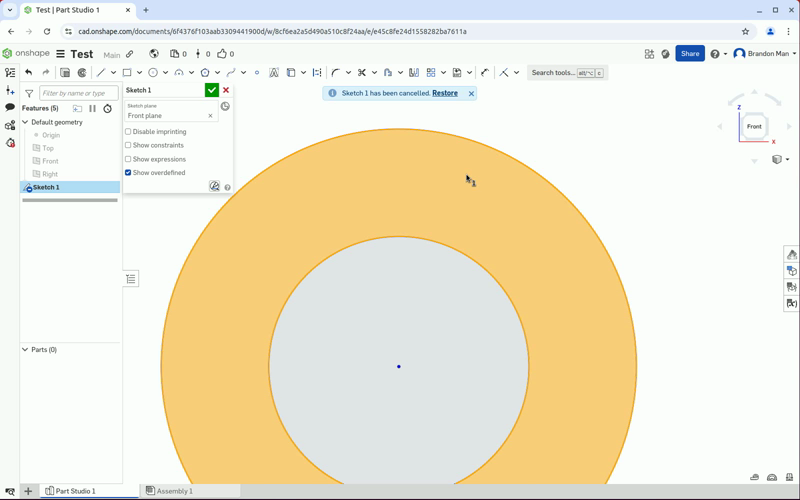
scroll(-6)
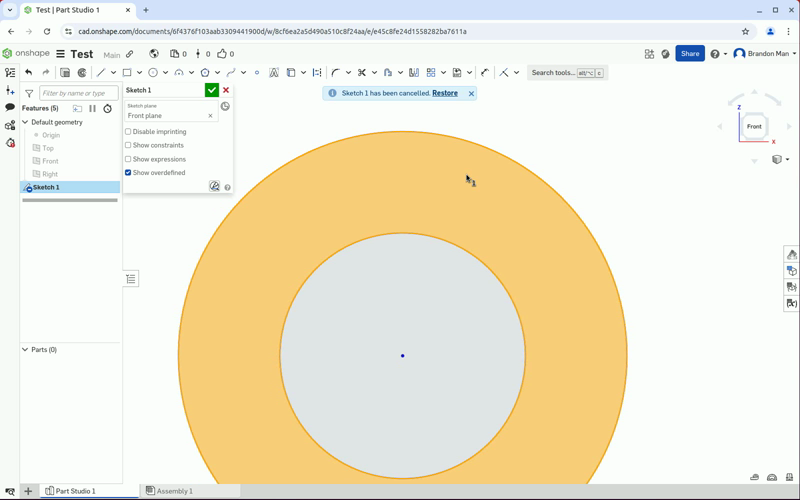
scroll(-6)
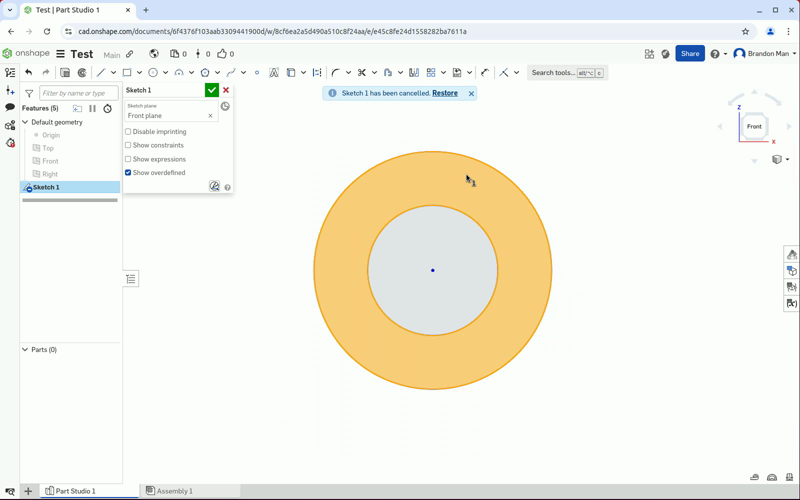
scroll(-6)
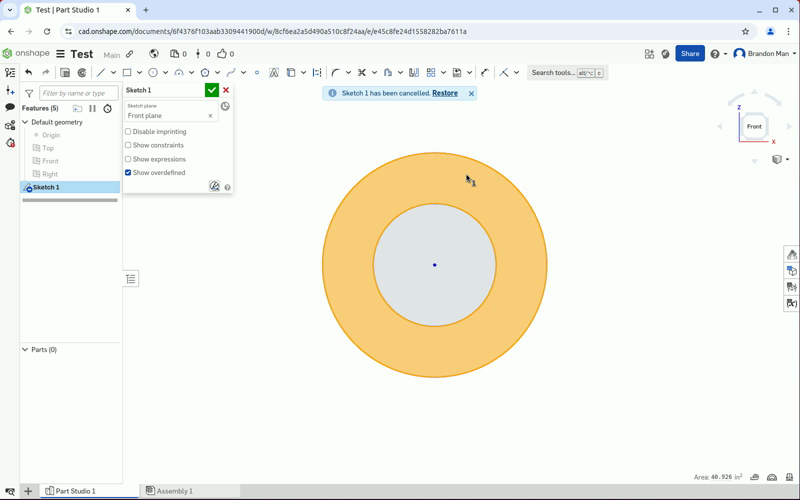
scroll(-6)
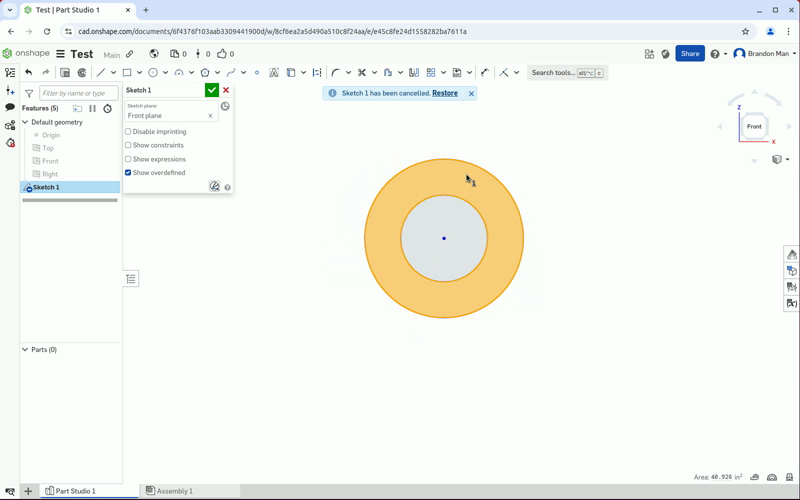
scroll(-6)
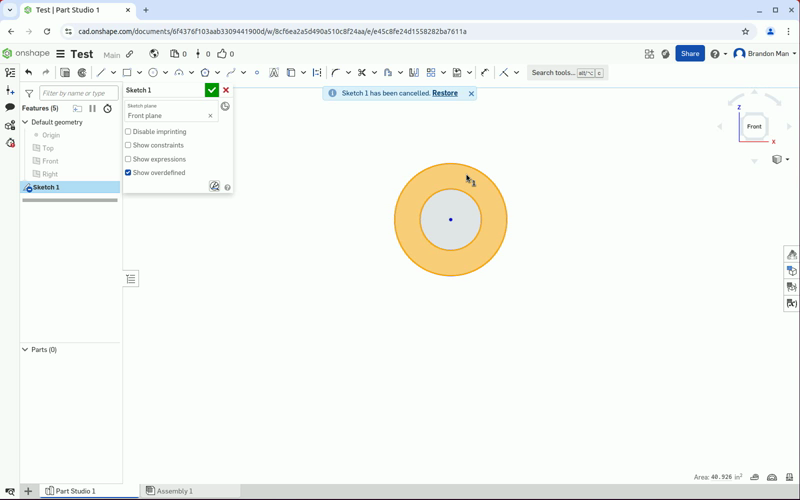
scroll(-6)
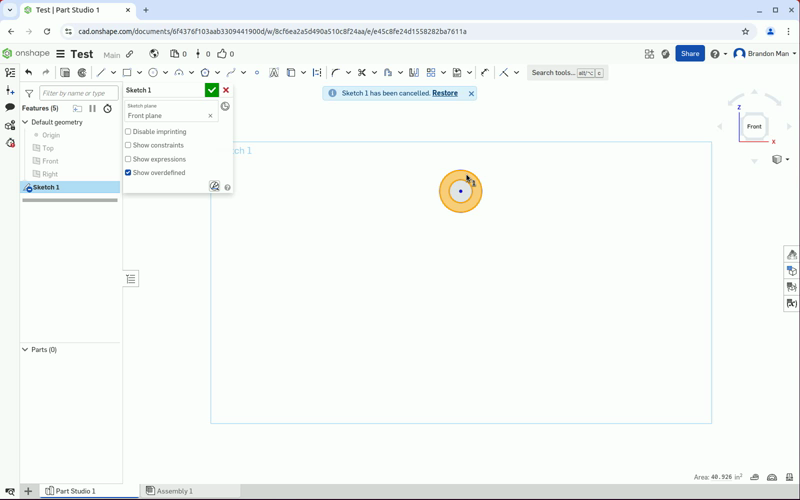
mouse_move(73, 352)
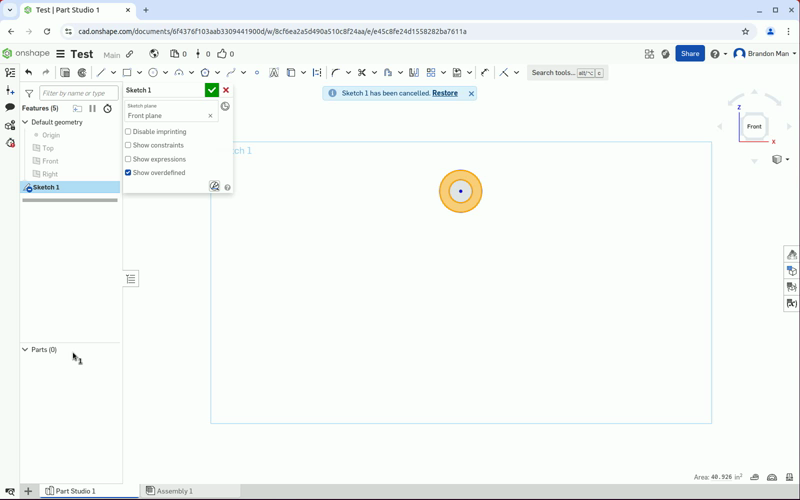
key(shift+y)
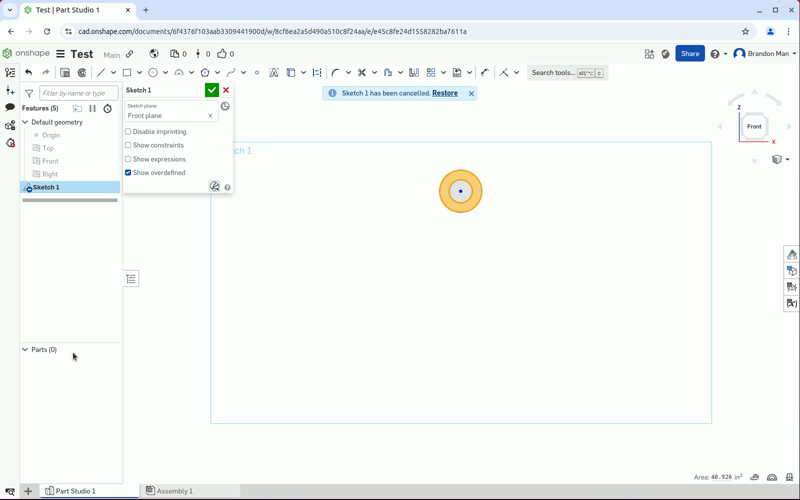
key(shift+e)
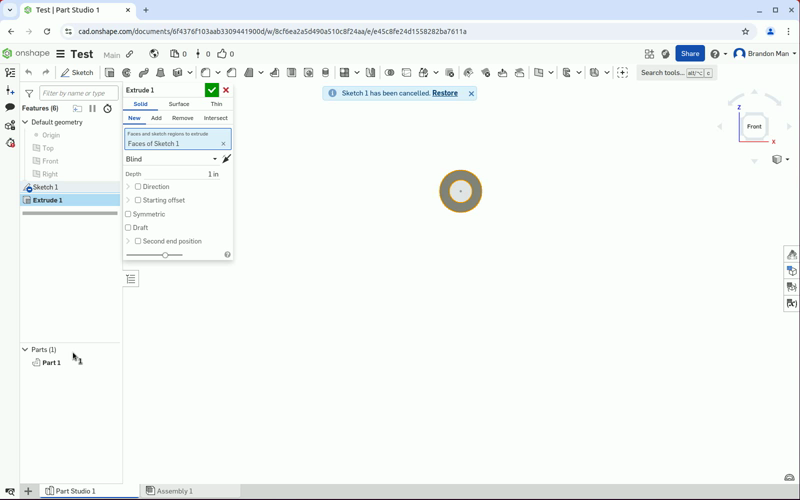
mouse_move(143, 106)
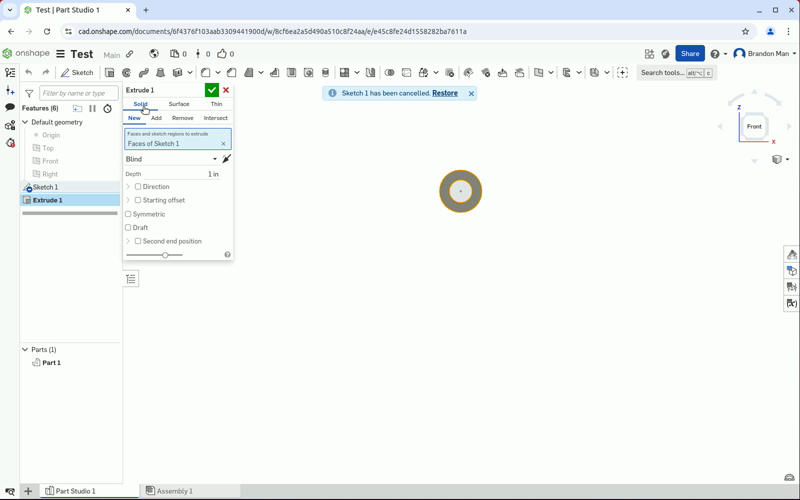
click(143, 106)
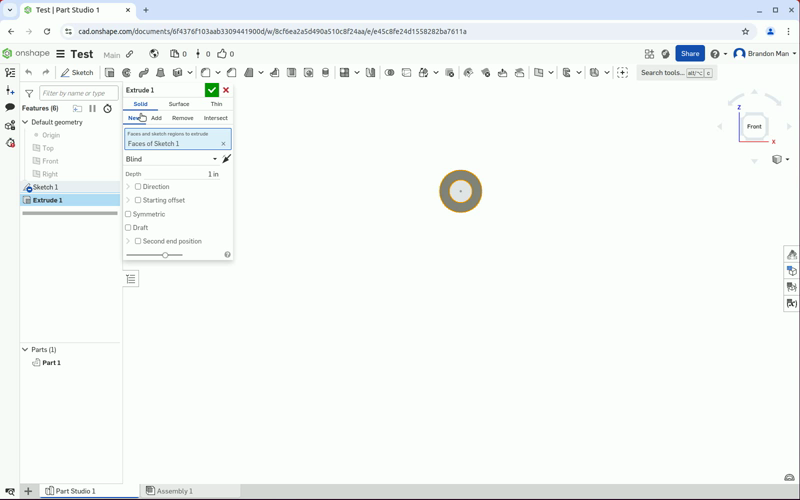
mouse_move(137, 120)
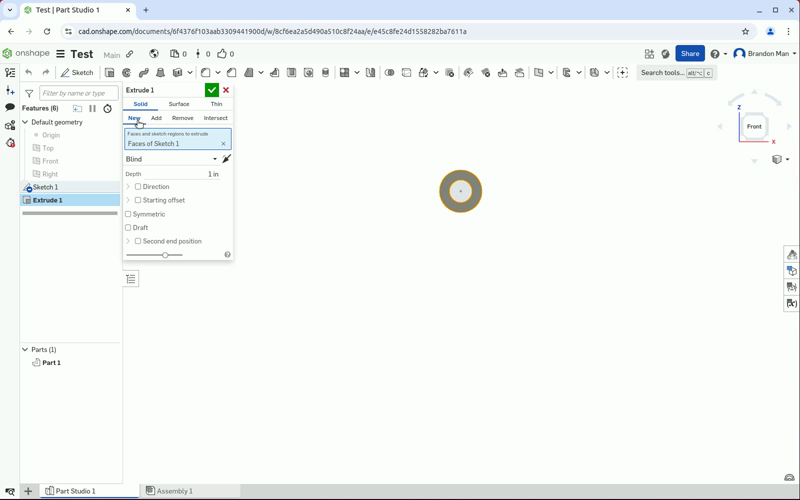
click(137, 120)
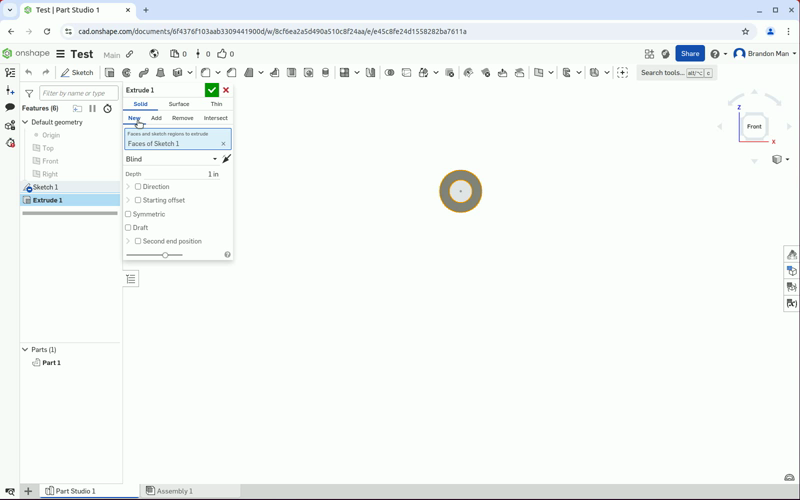
key(tab, 4)
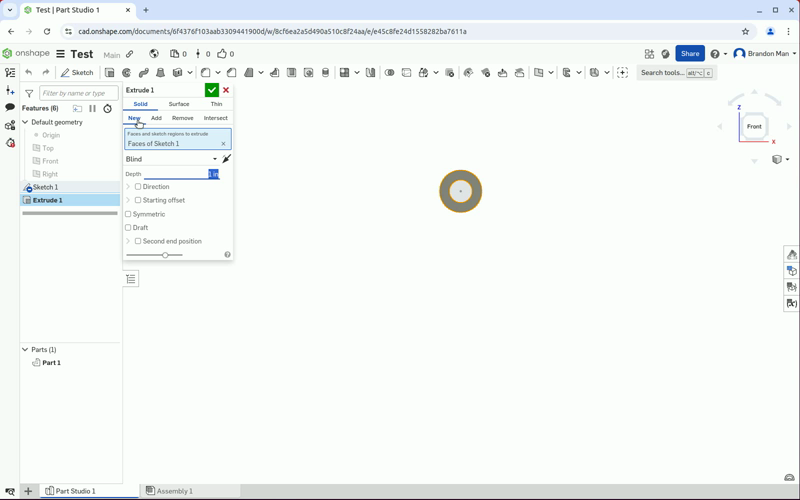
text(1.926)
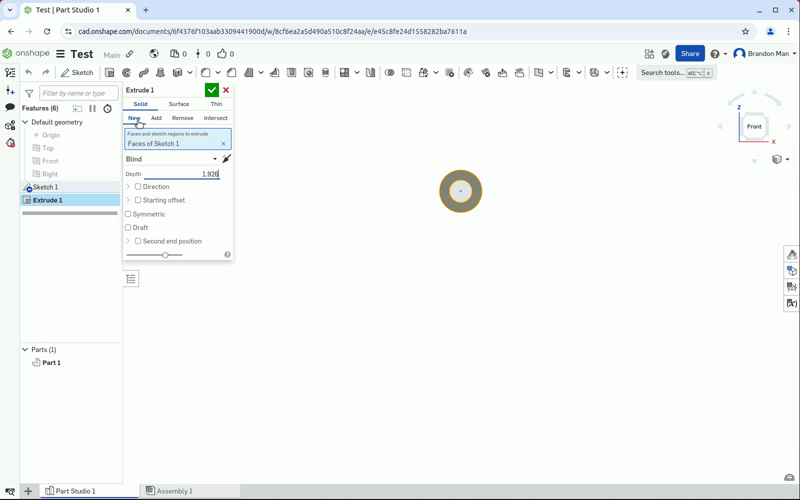
key(enter)
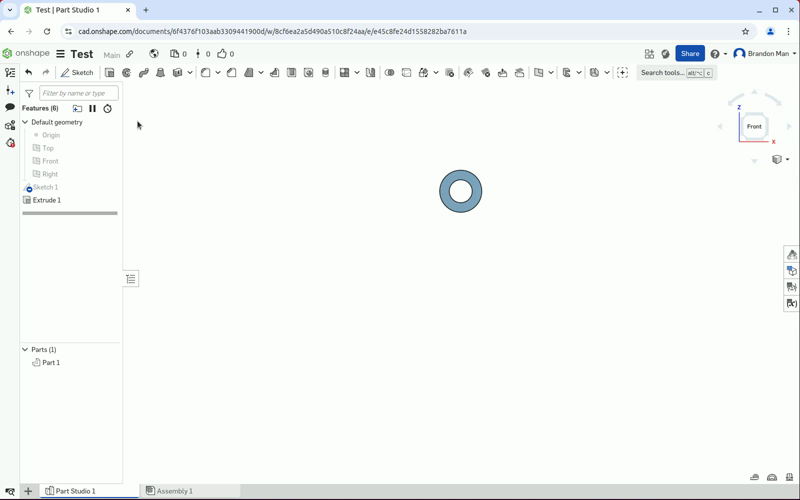
key(shift+h)
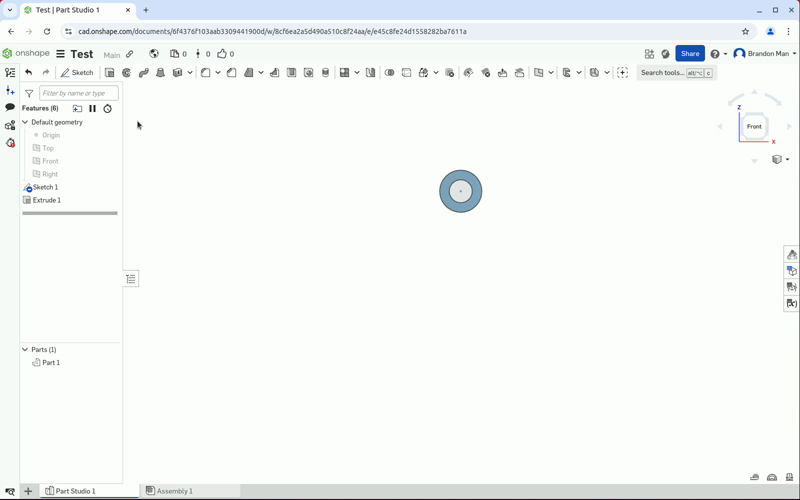
key(shift+h)
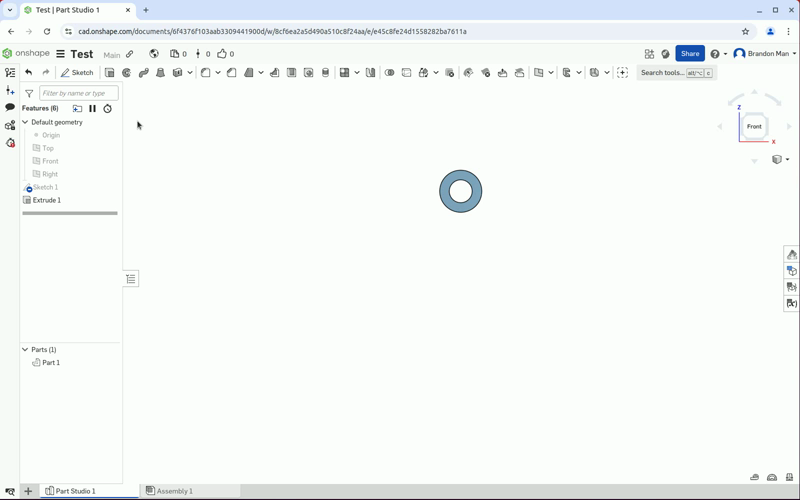
mouse_move(73, 189)
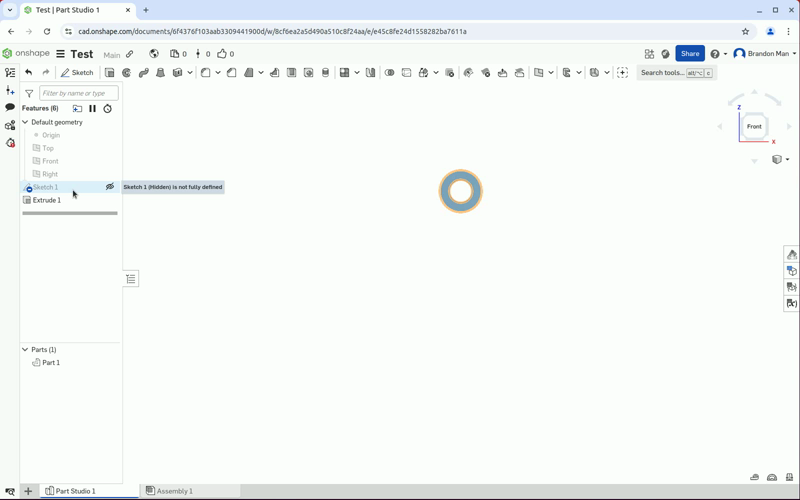
click(73, 189)
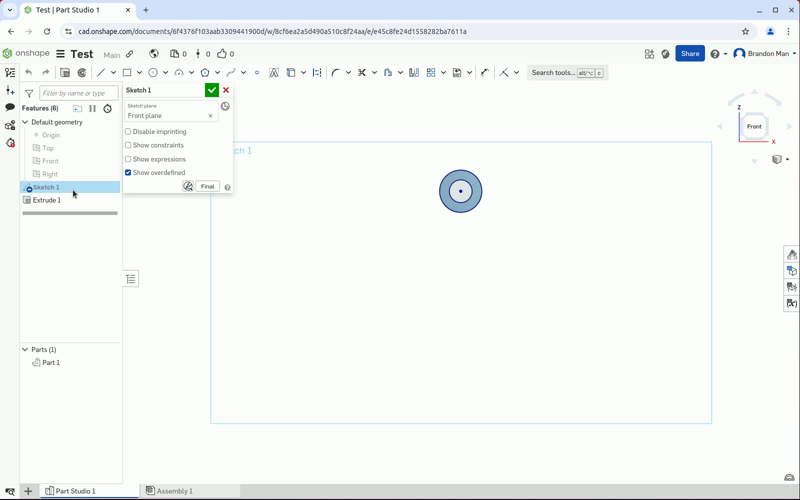
mouse_move(229, 92)
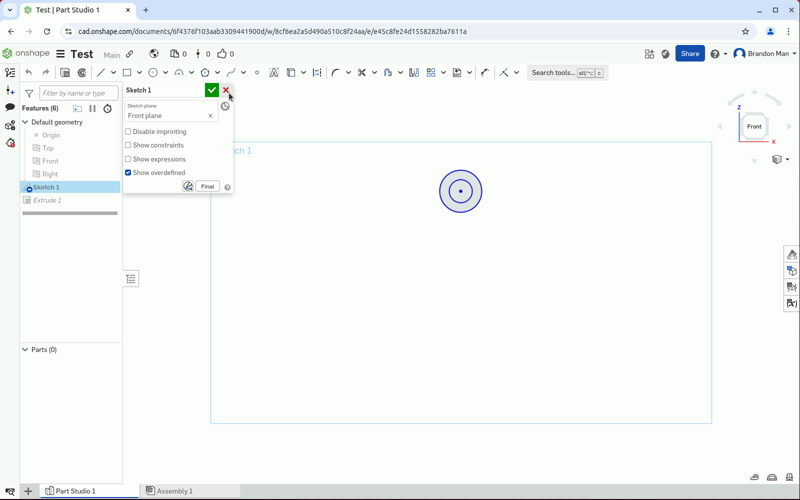
click(229, 92)
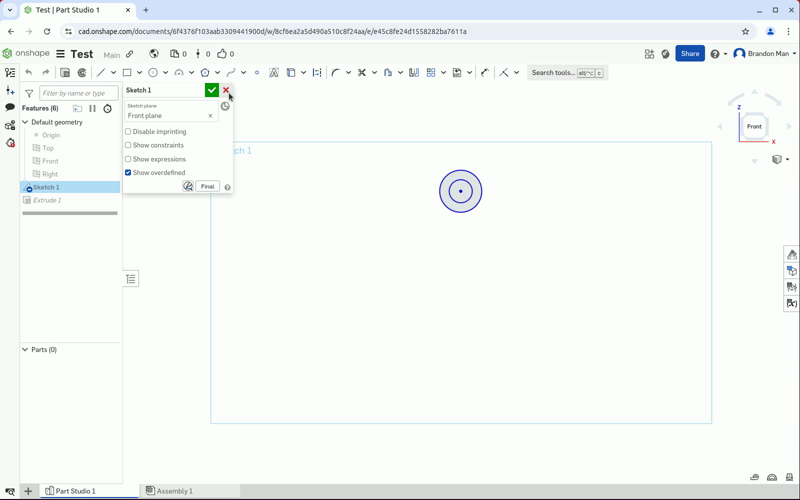
key(shift+s)
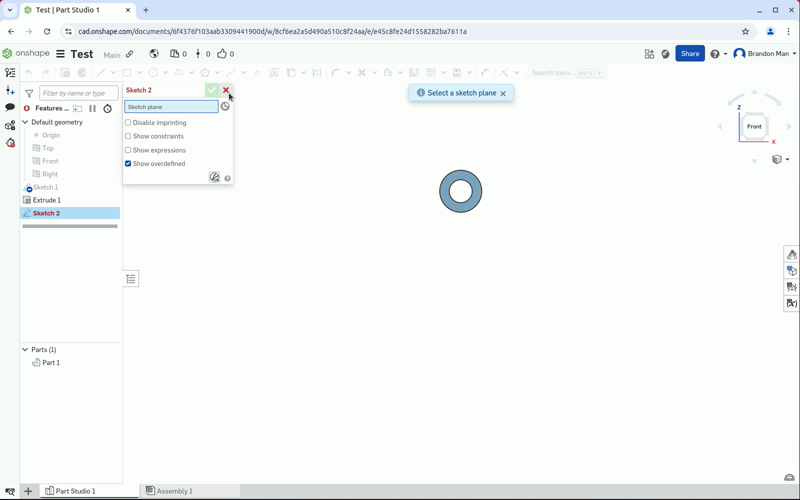
mouse_move(73, 163)
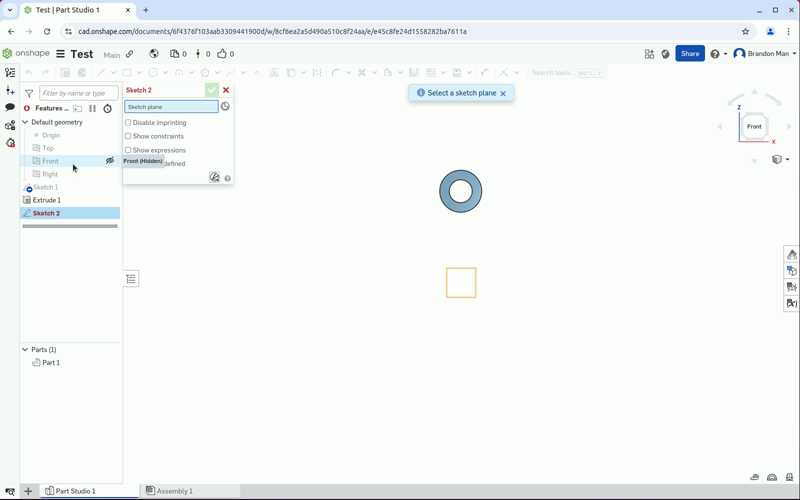
click(73, 163)
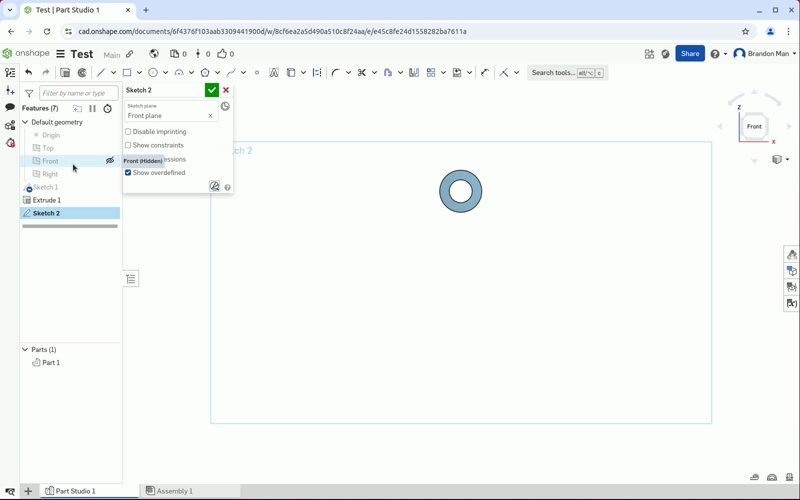
mouse_move(73, 352)
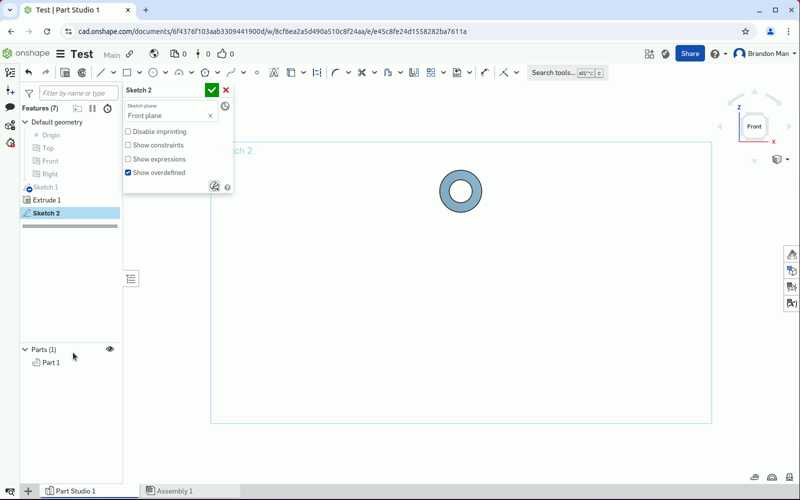
key(y)
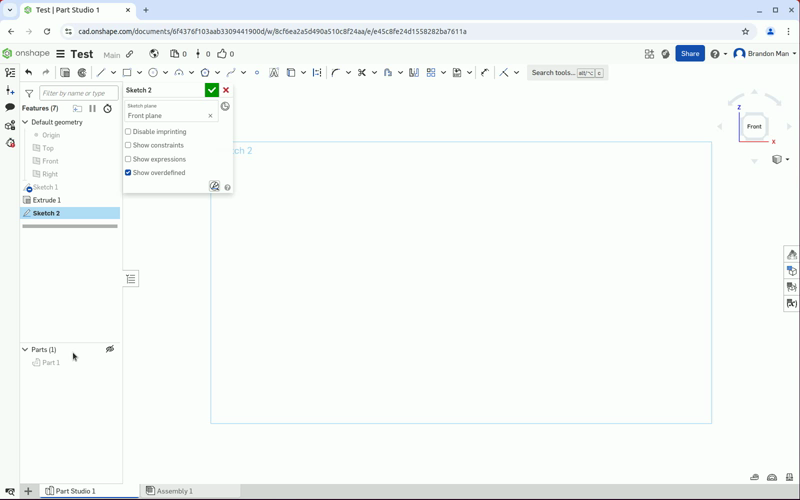
key(c)
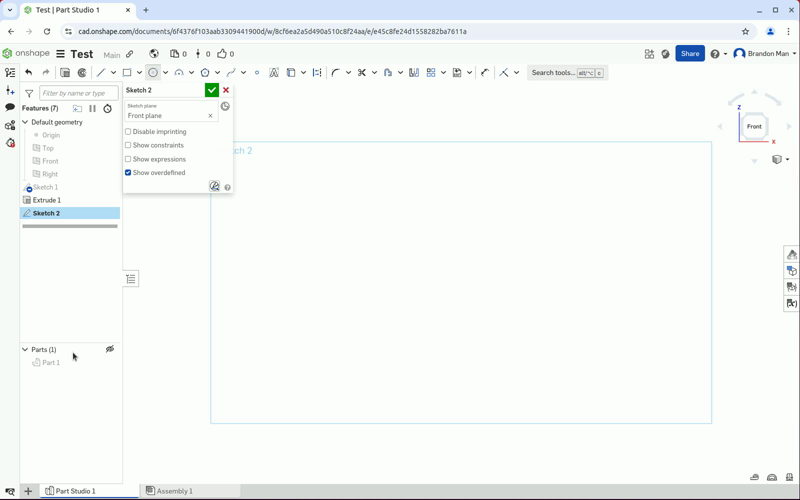
key_down(shift)
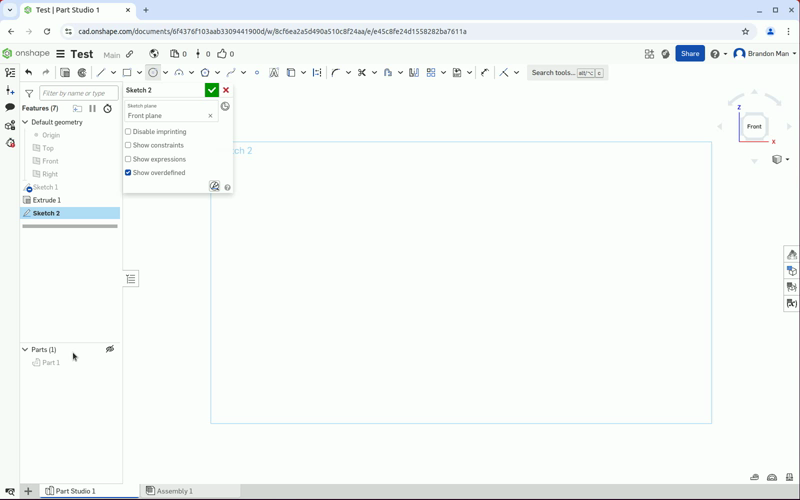
mouse_move(460, 282)
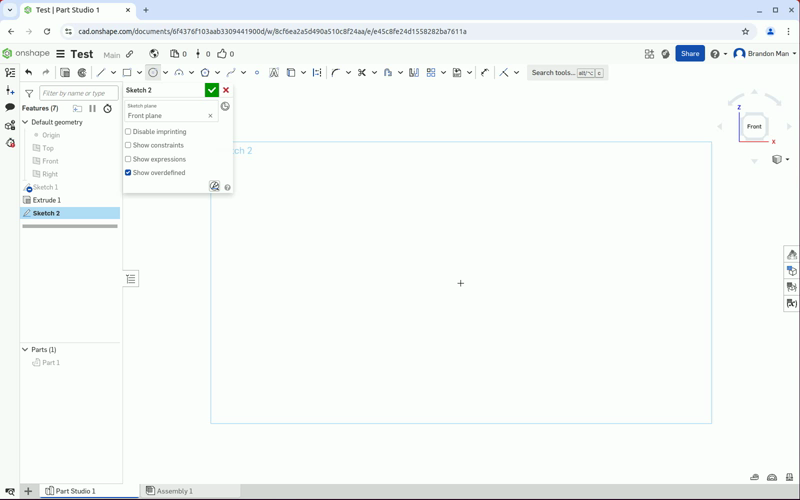
click(460, 282)
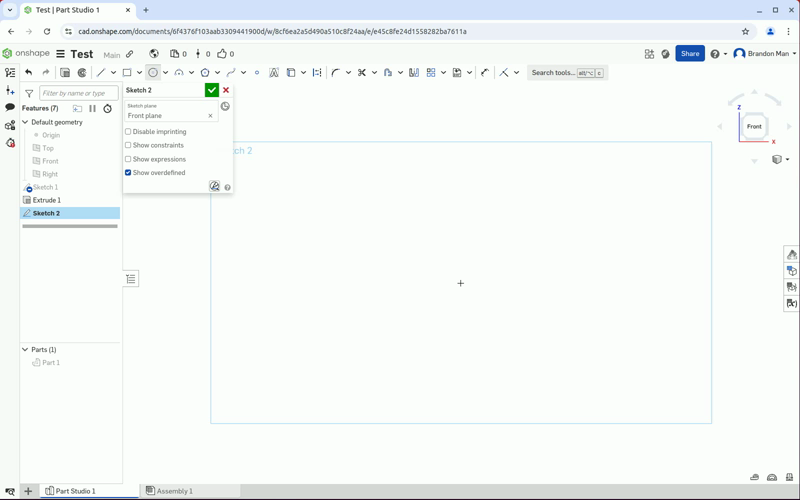
key_up(shift)
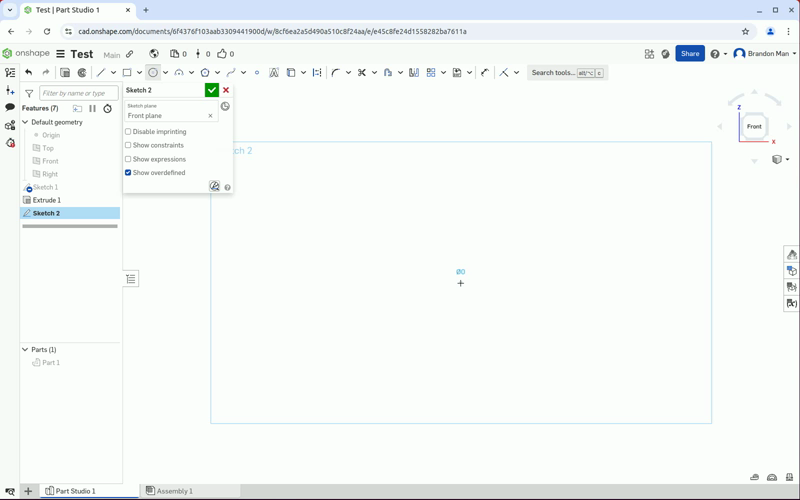
mouse_move(532, 282)
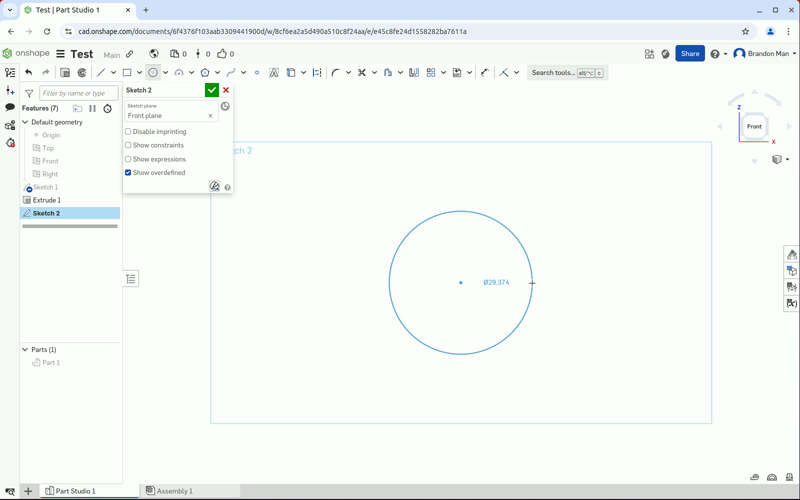
click(532, 282)
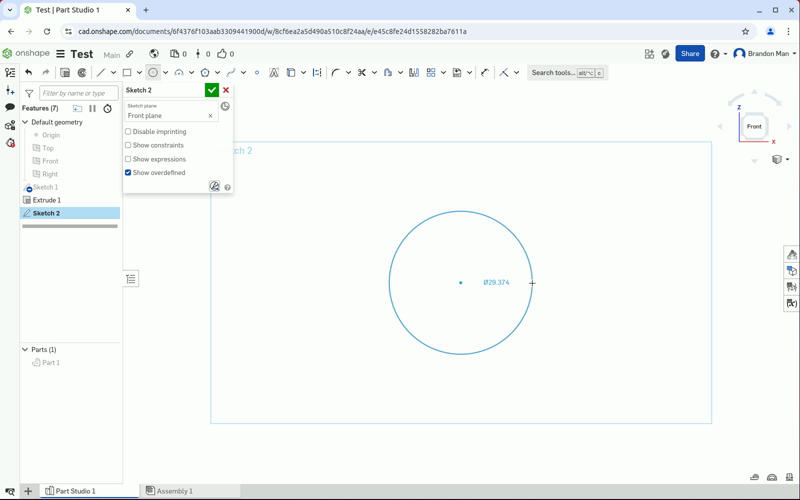
key(esc)
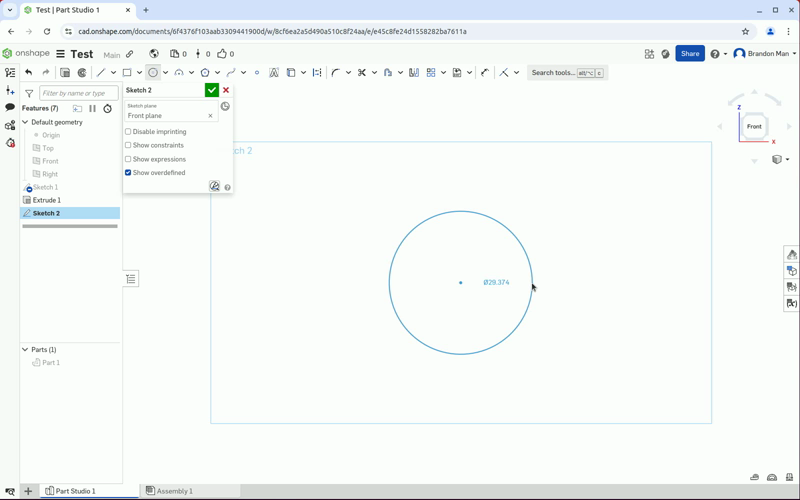
key(c)
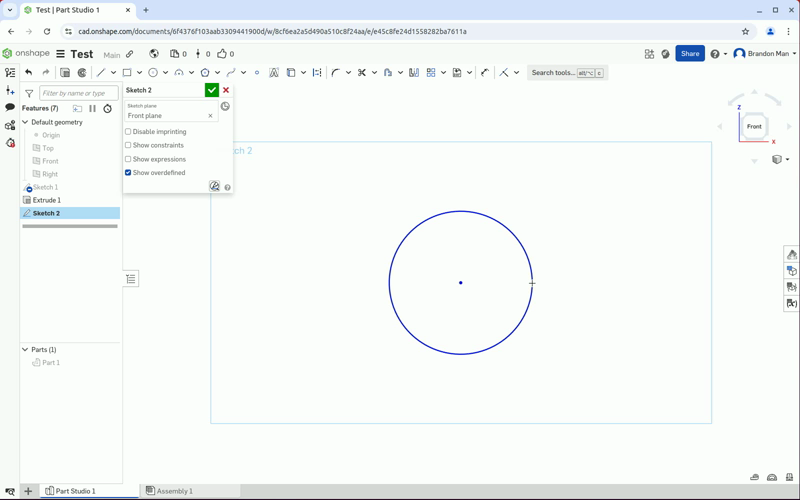
key_down(shift)
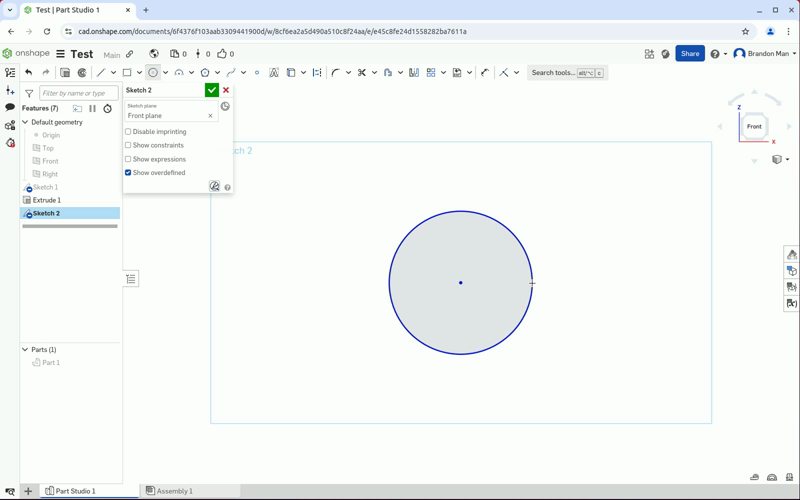
mouse_move(460, 282)
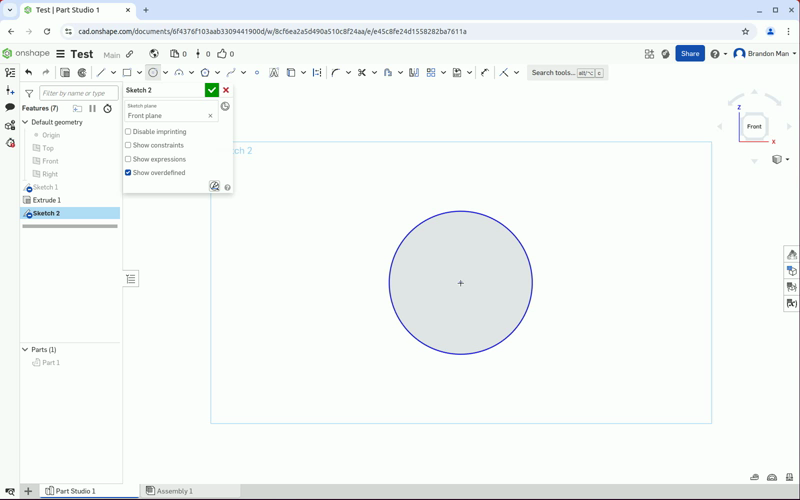
click(460, 282)
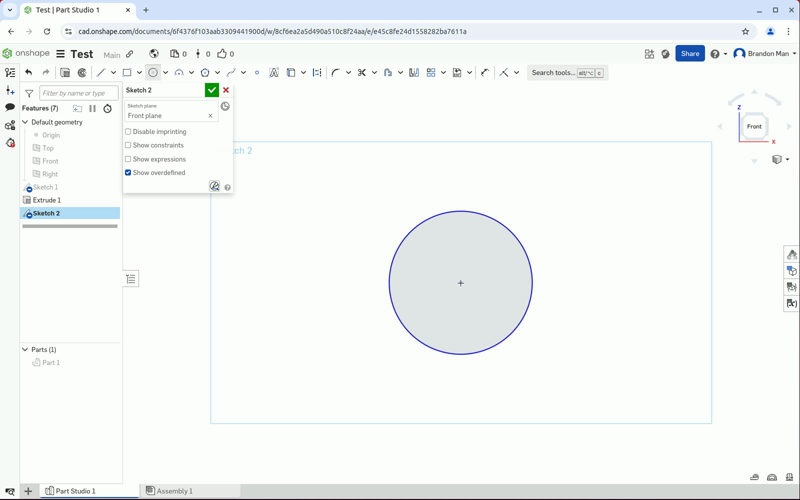
key_up(shift)
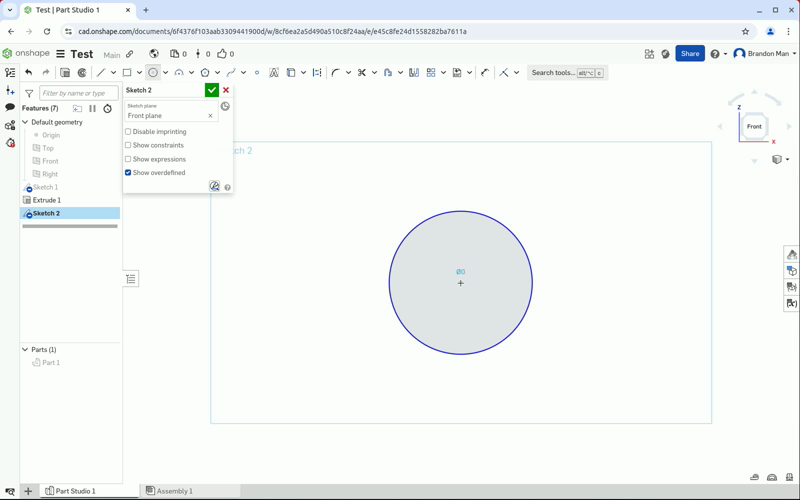
mouse_move(521, 282)
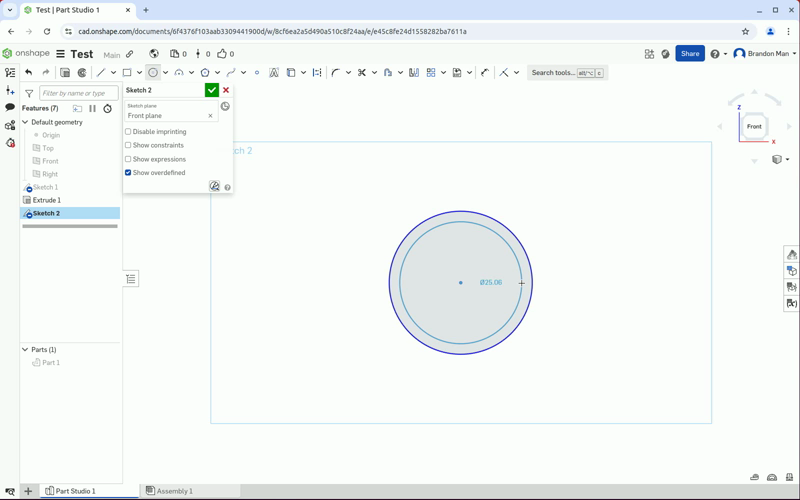
click(521, 282)
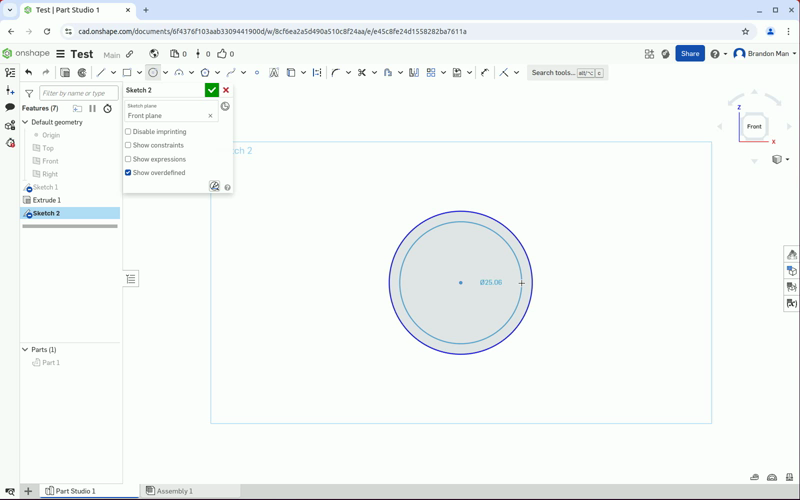
key(esc)
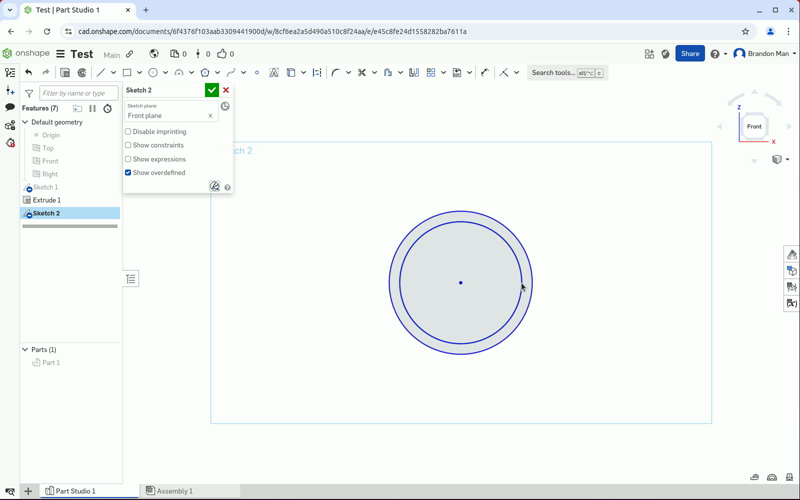
mouse_move(394, 285)
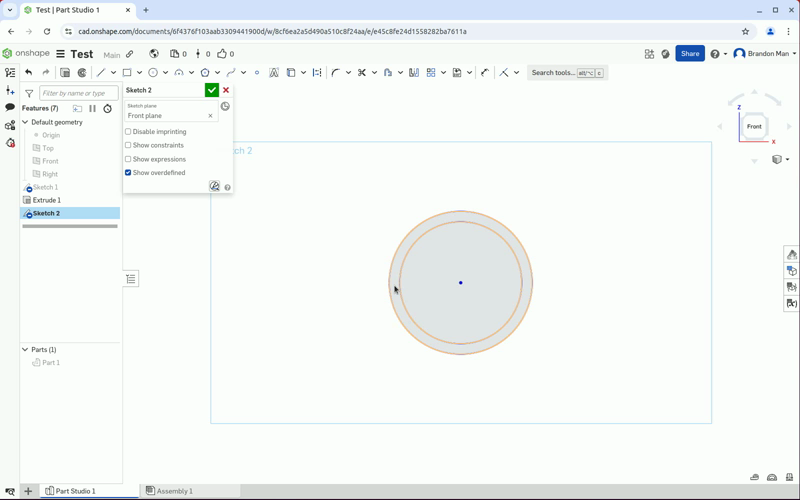
click(394, 285)
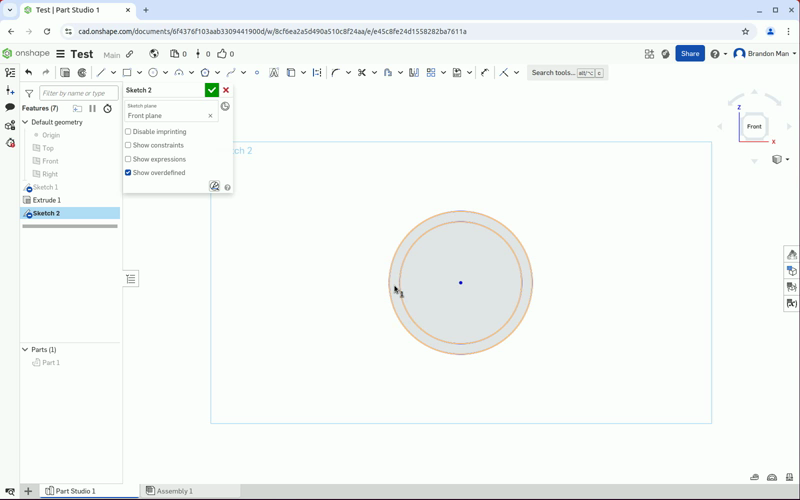
mouse_move(73, 352)
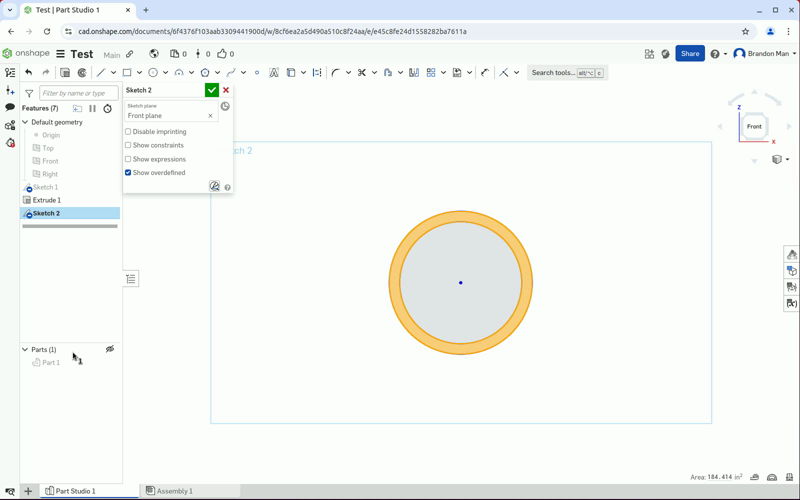
key(shift+y)
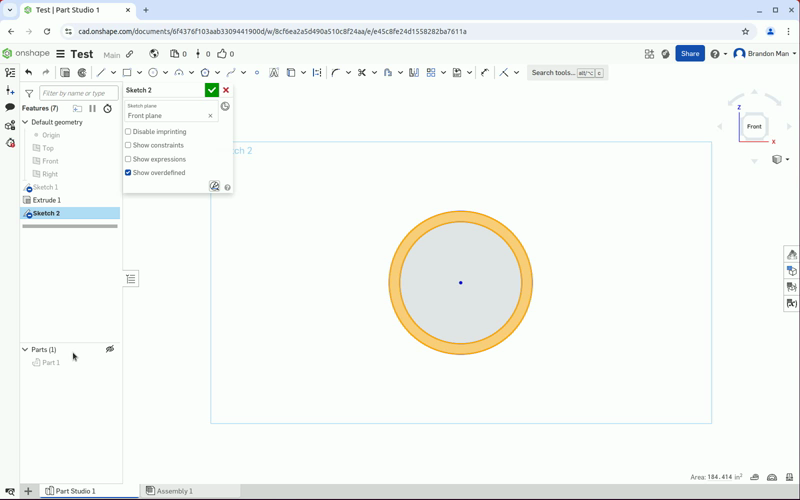
key(shift+e)
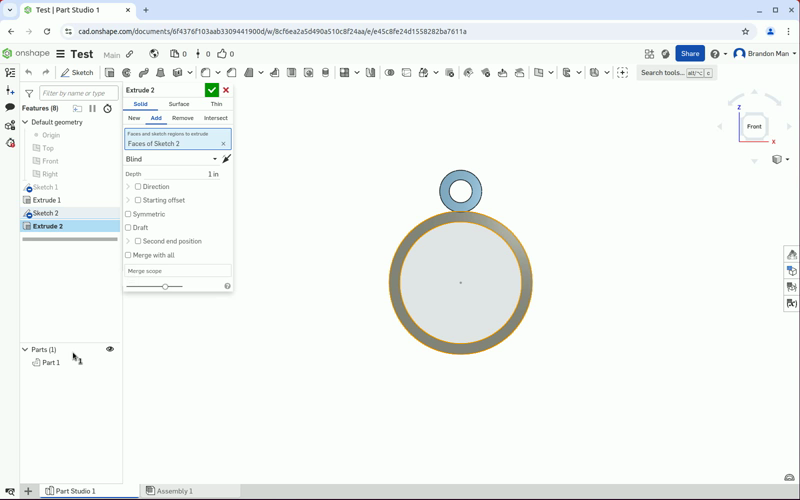
mouse_move(143, 106)
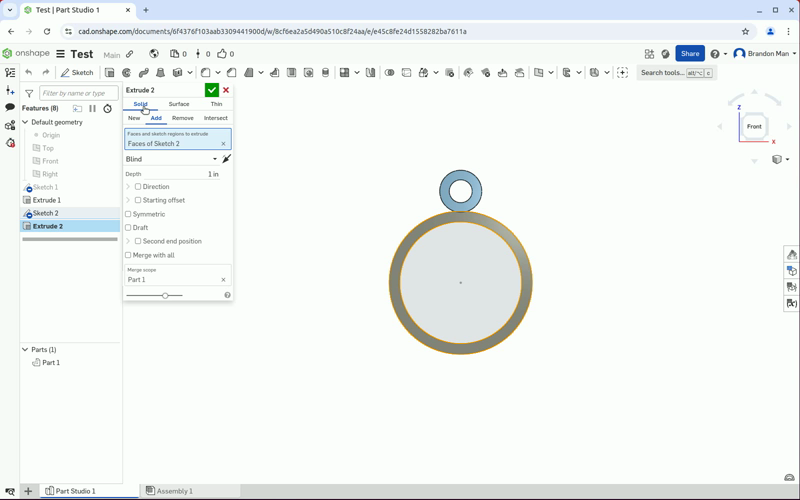
click(143, 106)
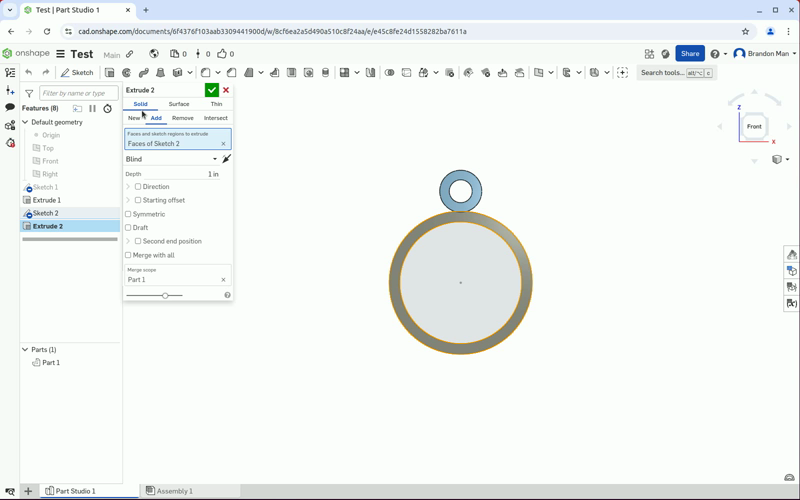
mouse_move(137, 120)
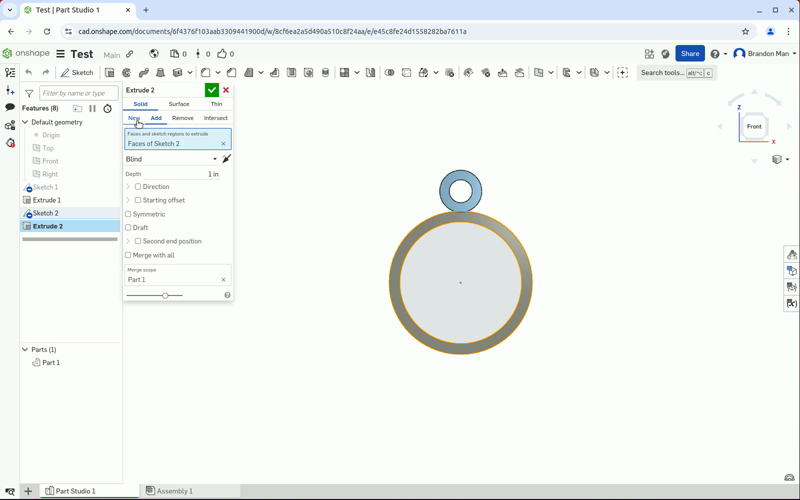
click(137, 120)
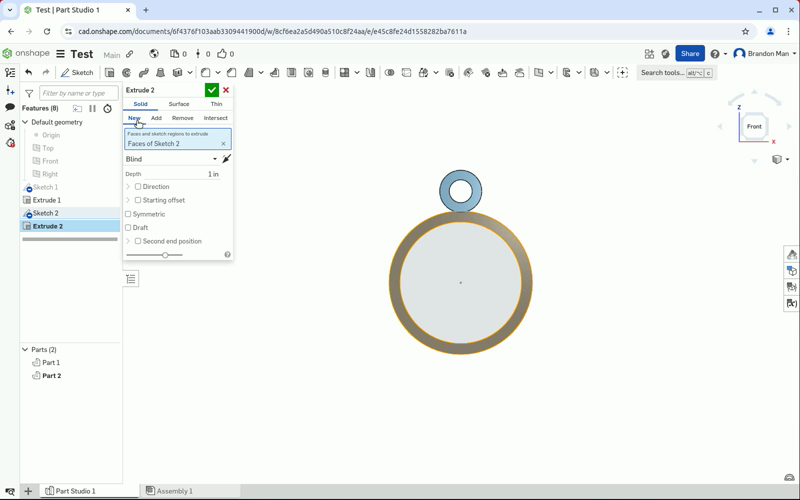
key(tab, 4)
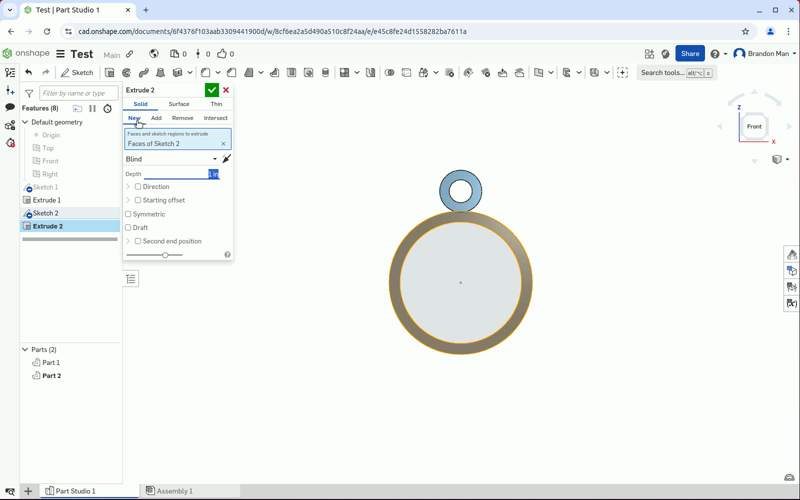
text(1.926)
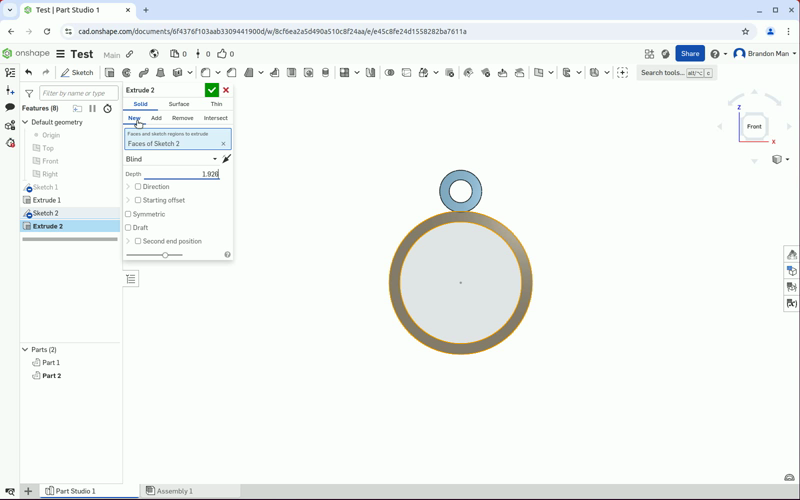
key(enter)
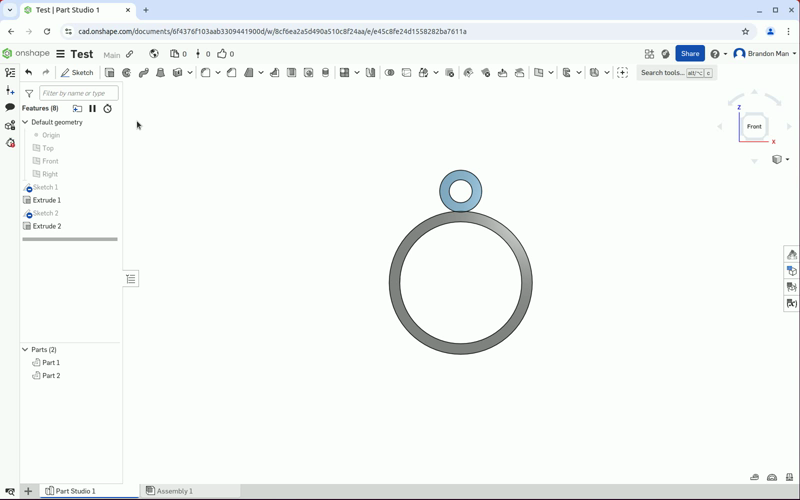
key(shift+h)
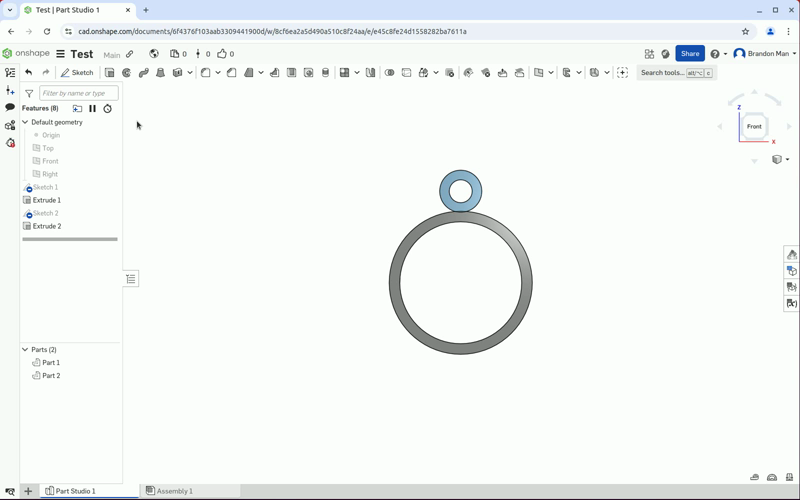
key(shift+h)
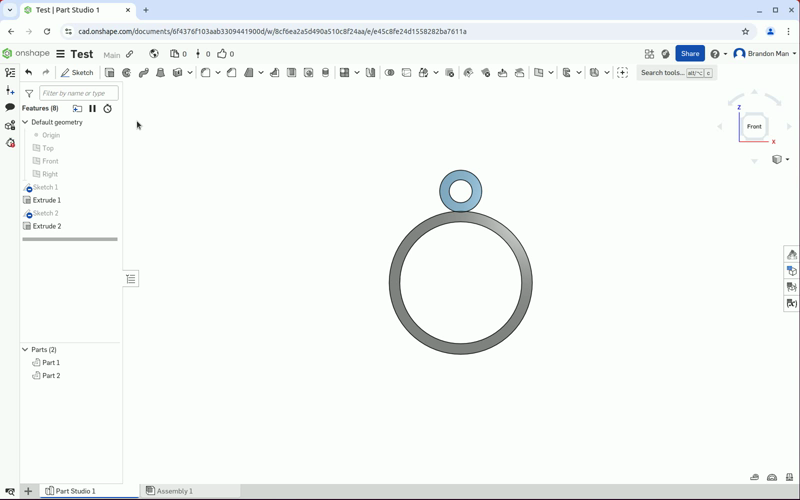
mouse_move(73, 189)
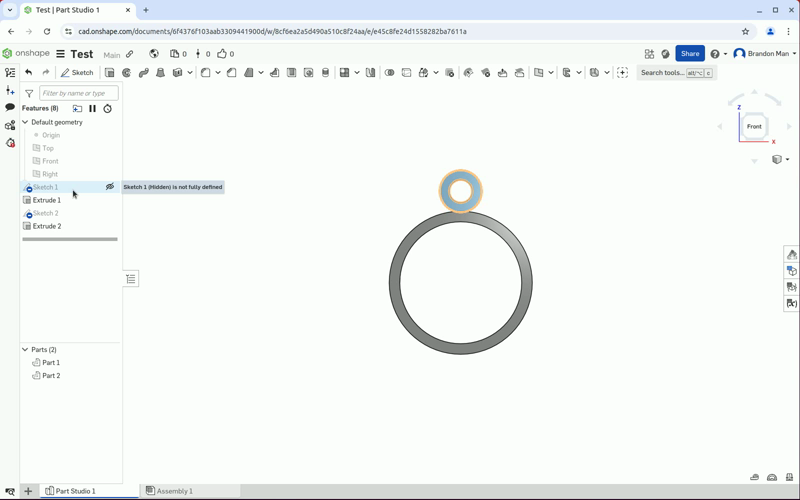
click(73, 189)
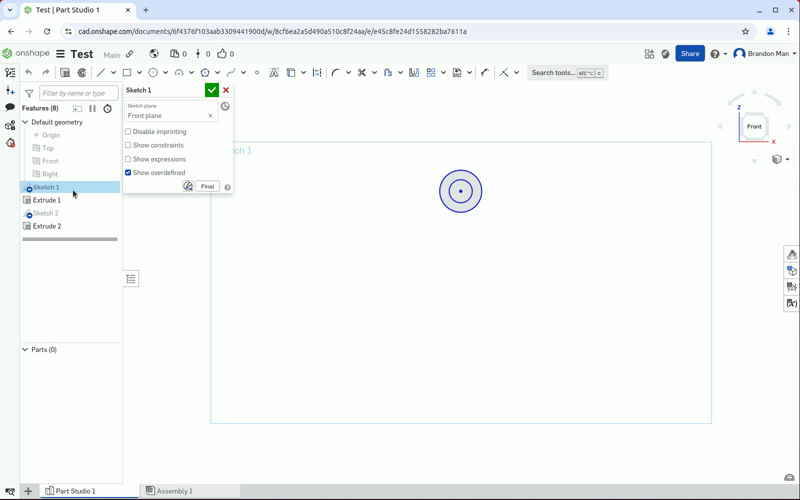
mouse_move(229, 92)
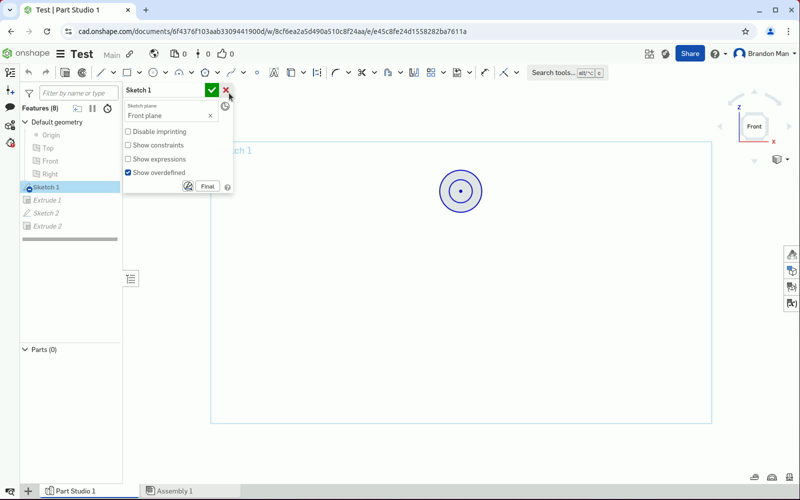
click(229, 92)
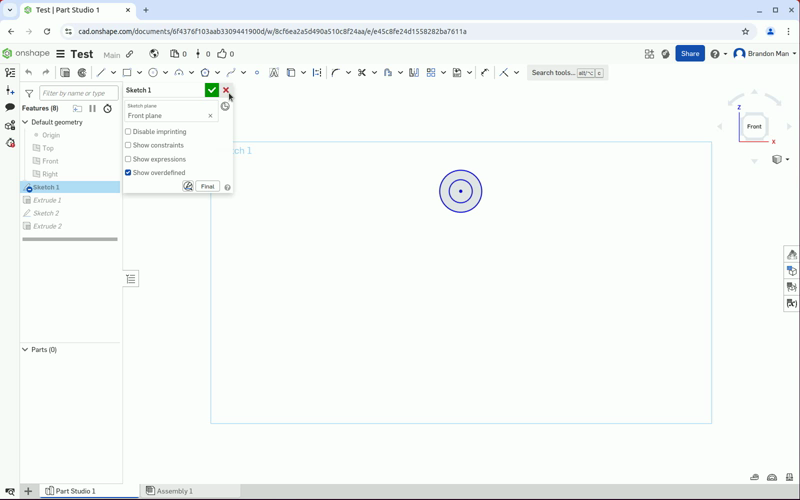
key(shift+s)
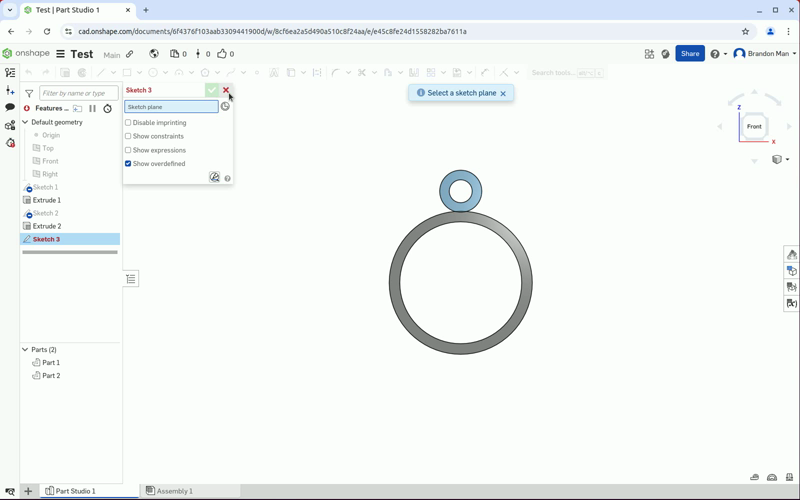
mouse_move(73, 163)
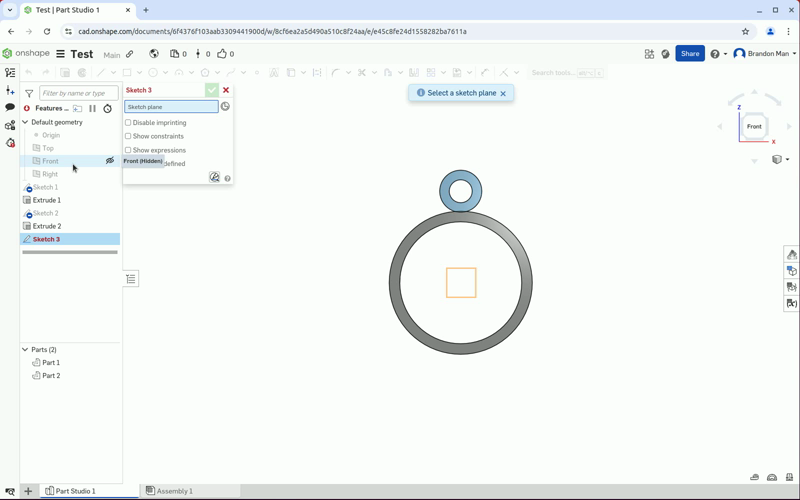
click(73, 163)
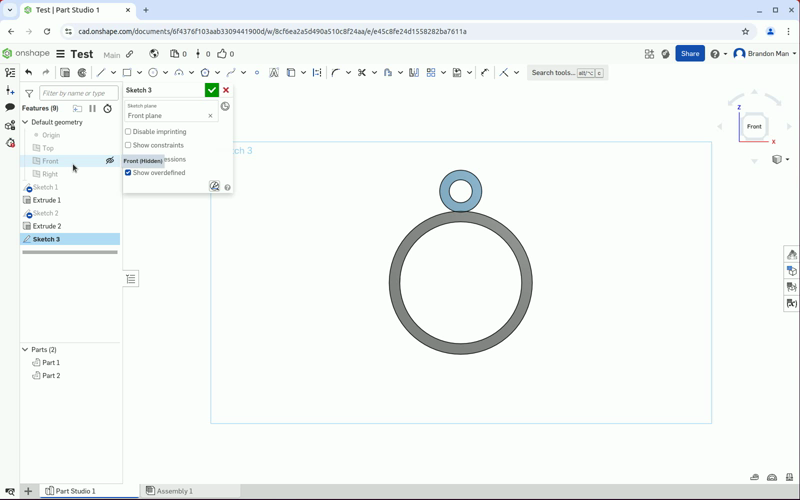
mouse_move(73, 352)
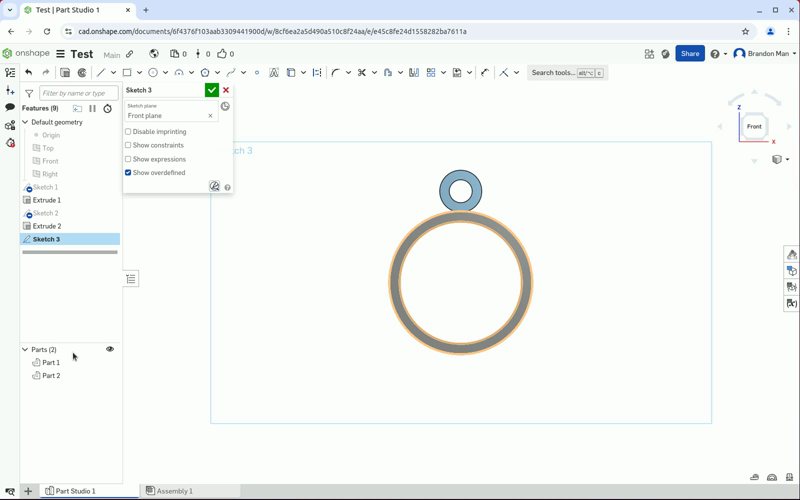
key(y)
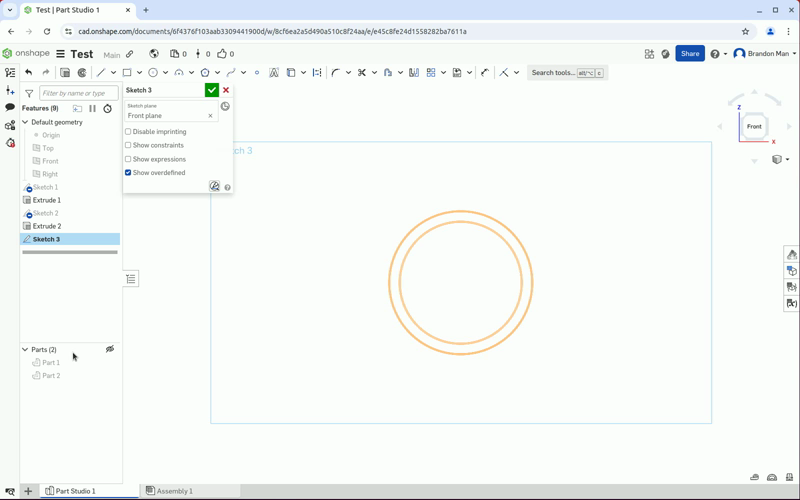
key(a)
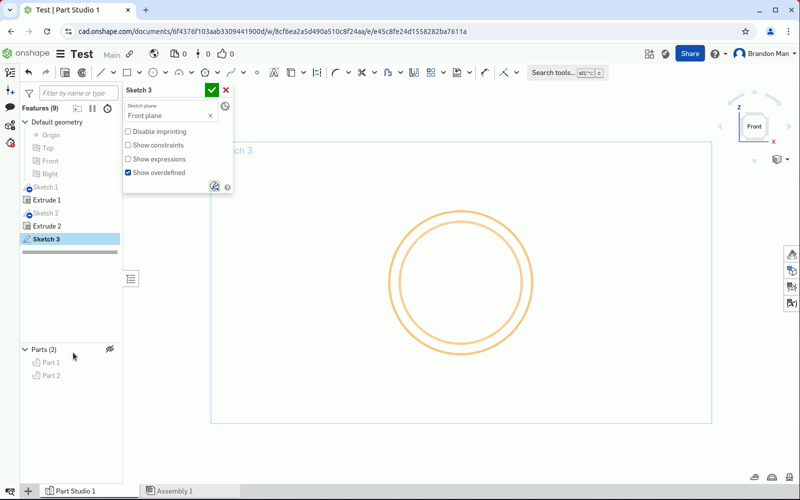
key_down(shift)
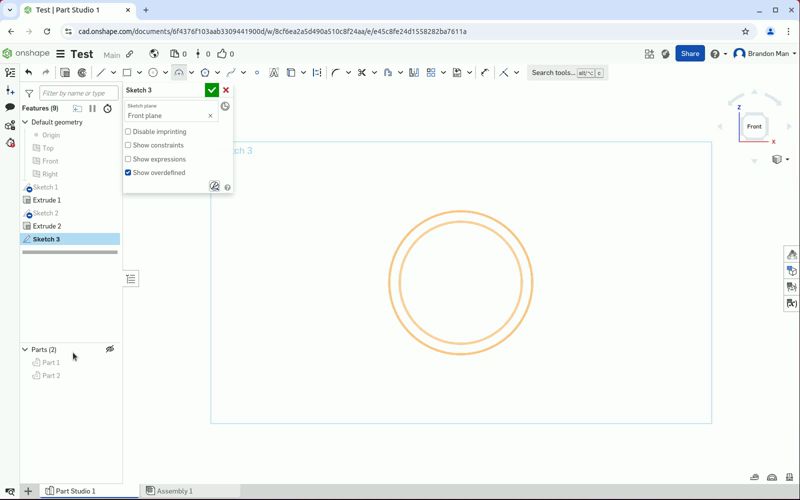
mouse_move(439, 215)
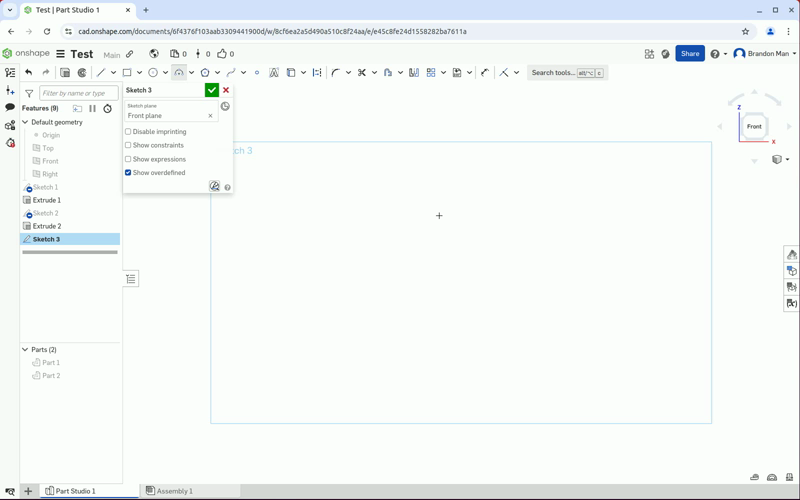
click(439, 215)
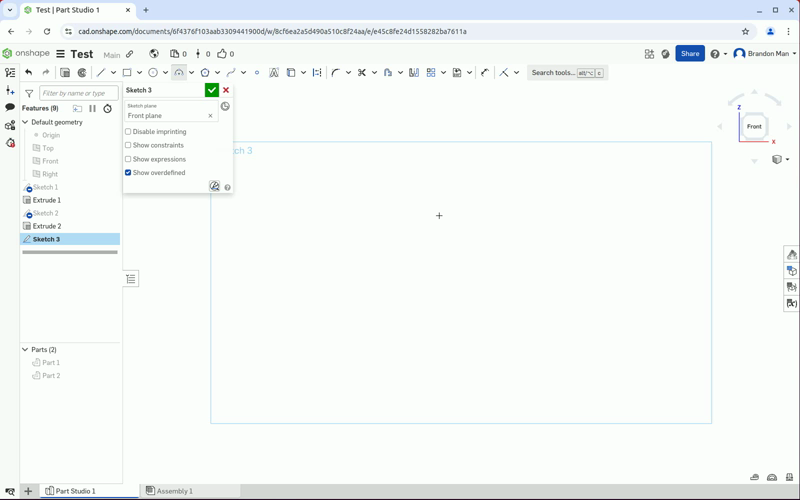
key_up(shift)
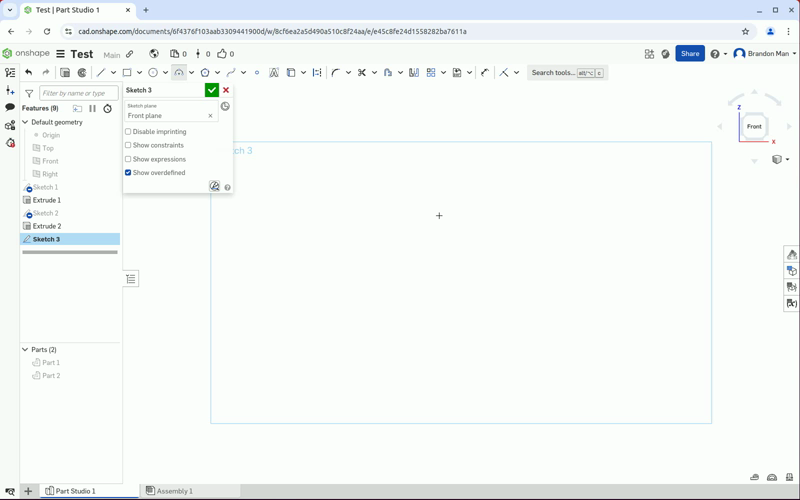
key_down(shift)
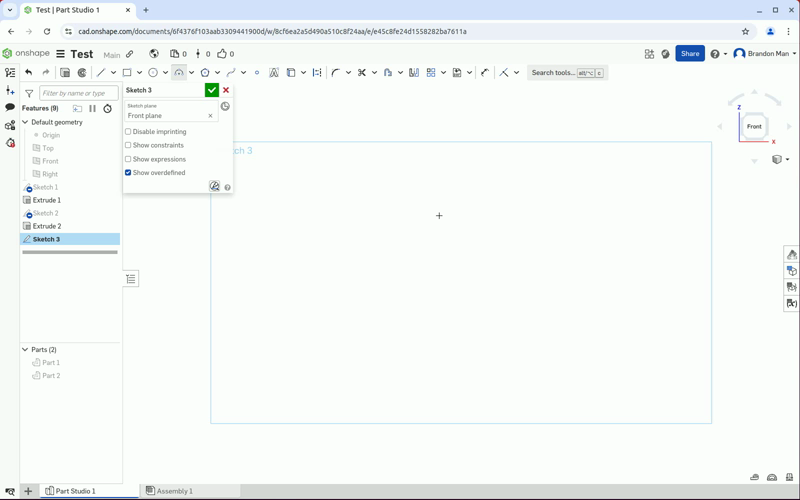
mouse_move(460, 211)
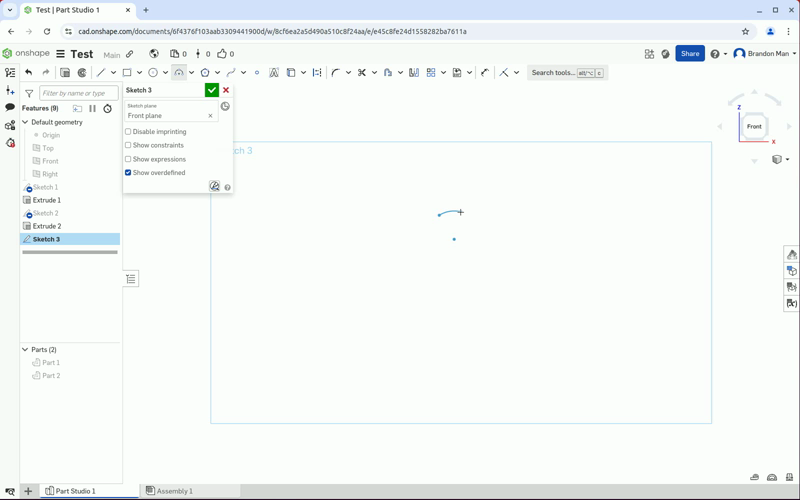
click(460, 211)
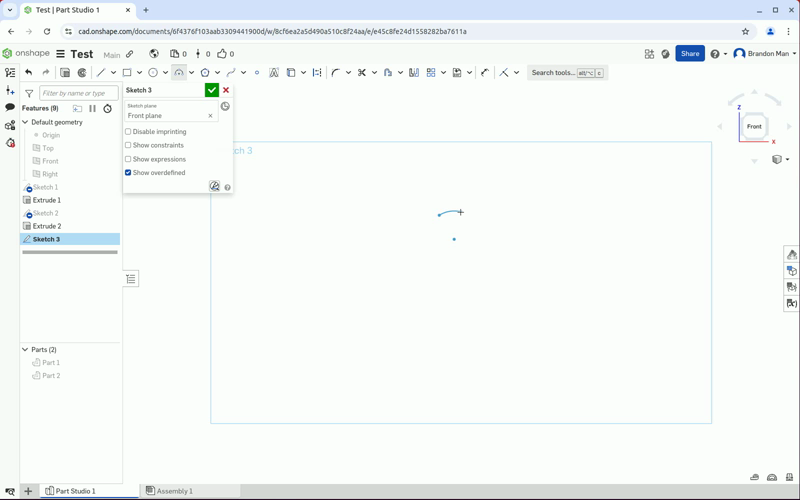
mouse_move(450, 212)
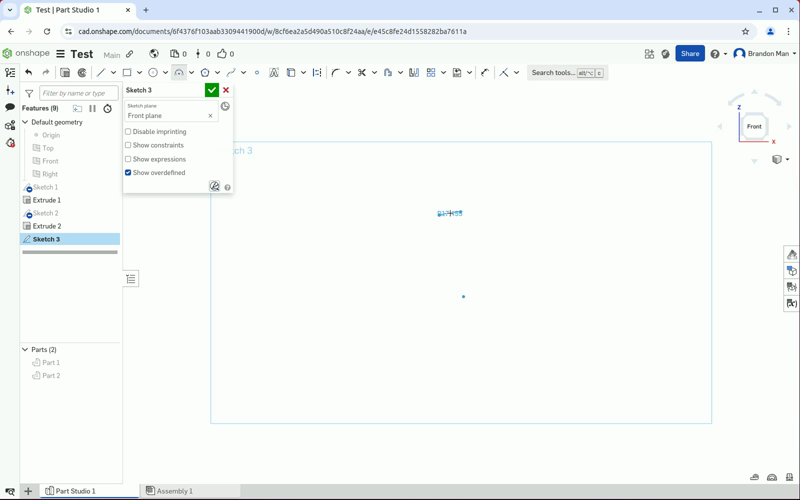
click(450, 212)
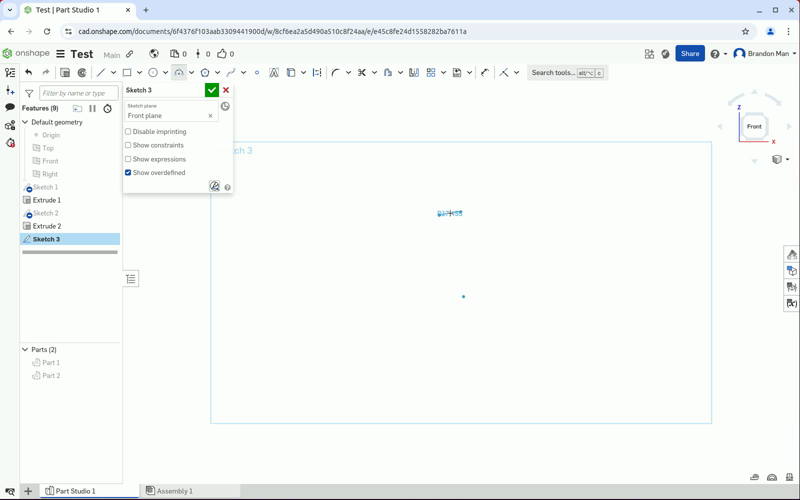
key_up(shift)
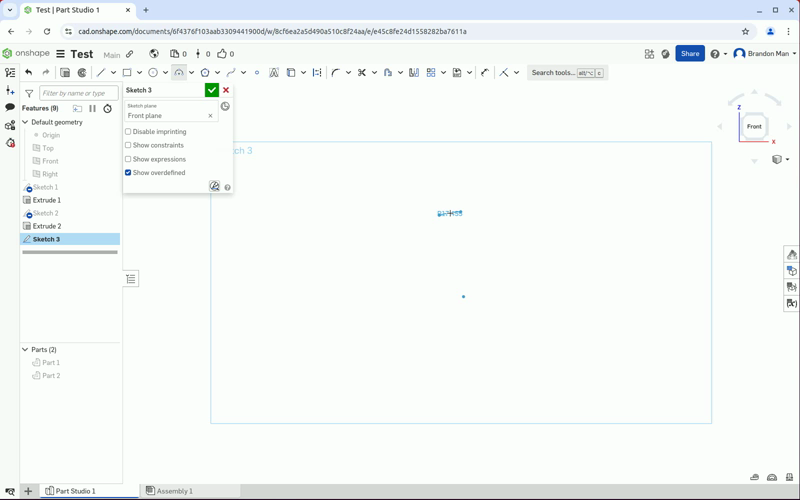
mouse_move(460, 211)
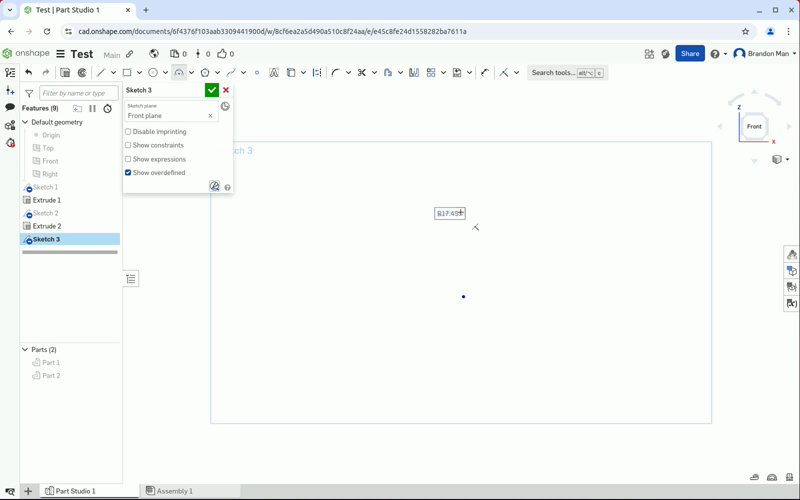
click(460, 211)
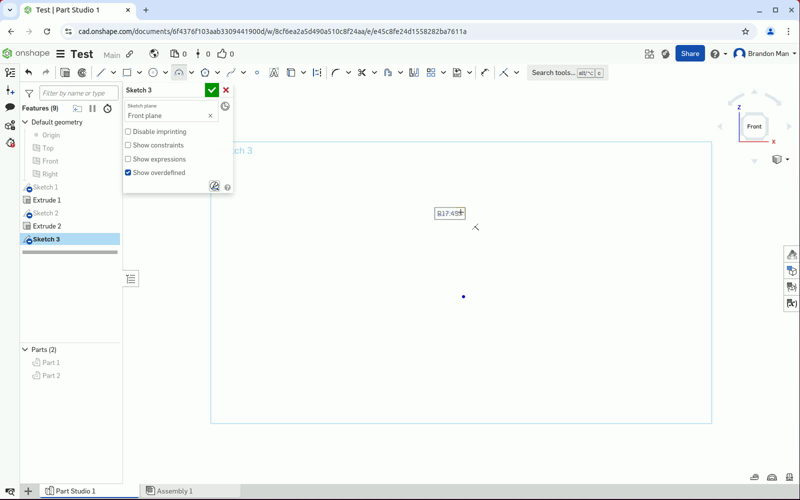
key_down(shift)
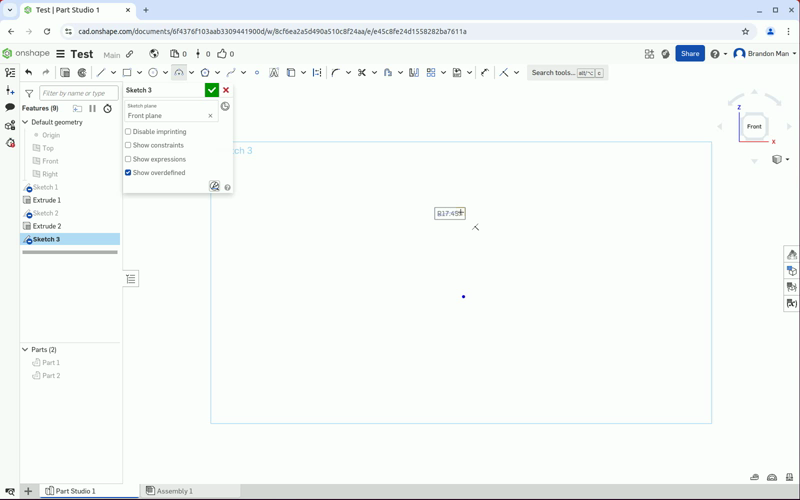
mouse_move(439, 190)
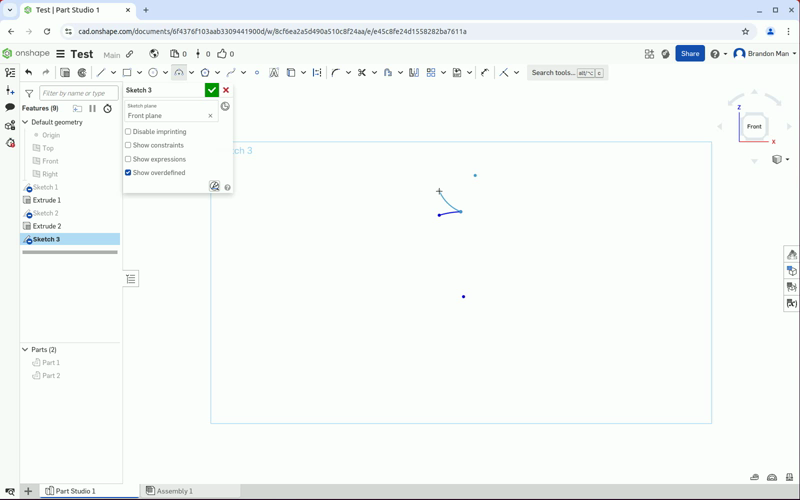
click(439, 190)
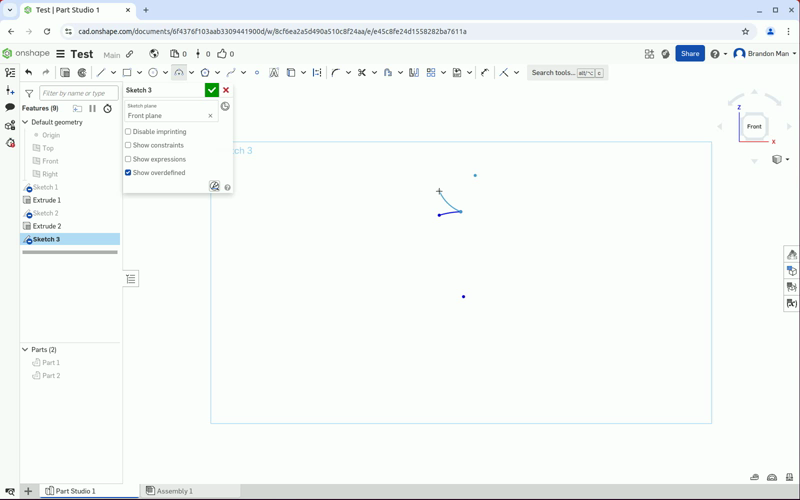
mouse_move(445, 205)
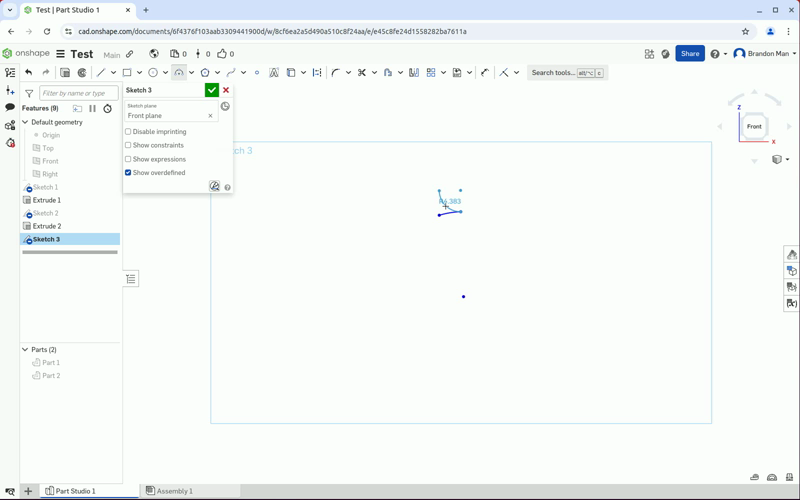
click(445, 205)
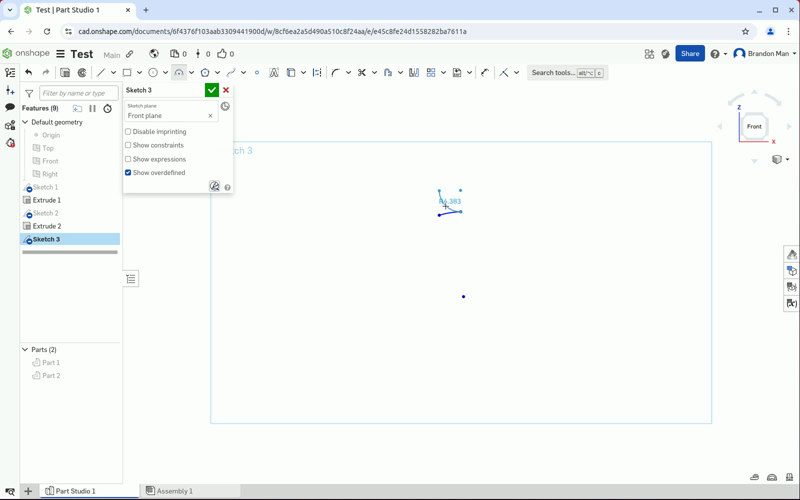
key_up(shift)
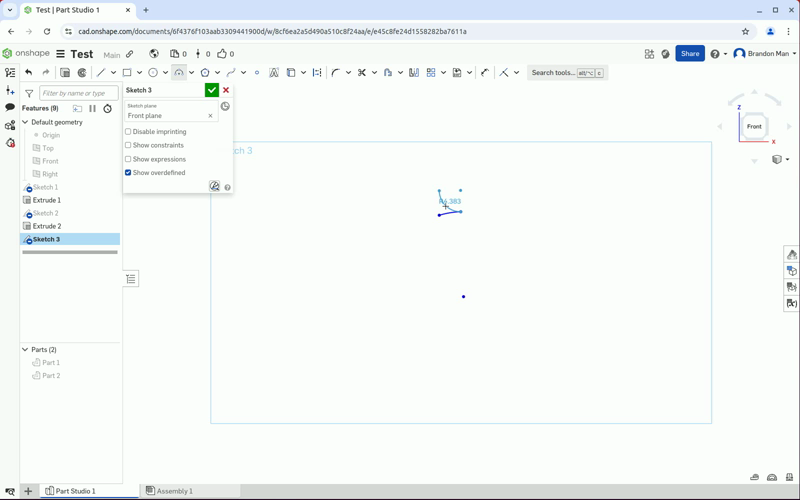
key(esc)
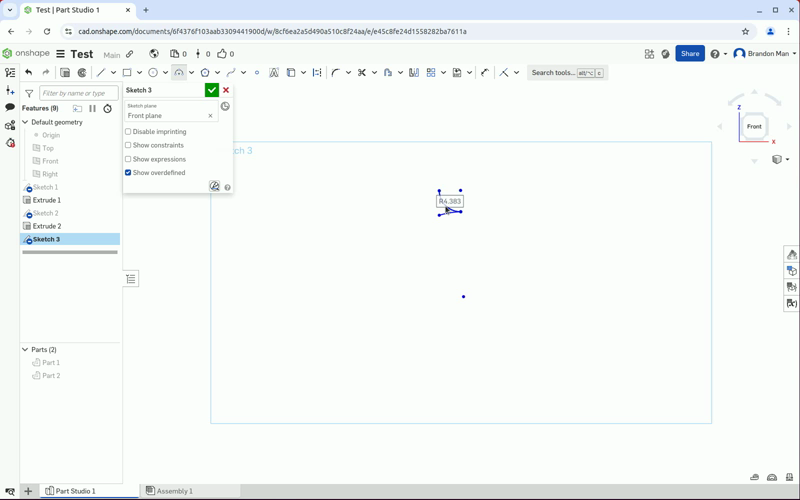
key(l)
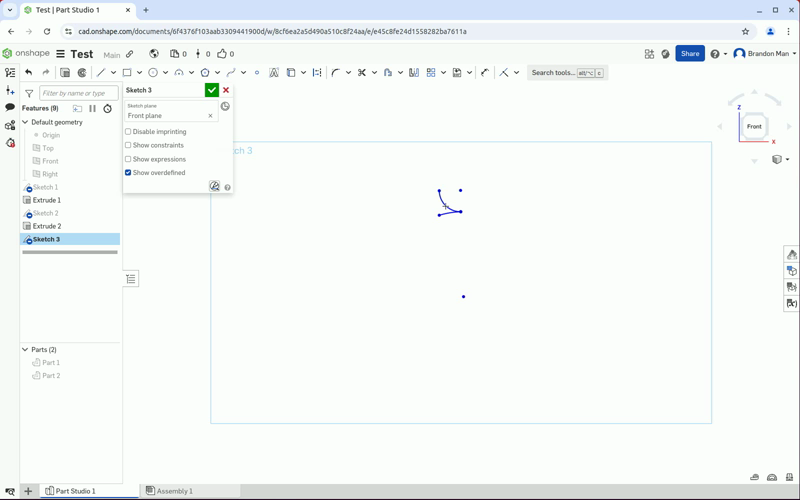
mouse_move(439, 190)
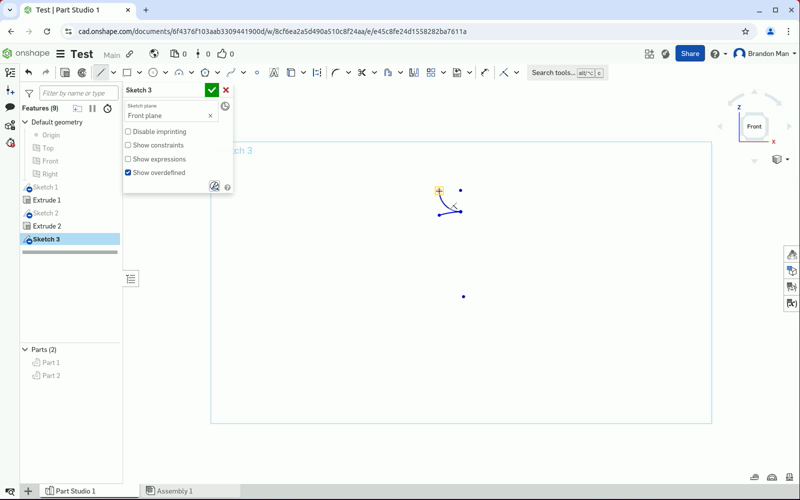
click(439, 190)
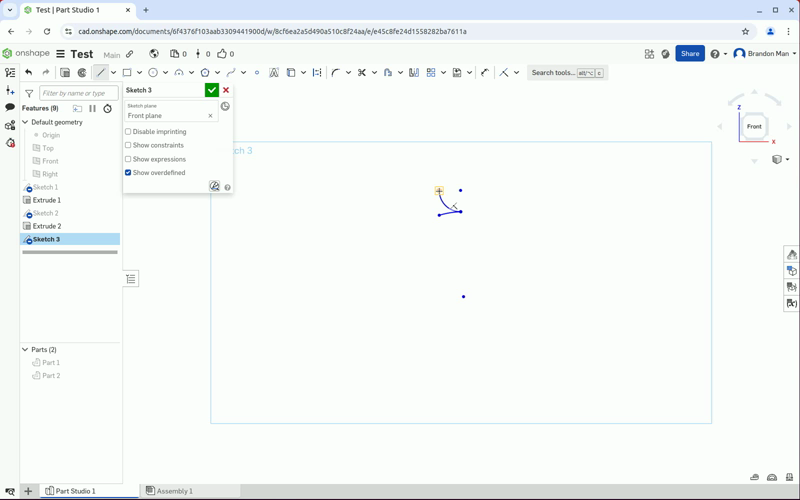
mouse_move(469, 190)
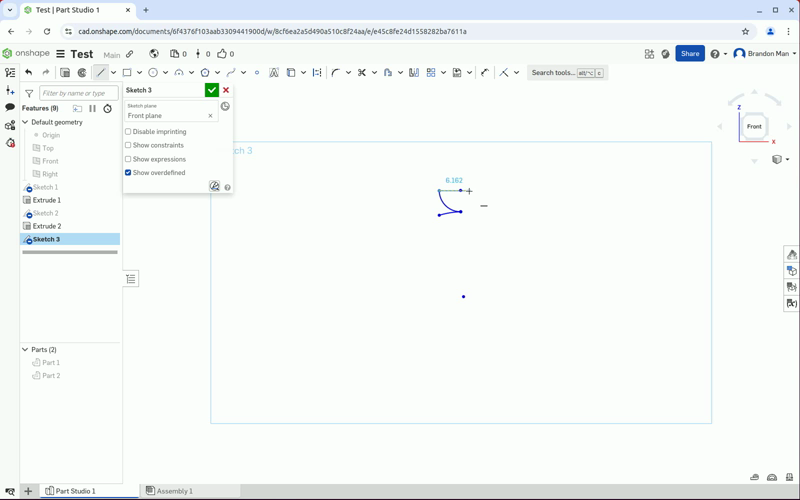
key_down(shift)
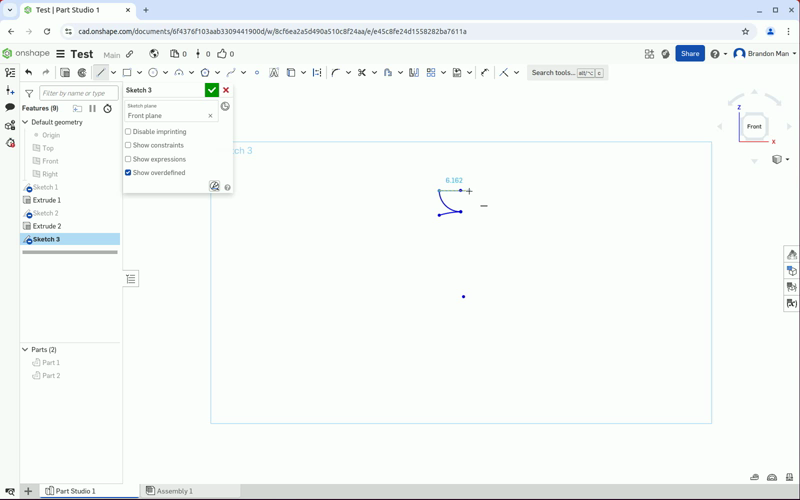
mouse_move(439, 215)
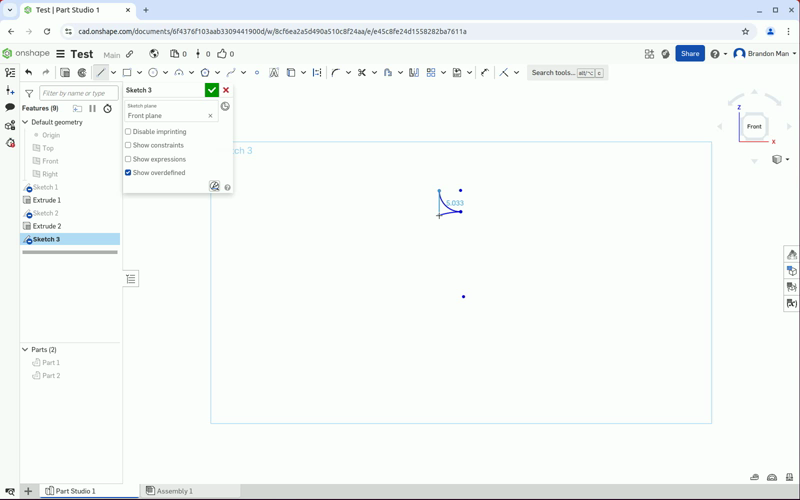
key_up(shift)
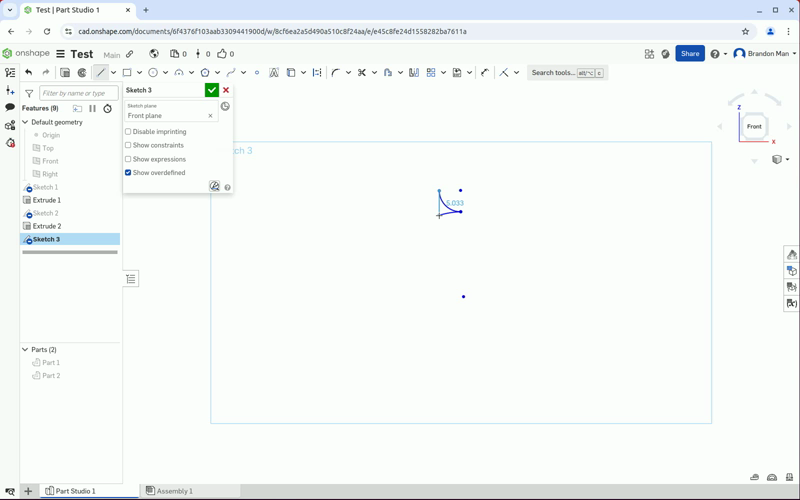
click(439, 215)
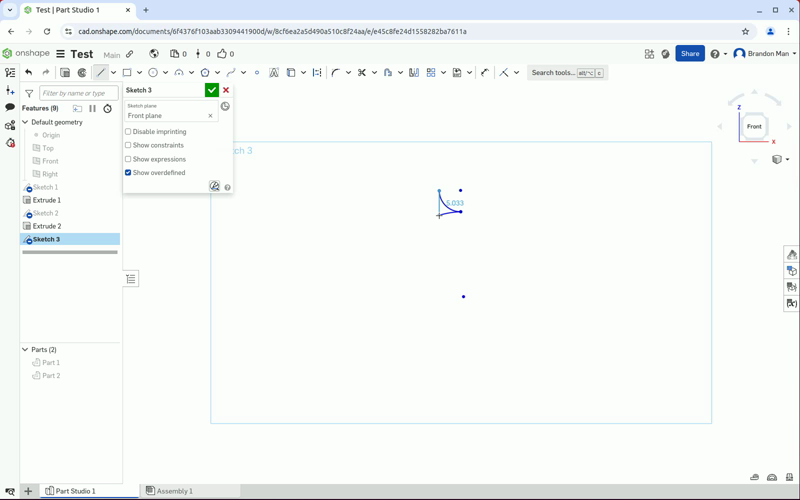
key(esc)
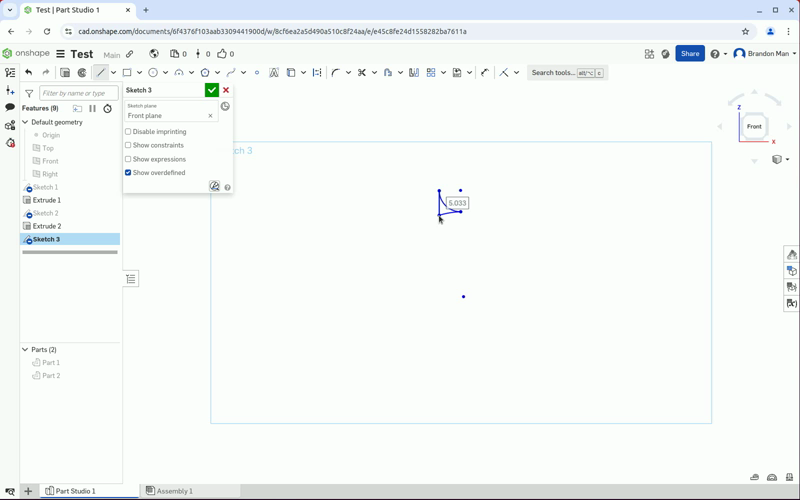
mouse_move(450, 206)
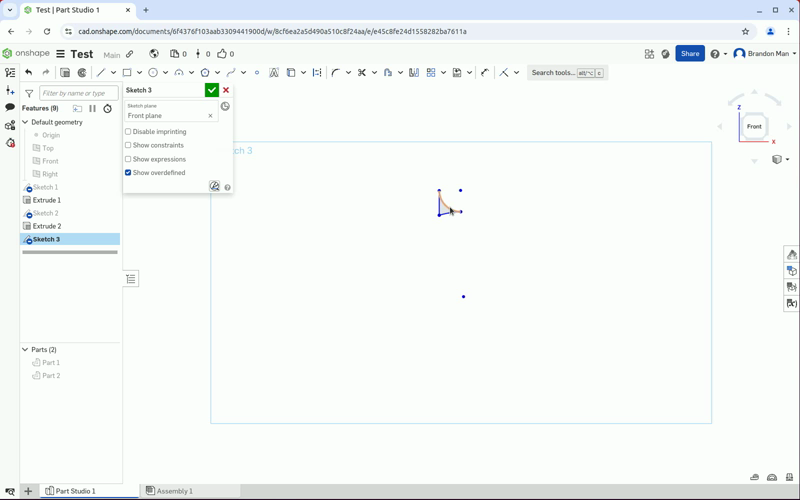
scroll(6)
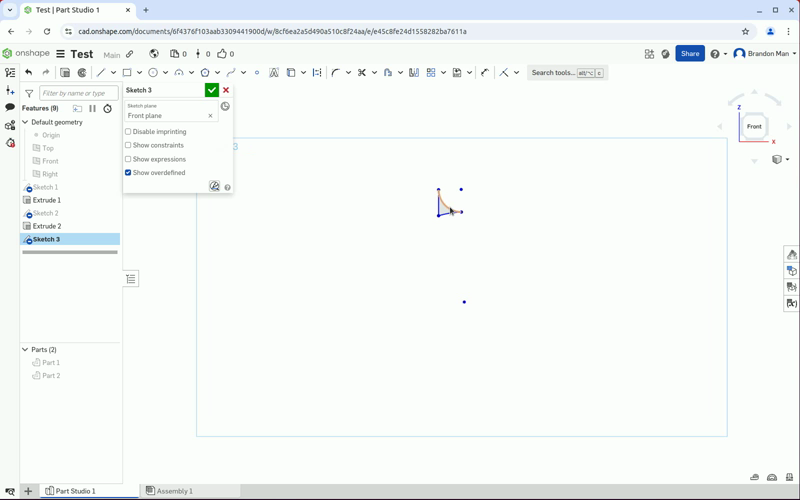
scroll(6)
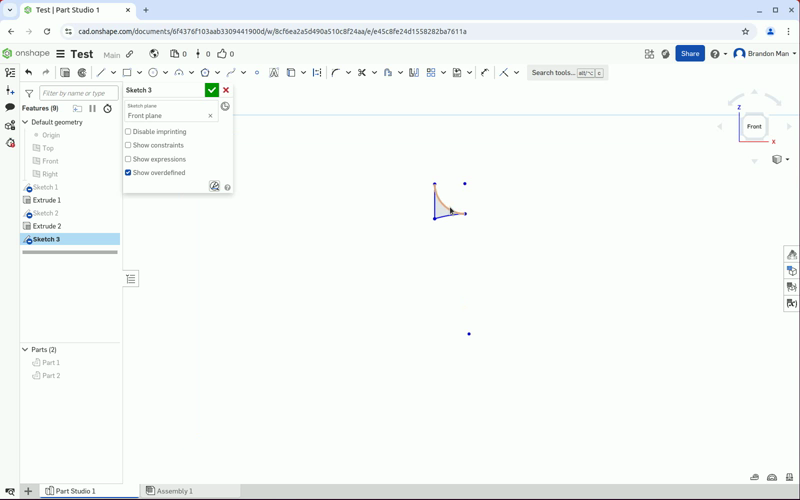
scroll(6)
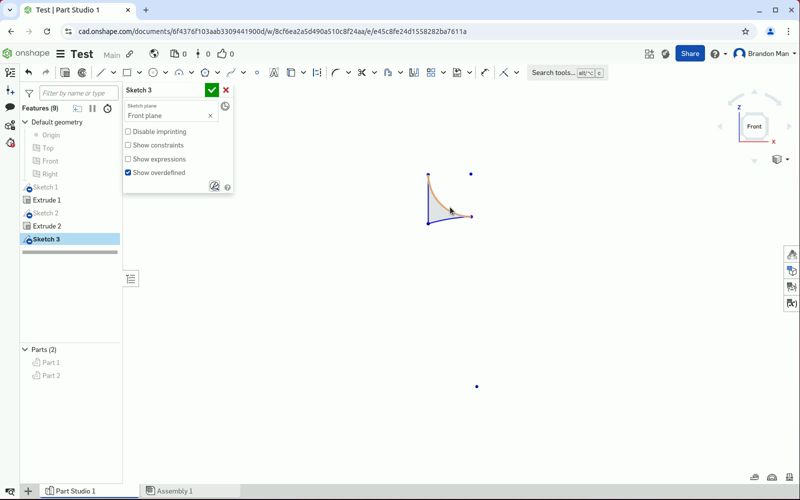
scroll(6)
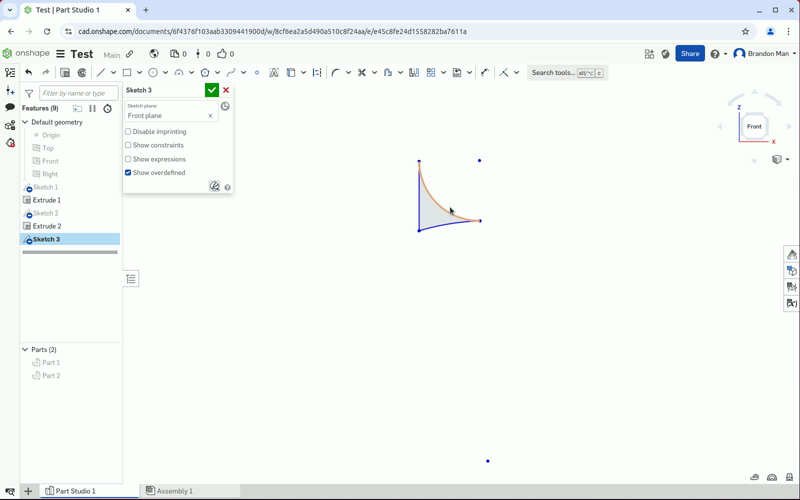
scroll(6)
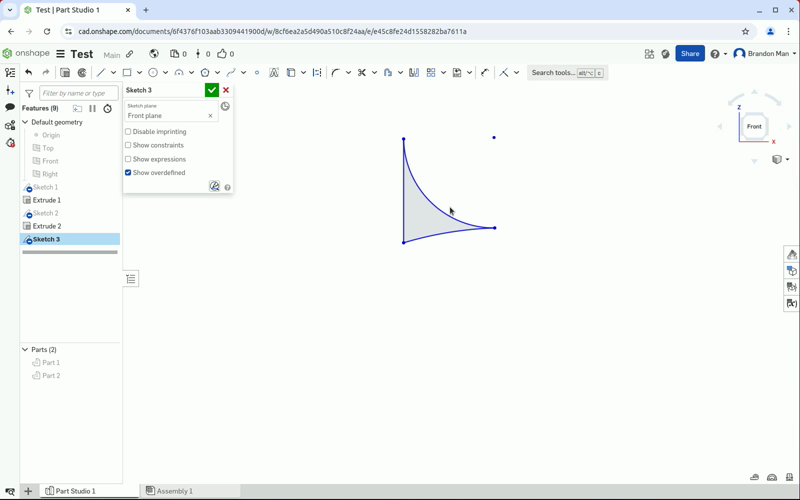
scroll(6)
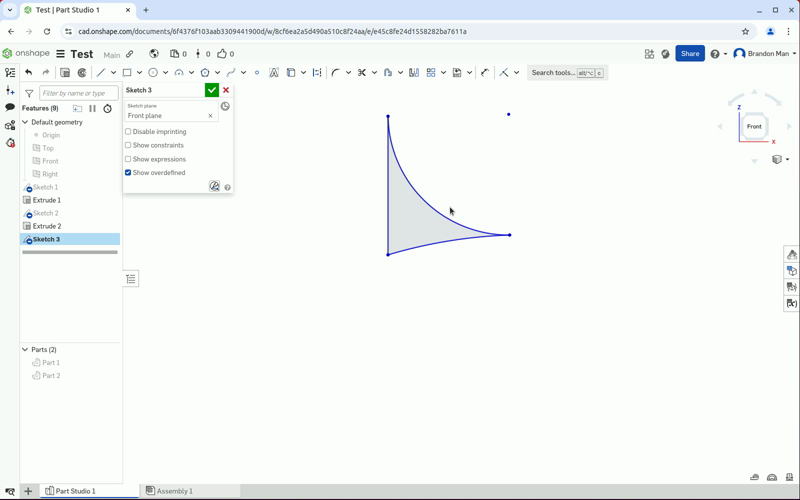
scroll(6)
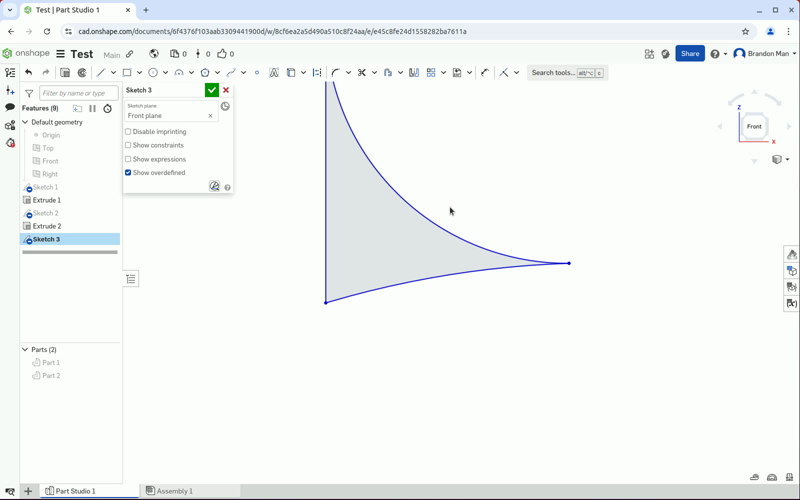
click(450, 206)
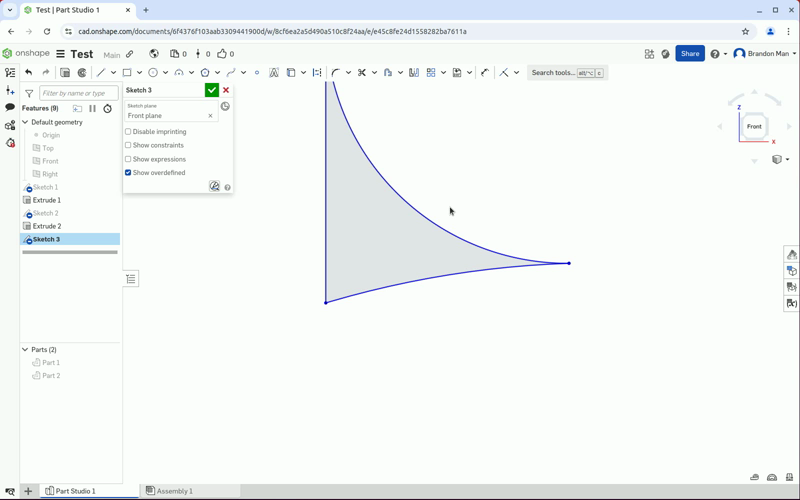
scroll(-6)
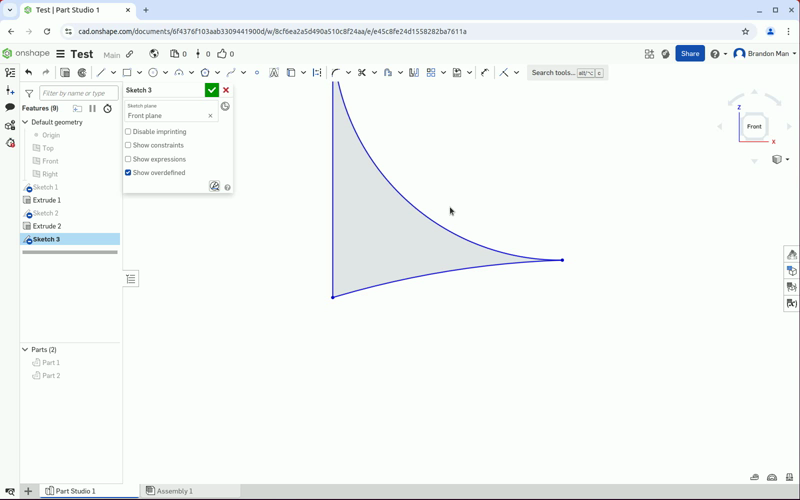
scroll(-6)
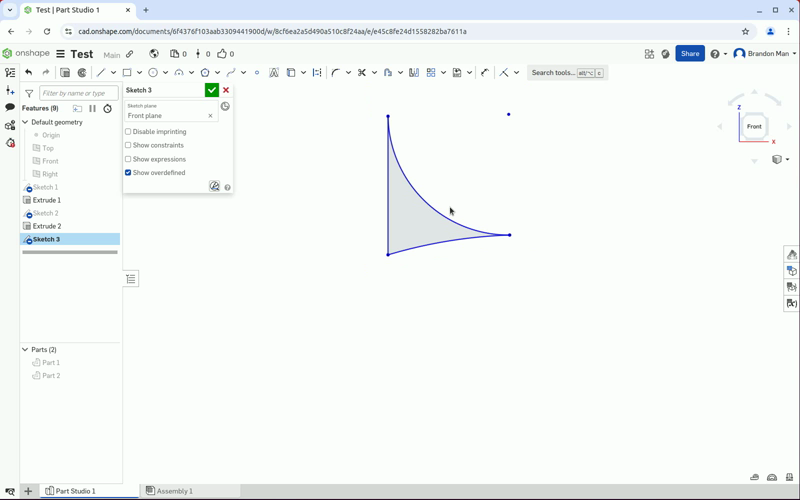
scroll(-6)
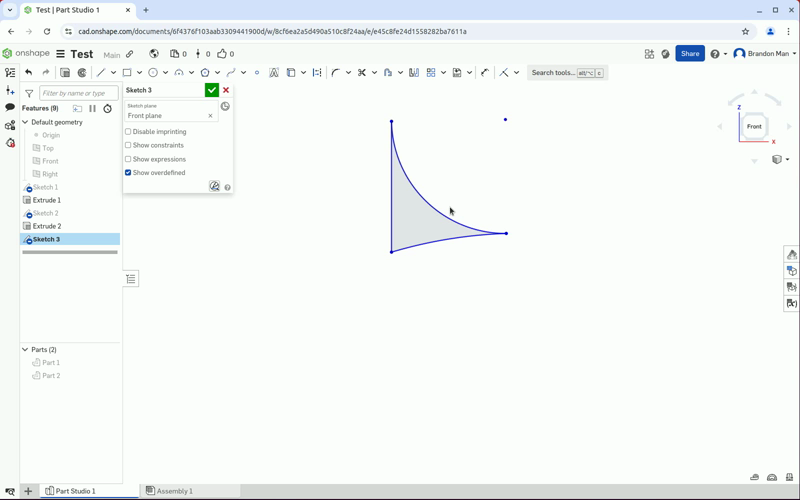
scroll(-6)
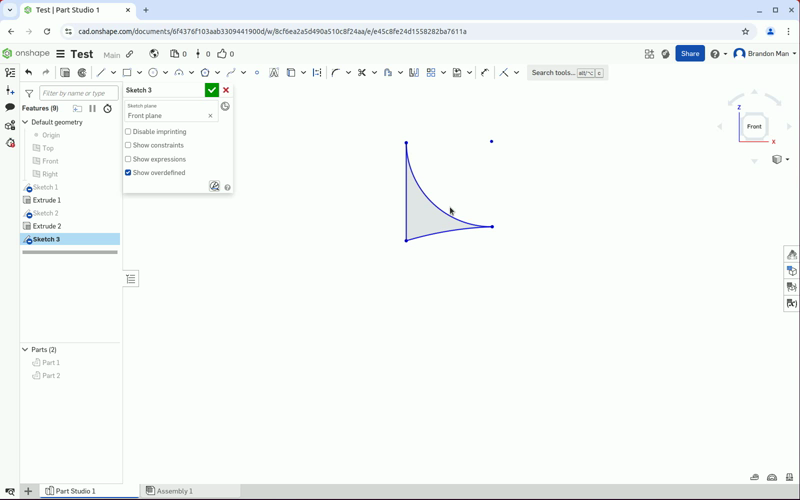
scroll(-6)
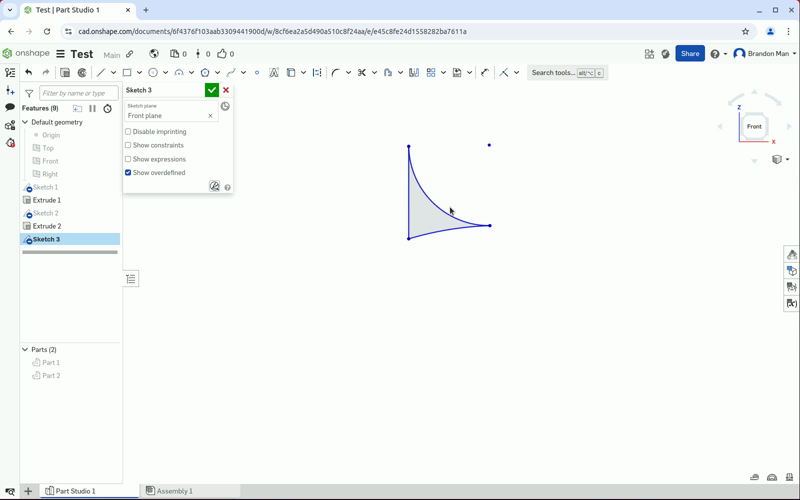
scroll(-6)
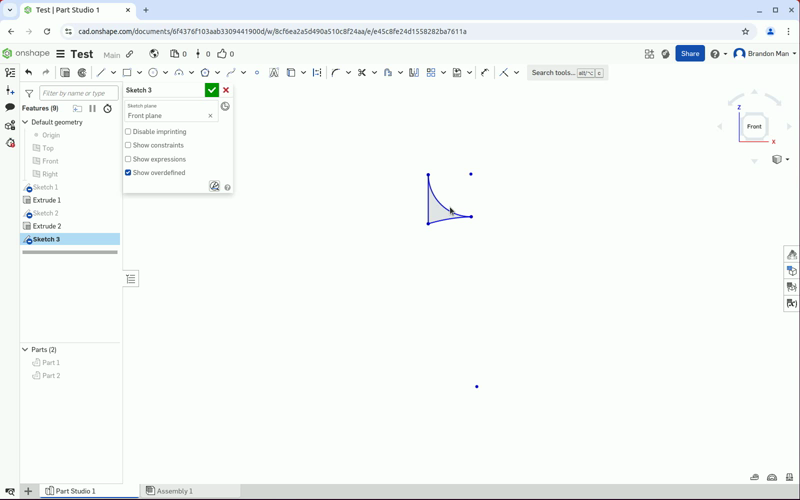
scroll(-6)
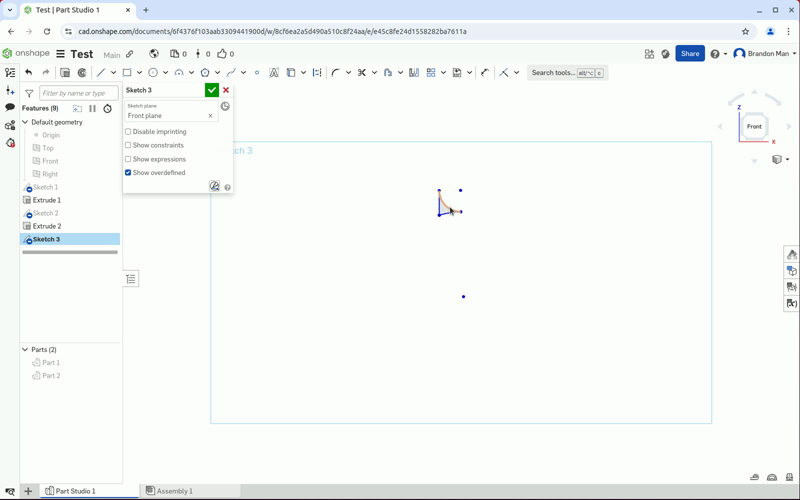
mouse_move(73, 352)
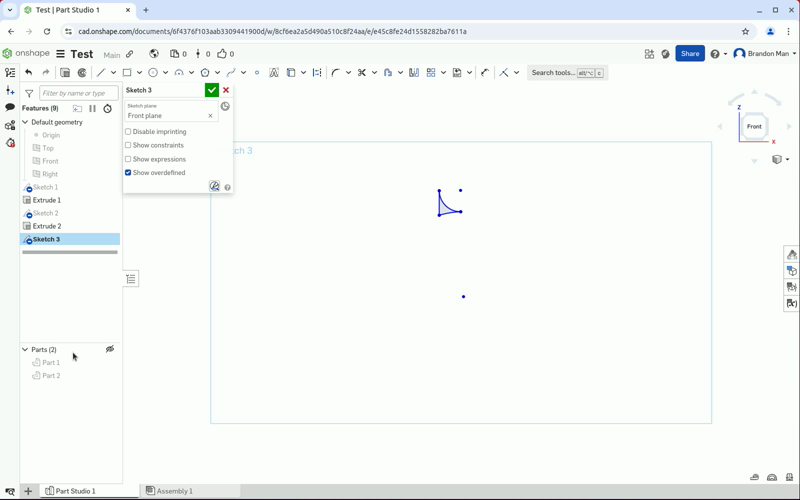
key(shift+y)
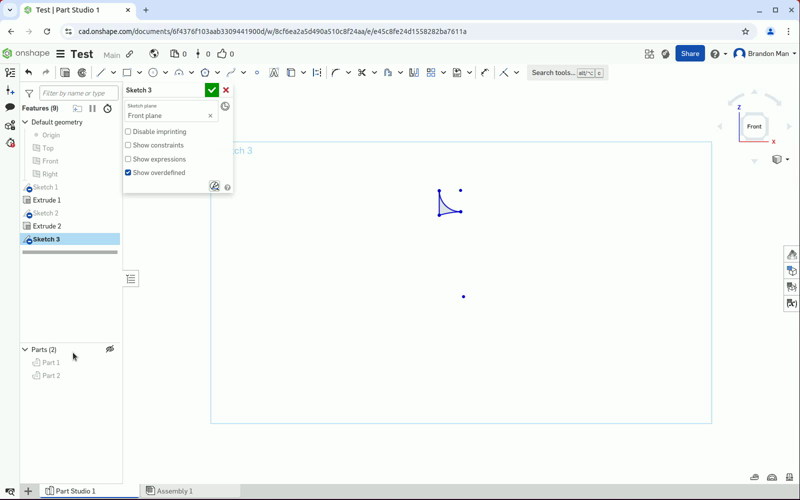
key(shift+e)
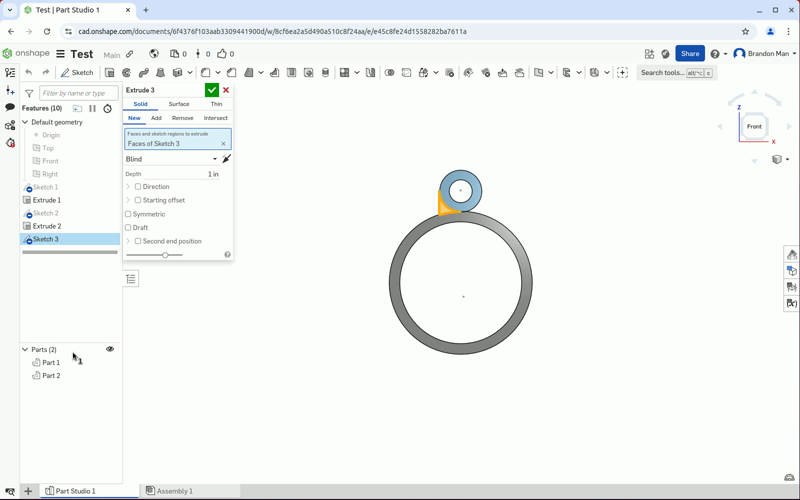
mouse_move(143, 106)
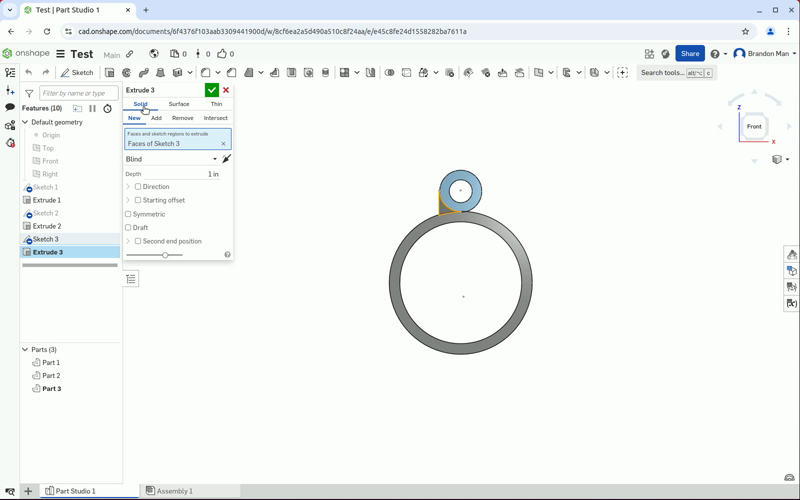
click(143, 106)
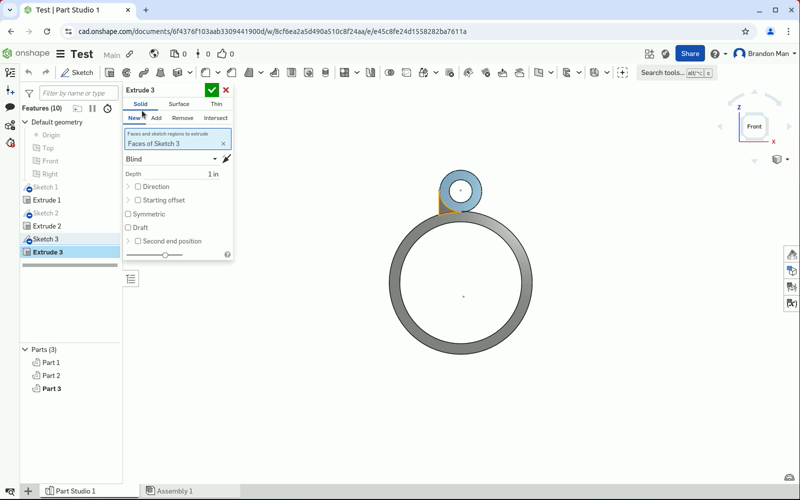
mouse_move(137, 120)
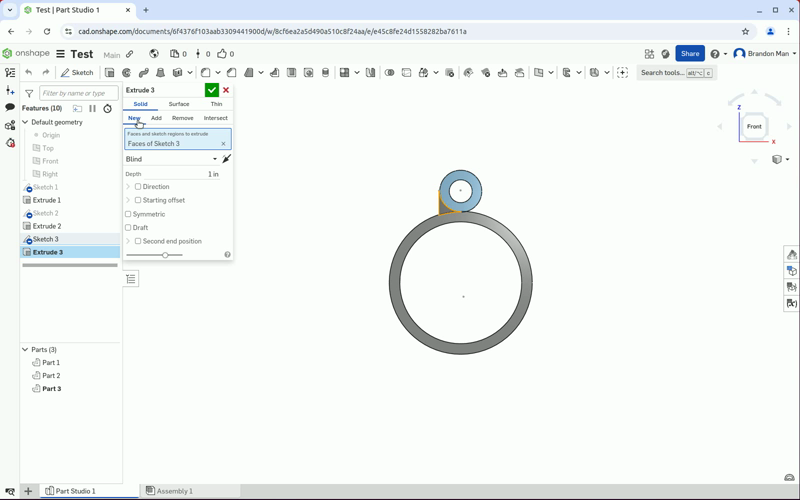
click(137, 120)
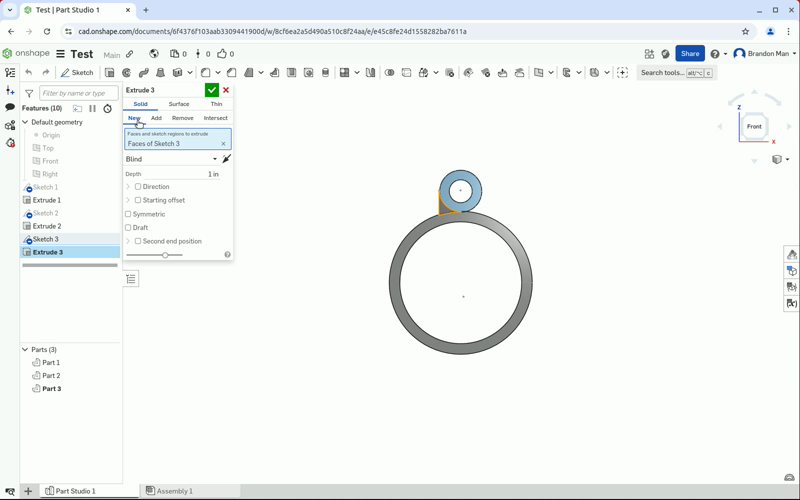
key(tab, 4)
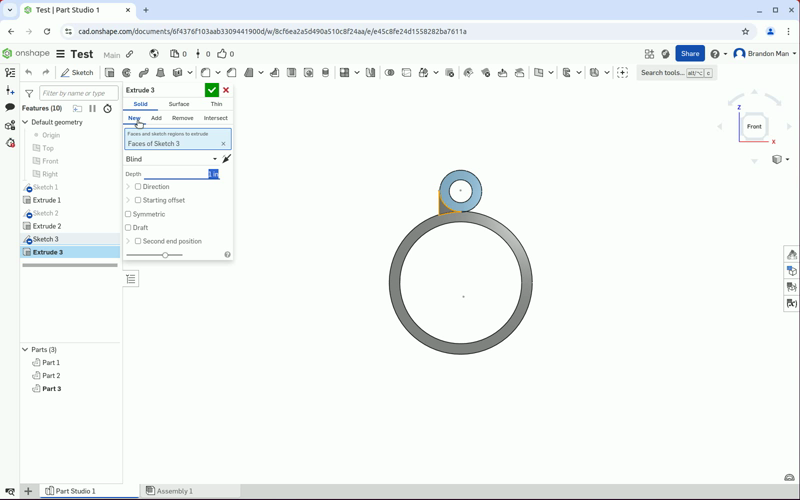
text(1.926)
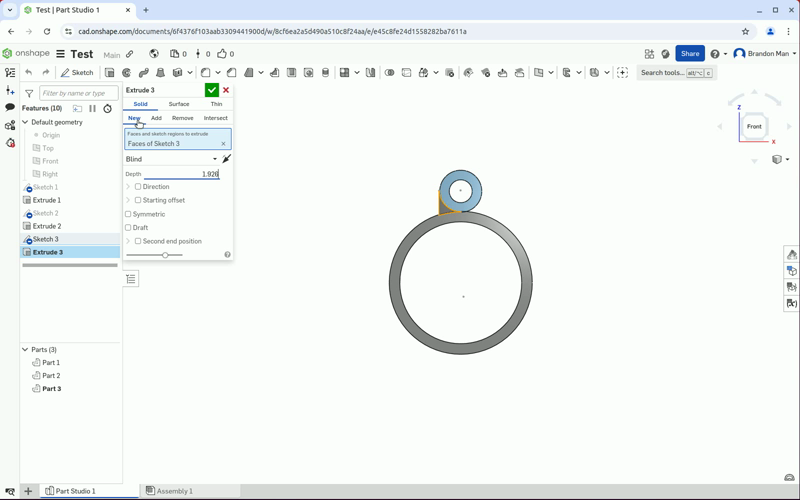
key(enter)
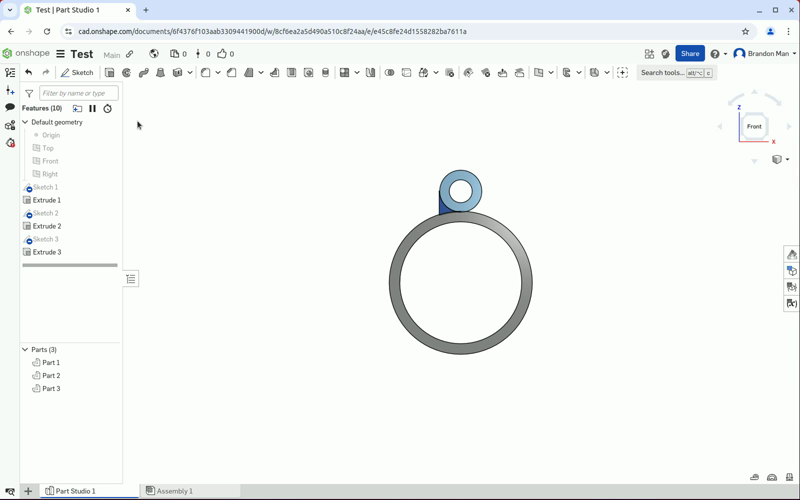
key(shift+h)
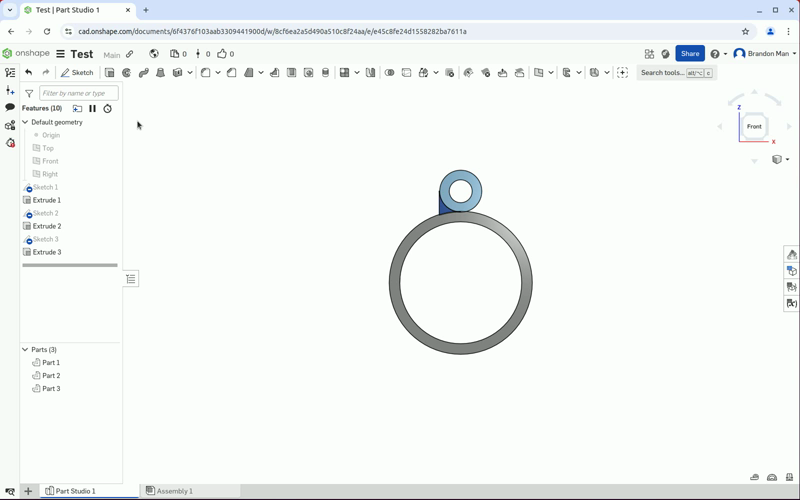
key(shift+h)
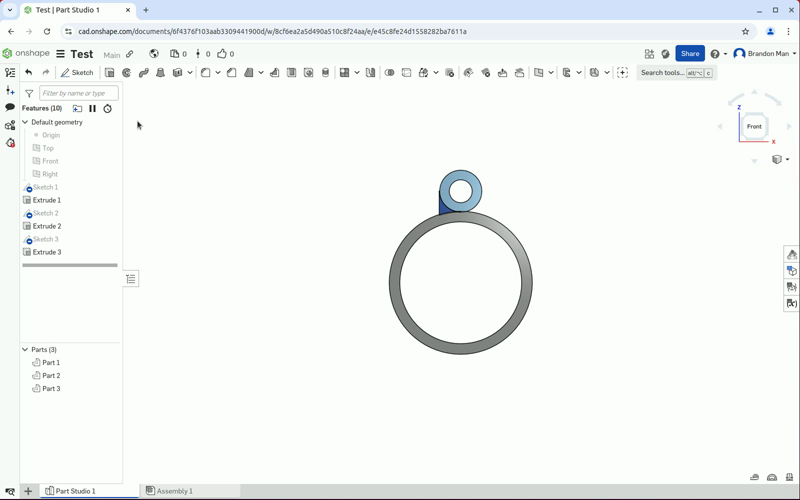
mouse_move(73, 189)
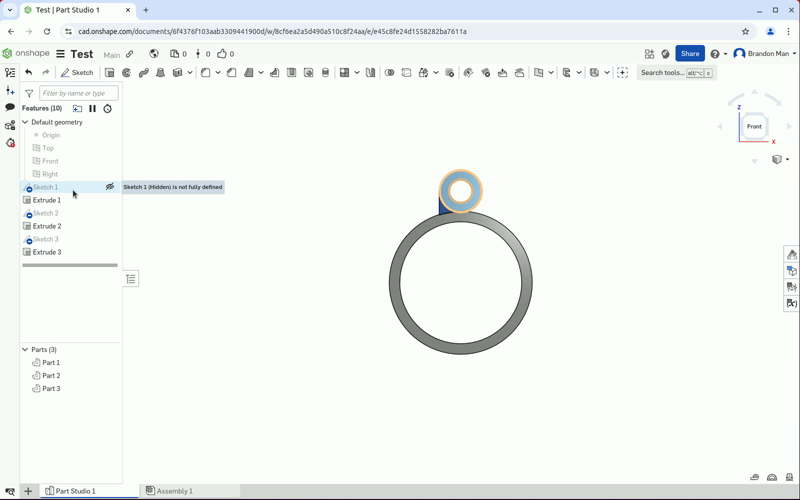
click(73, 189)
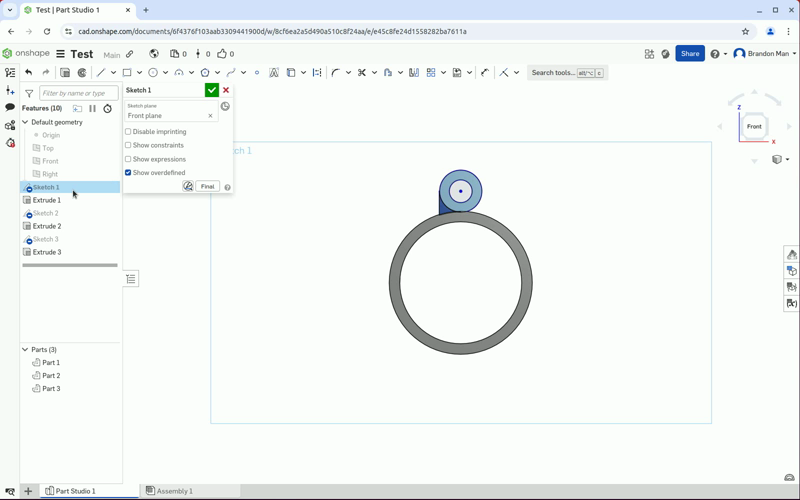
mouse_move(229, 92)
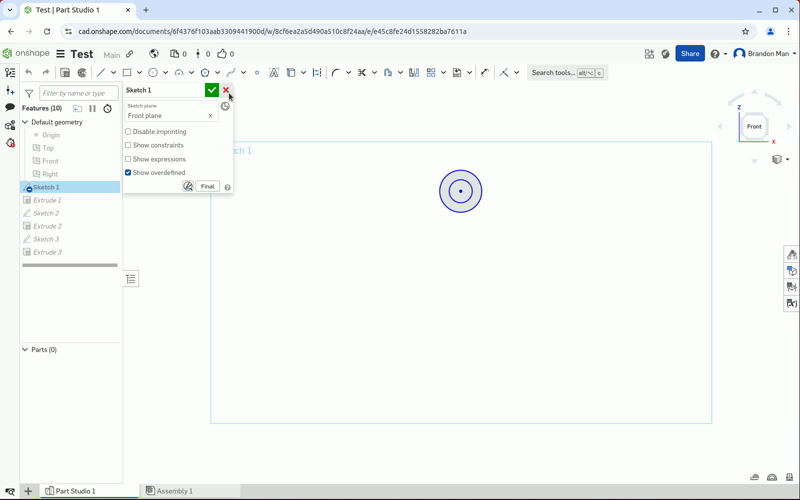
click(229, 92)
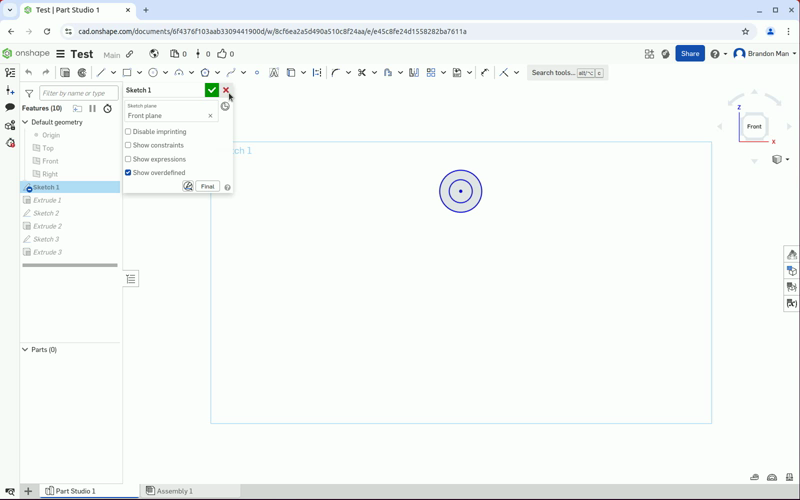
key(shift+s)
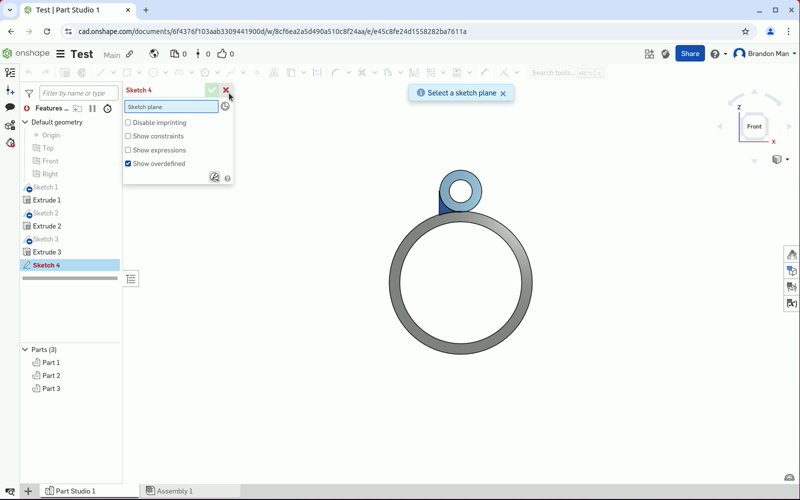
mouse_move(73, 163)
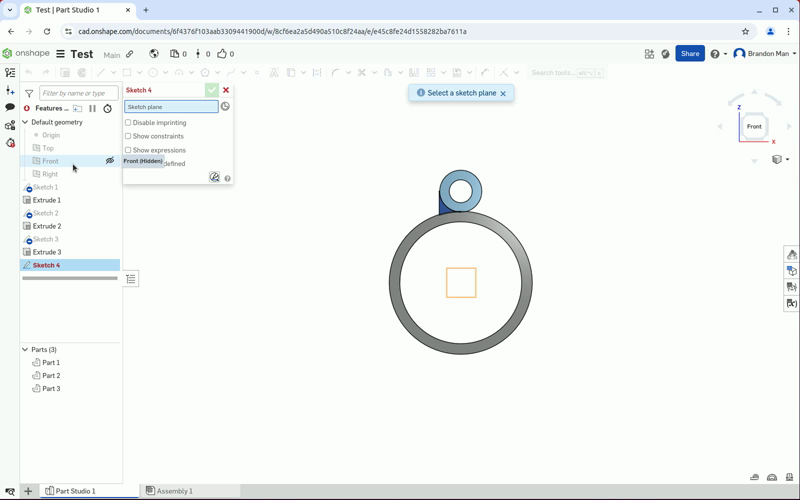
click(73, 163)
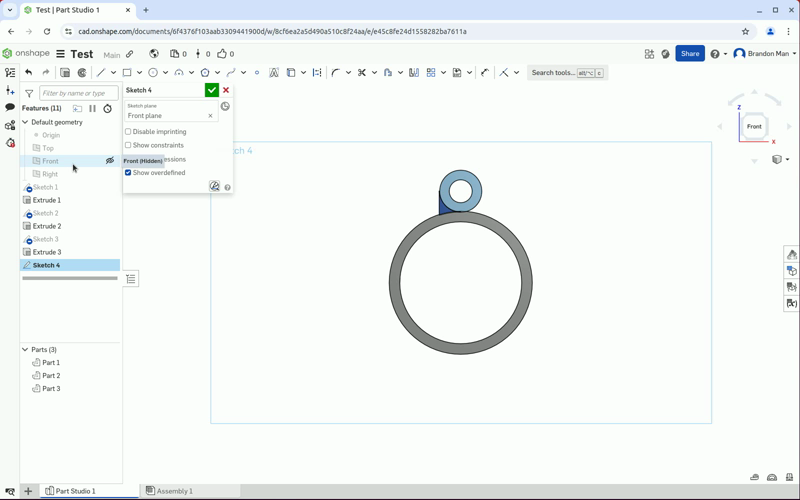
mouse_move(73, 352)
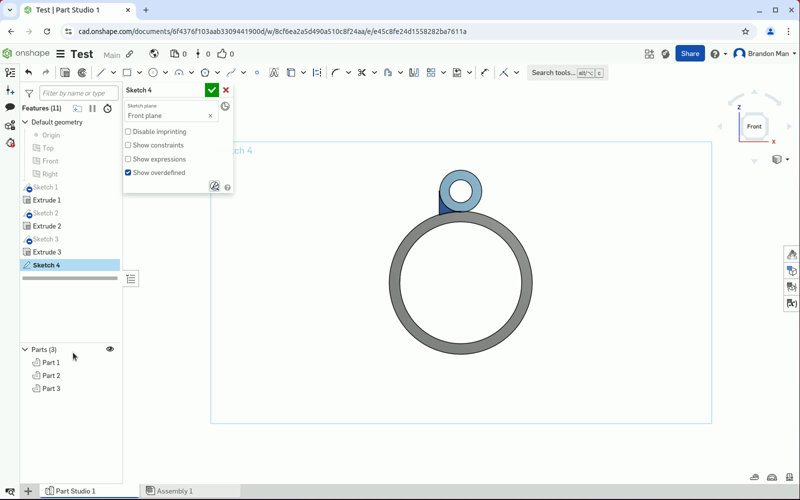
key(y)
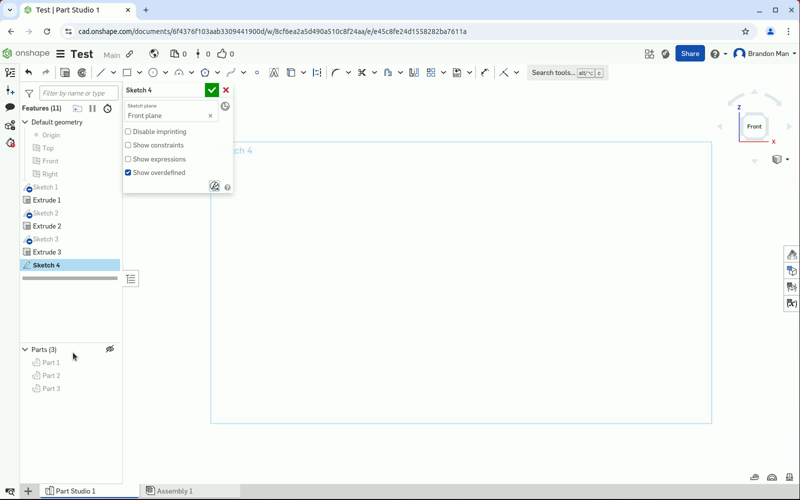
key(a)
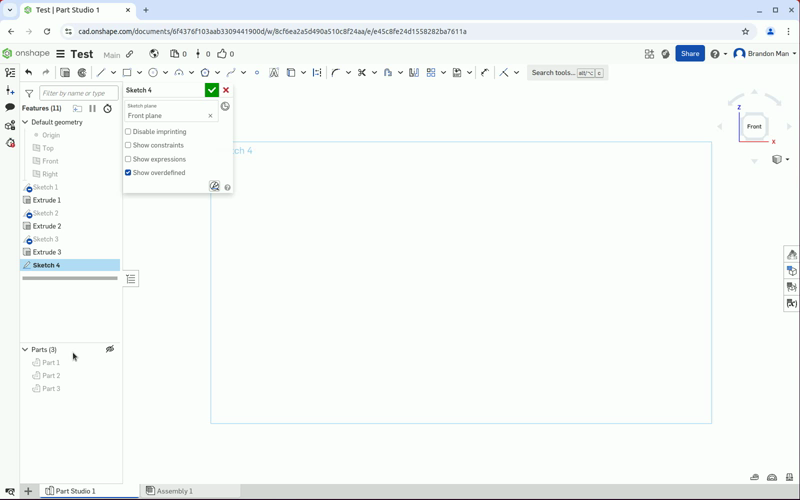
key_down(shift)
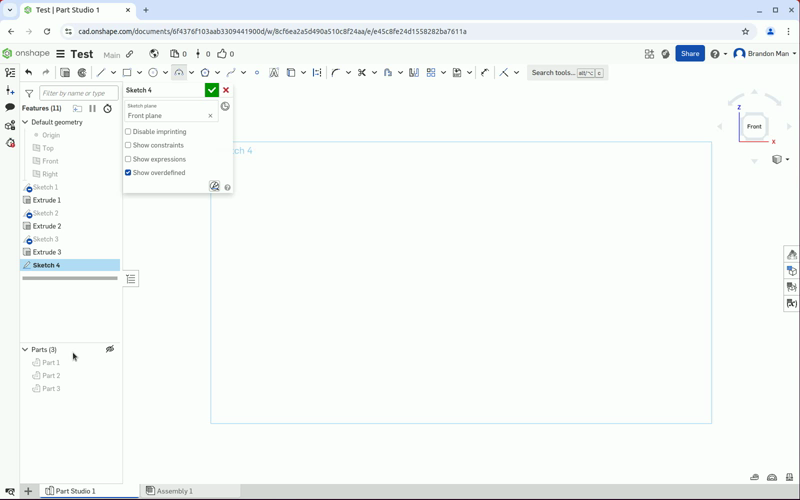
mouse_move(460, 211)
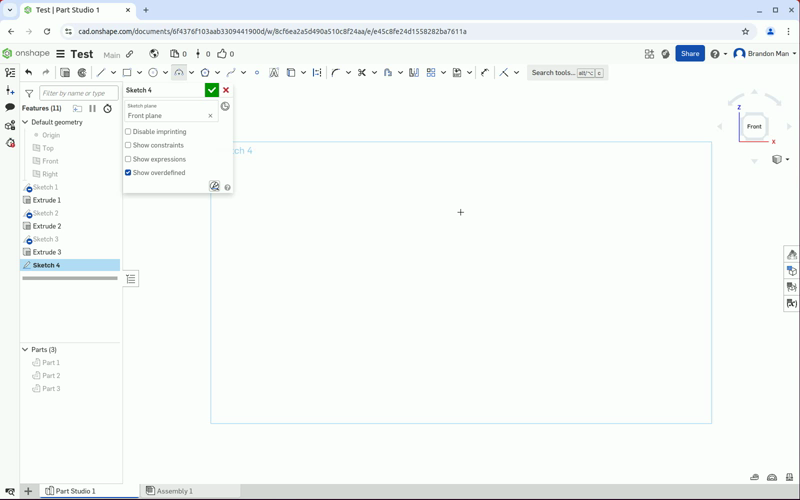
click(460, 211)
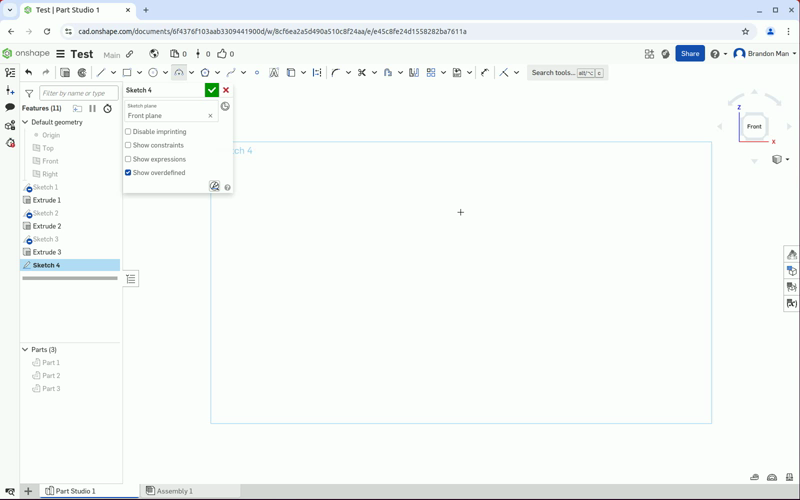
key_up(shift)
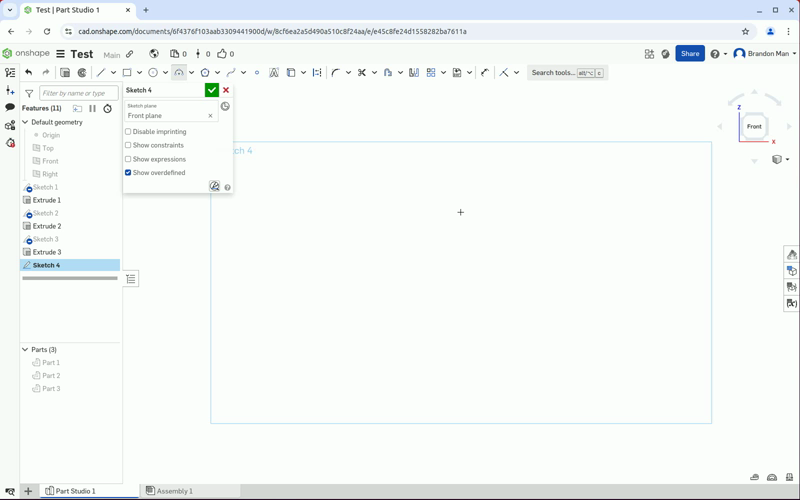
key_down(shift)
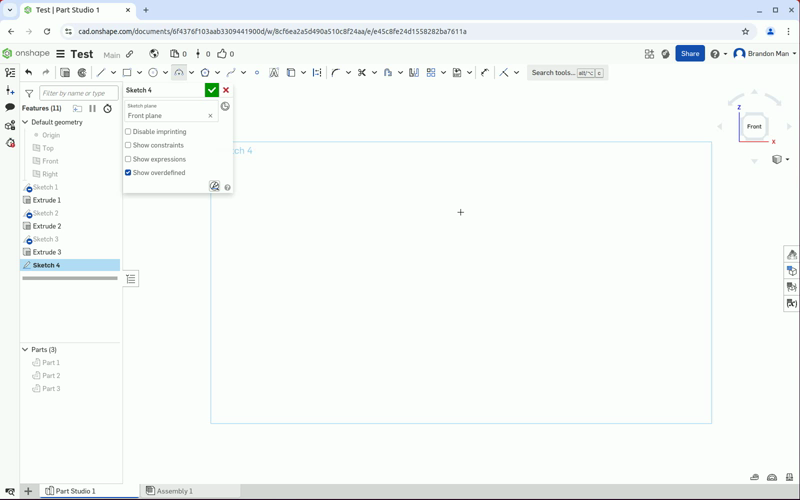
mouse_move(482, 214)
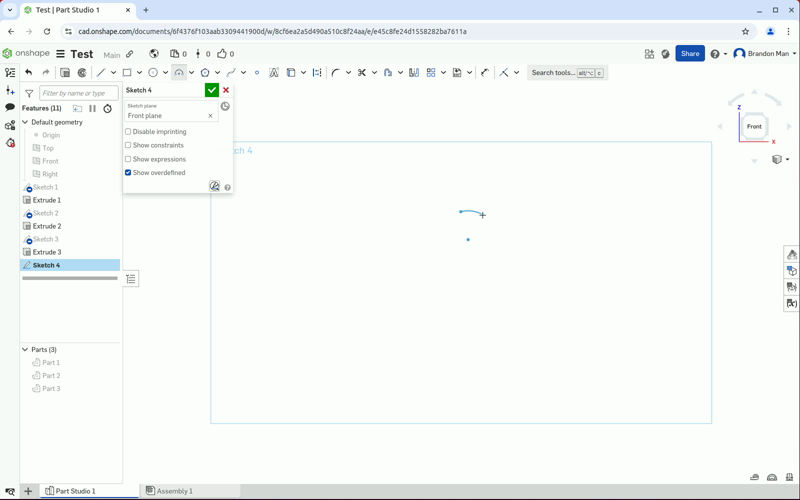
click(482, 214)
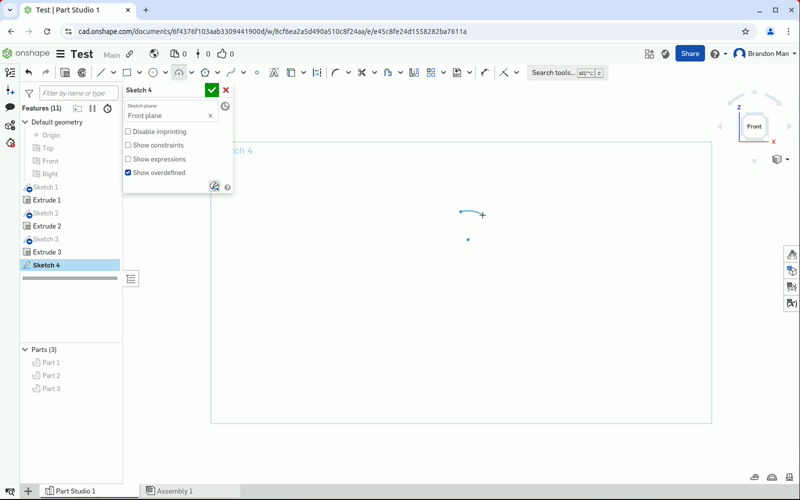
mouse_move(471, 212)
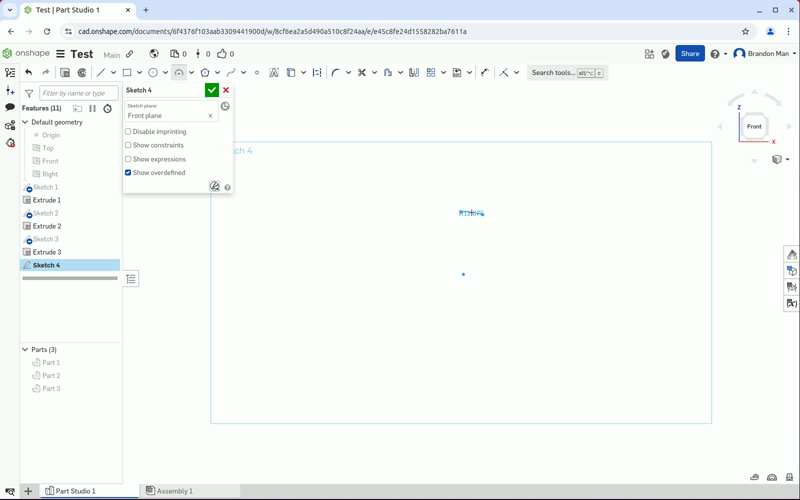
click(471, 212)
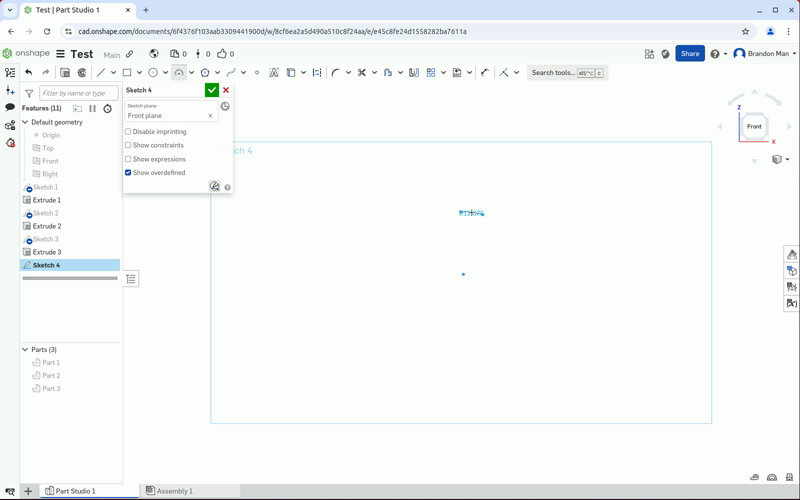
key_up(shift)
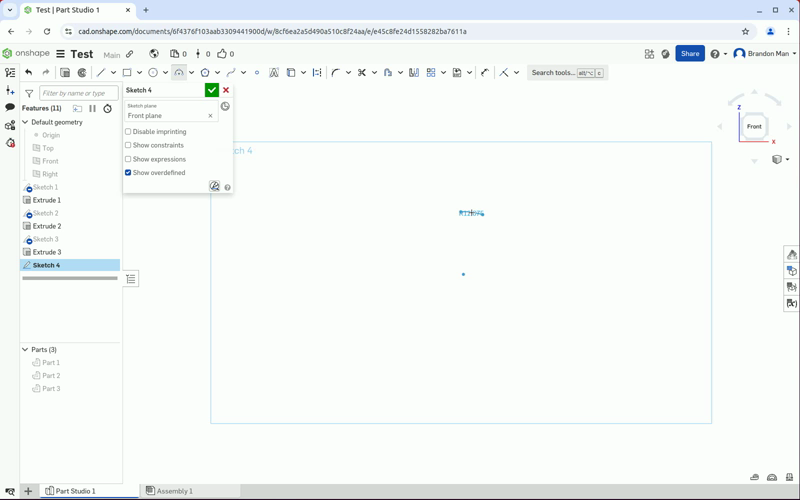
key(esc)
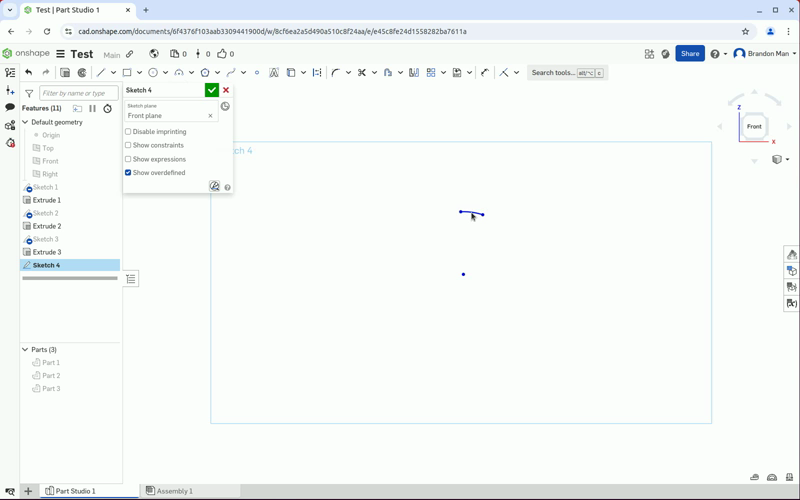
key(l)
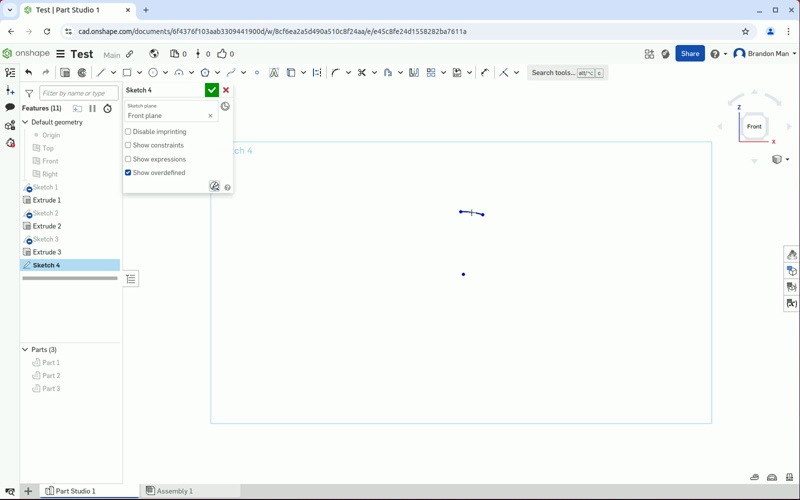
mouse_move(482, 214)
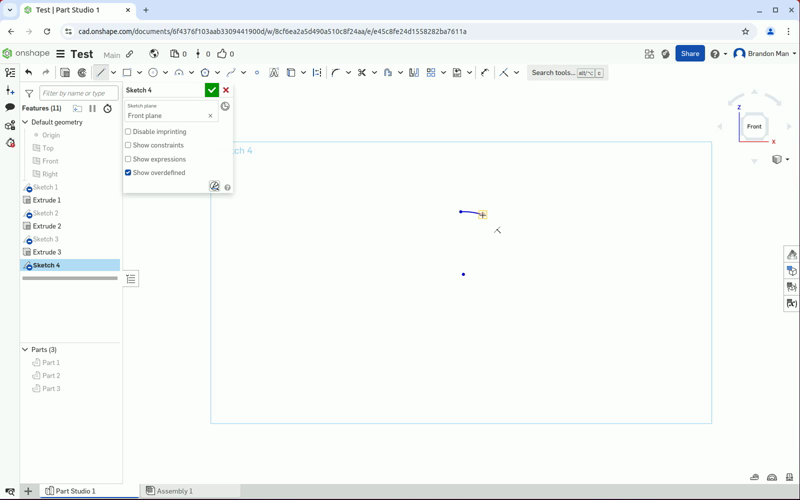
click(482, 214)
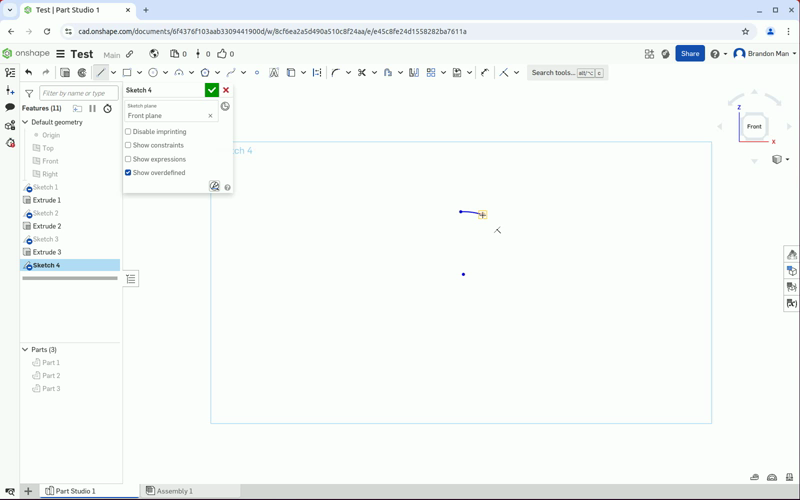
key_down(shift)
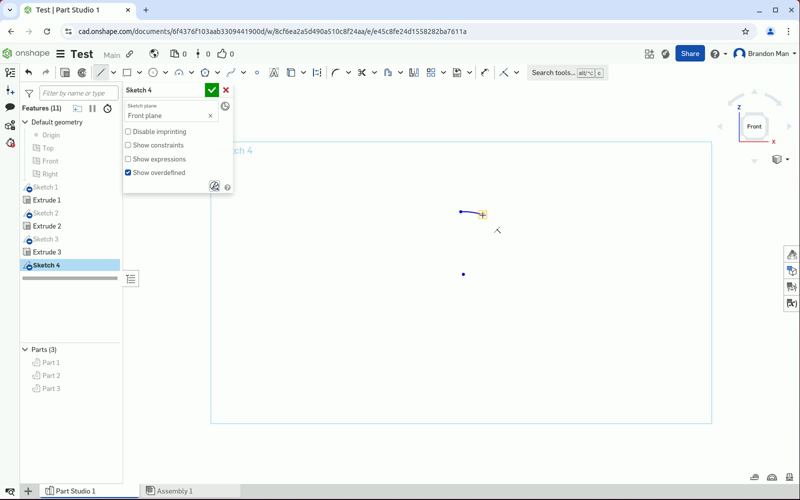
mouse_move(512, 214)
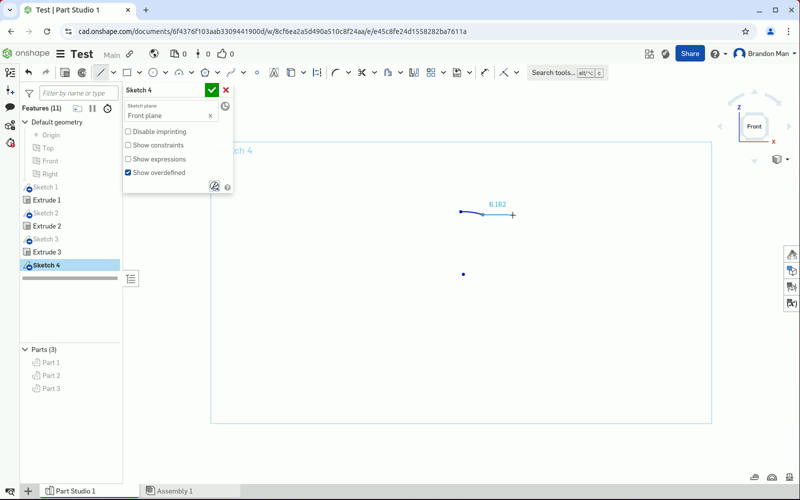
mouse_move(482, 189)
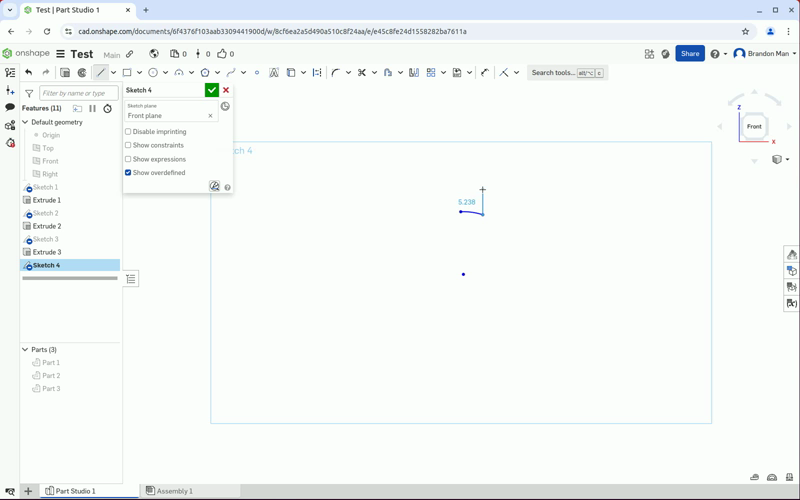
click(482, 189)
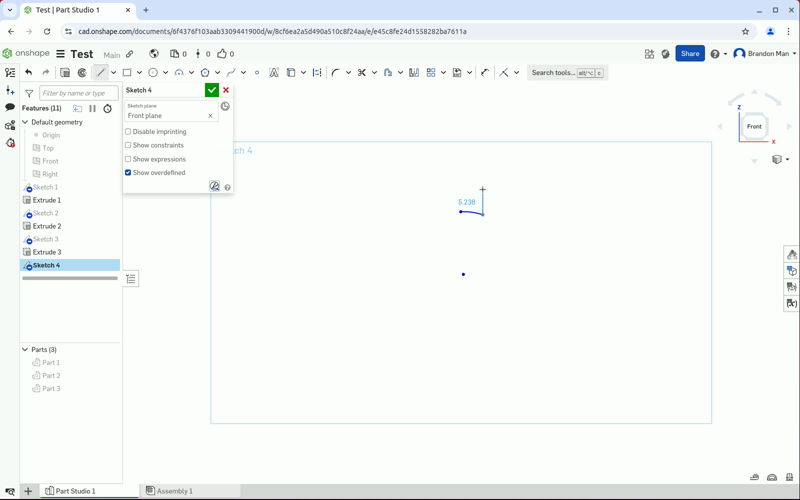
key_up(shift)
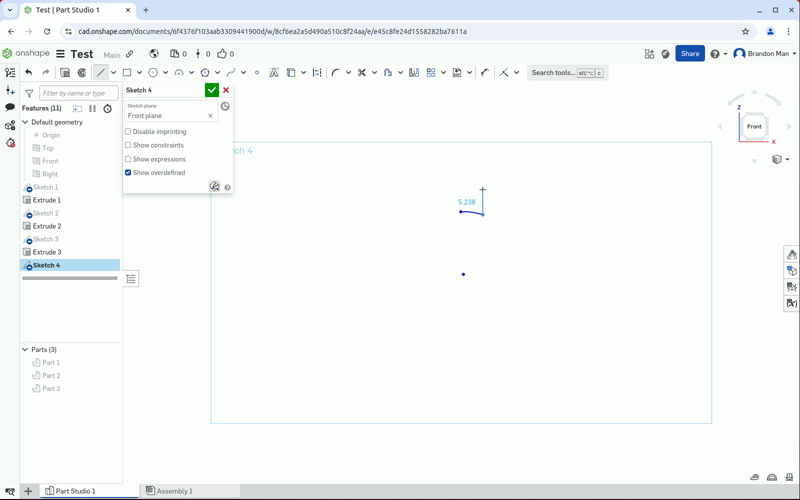
key(esc)
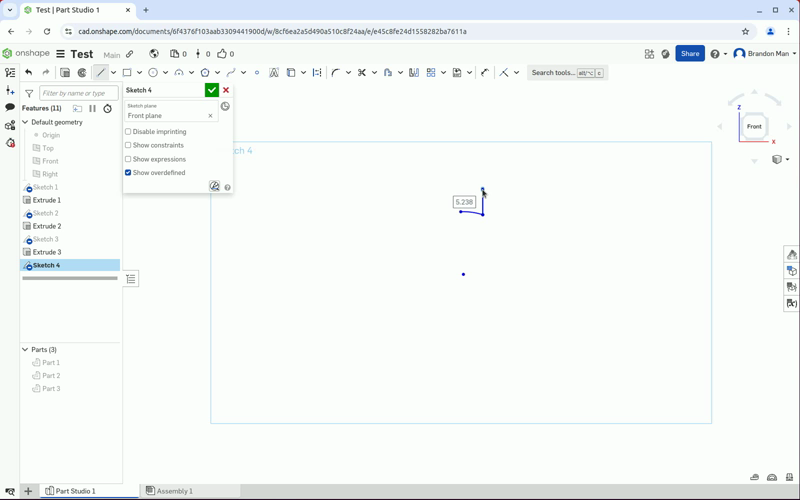
key(a)
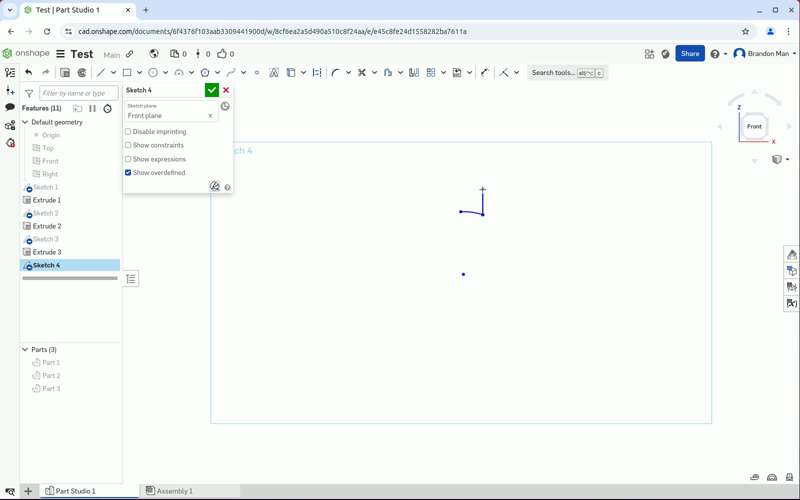
mouse_move(482, 189)
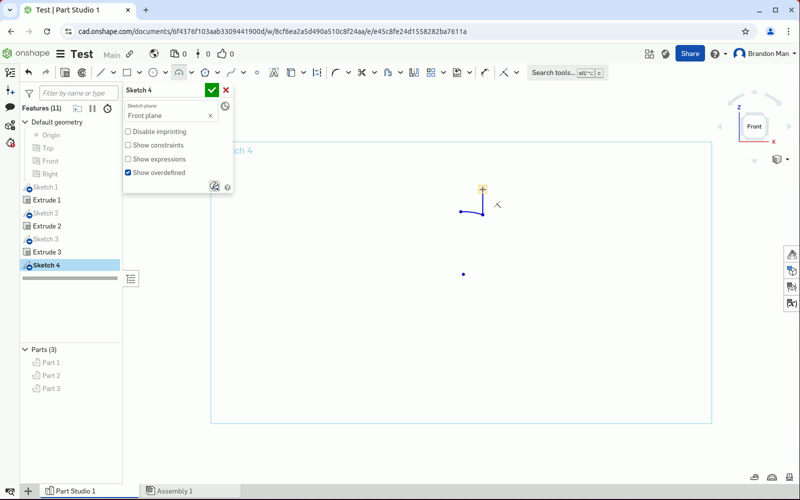
click(482, 189)
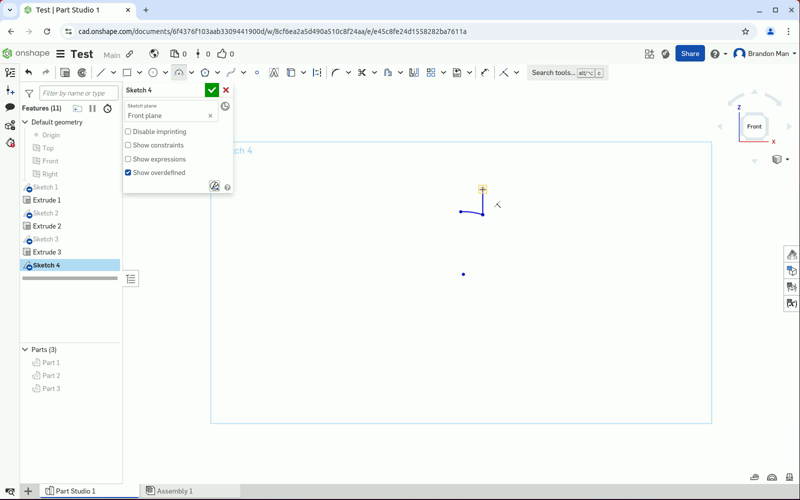
mouse_move(460, 211)
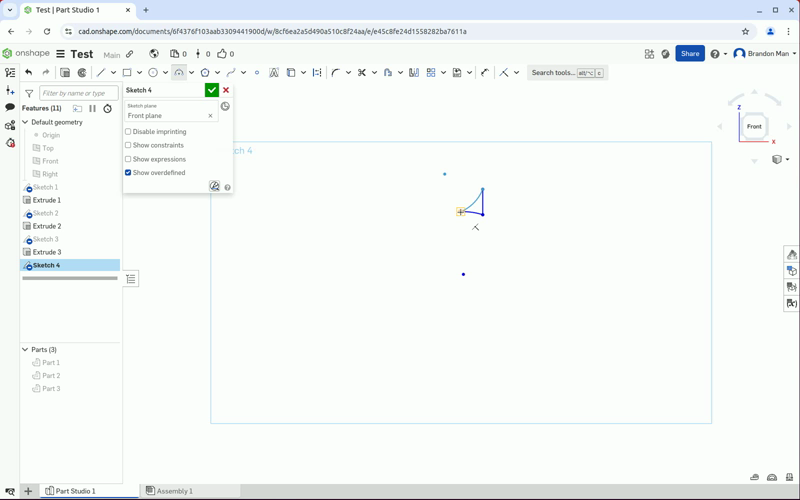
click(460, 211)
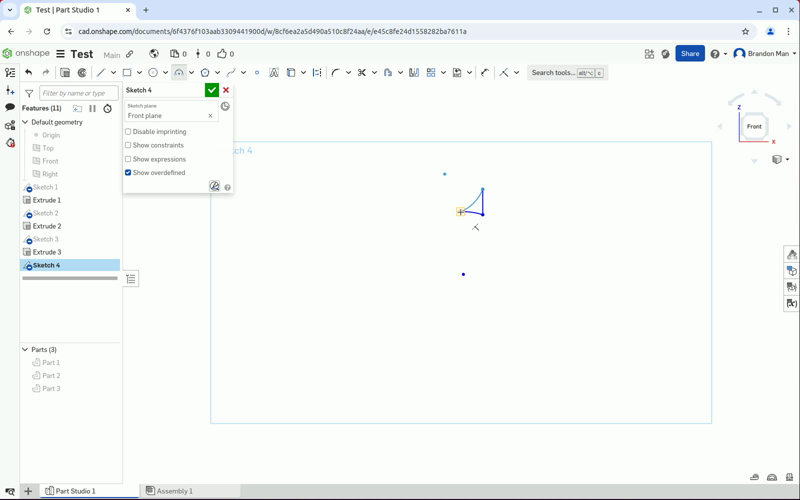
key_down(shift)
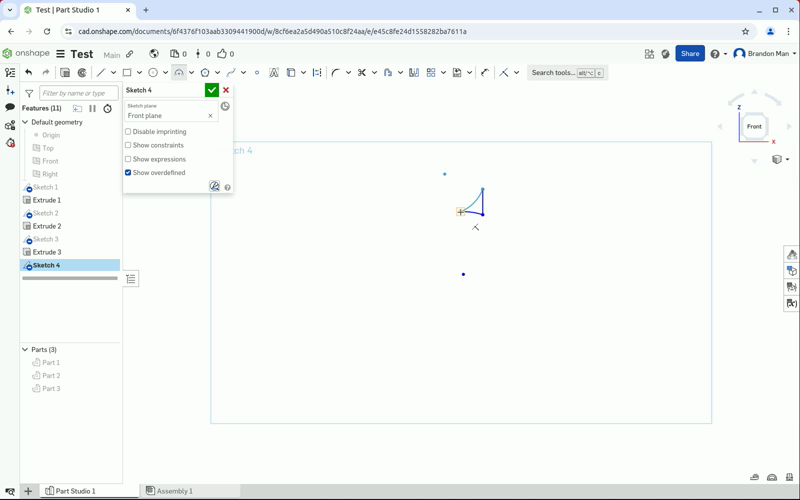
mouse_move(476, 204)
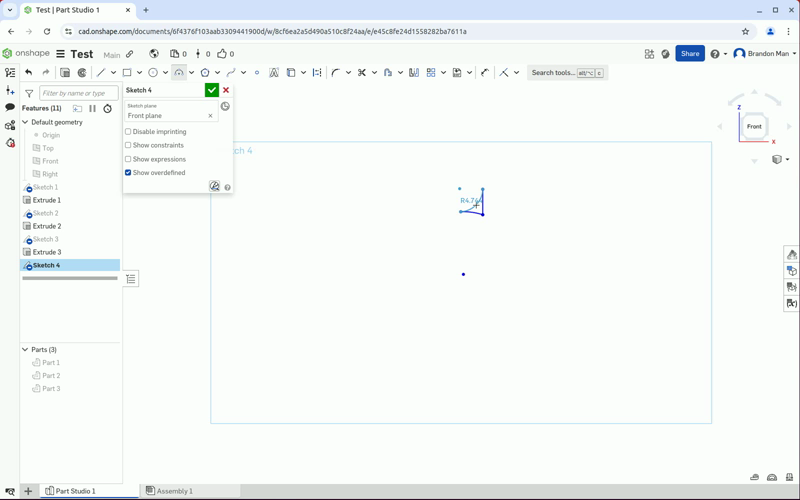
click(476, 204)
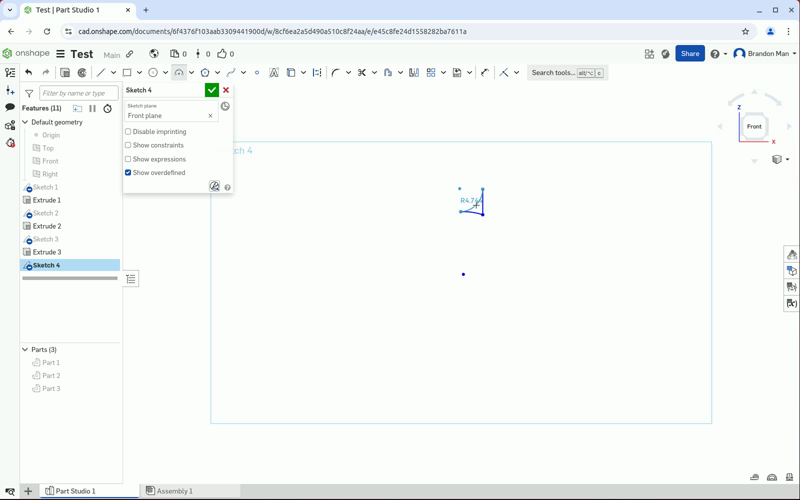
key_up(shift)
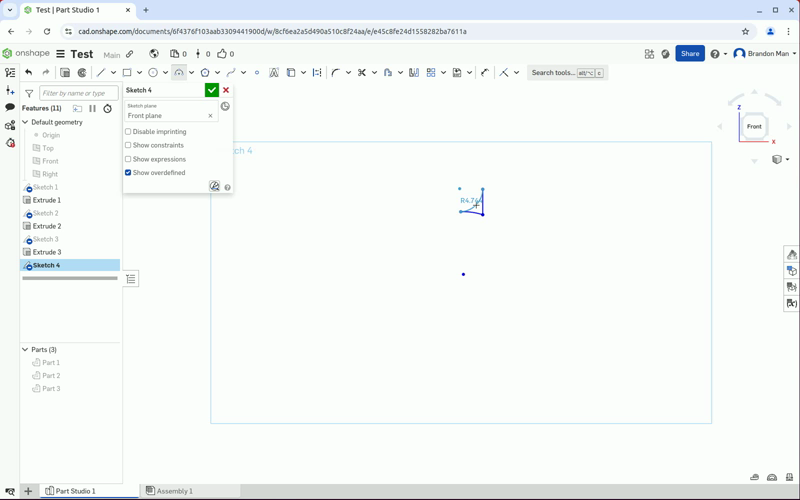
key(esc)
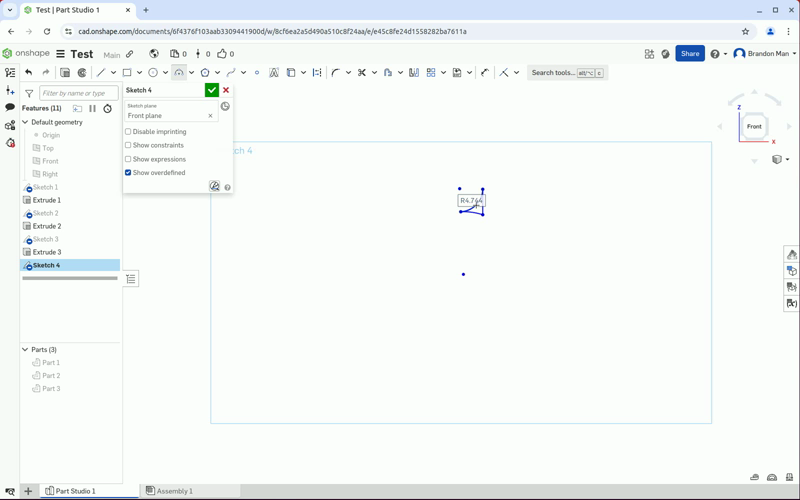
mouse_move(468, 207)
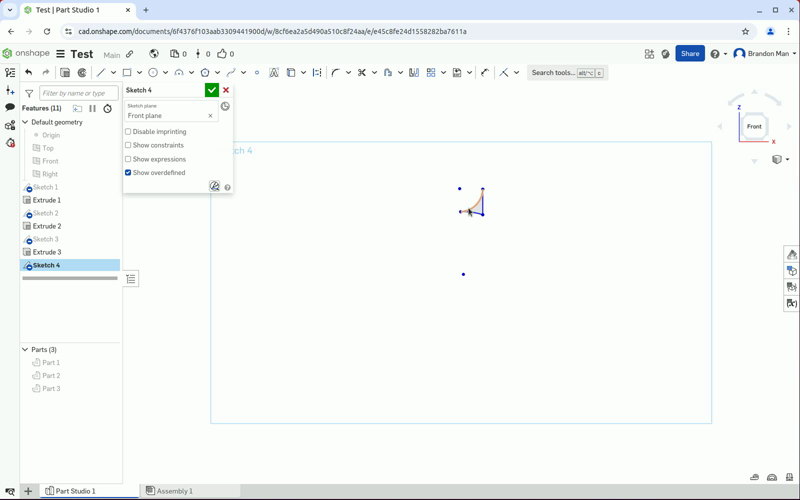
scroll(6)
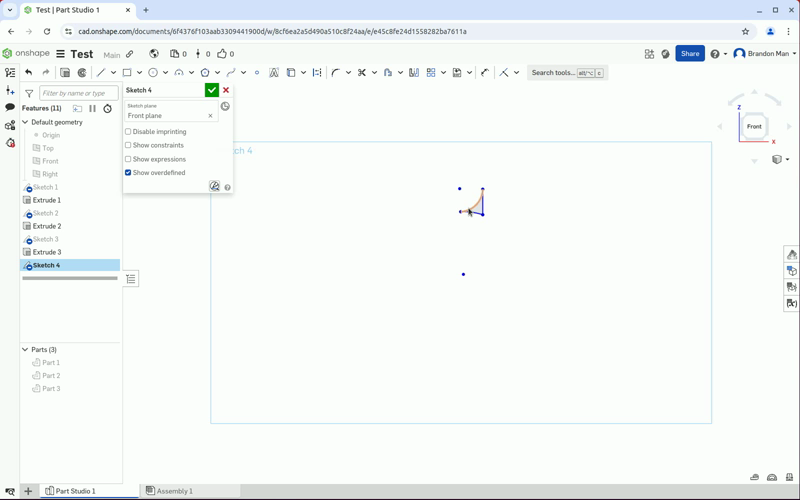
scroll(6)
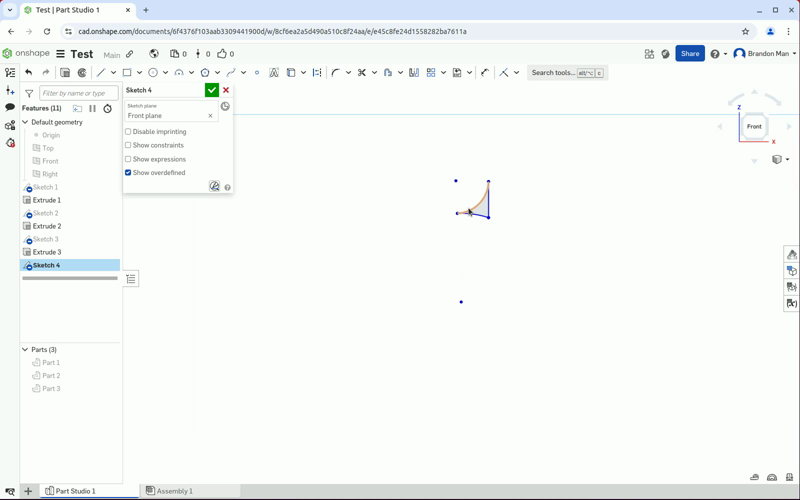
scroll(6)
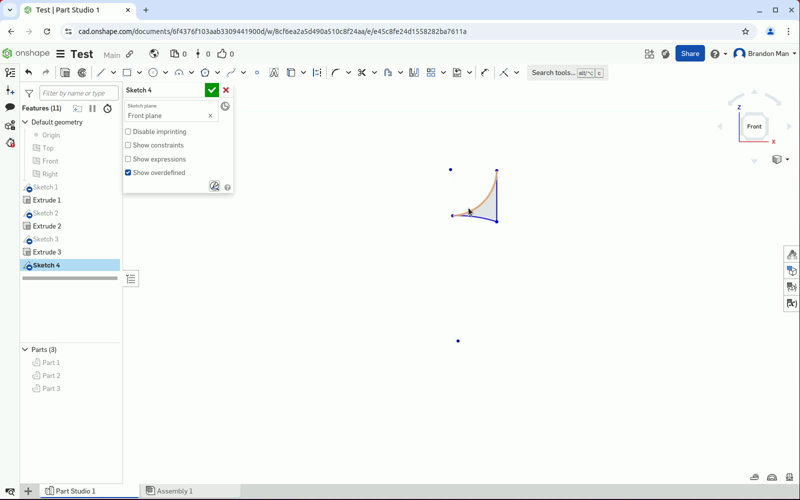
scroll(6)
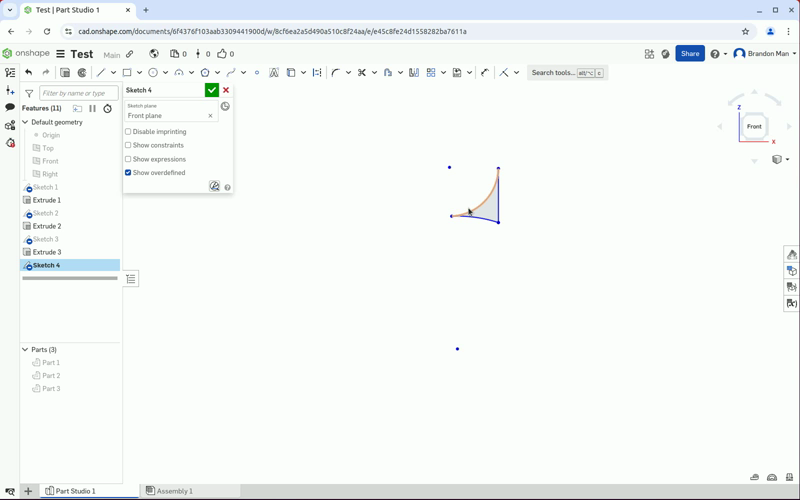
scroll(6)
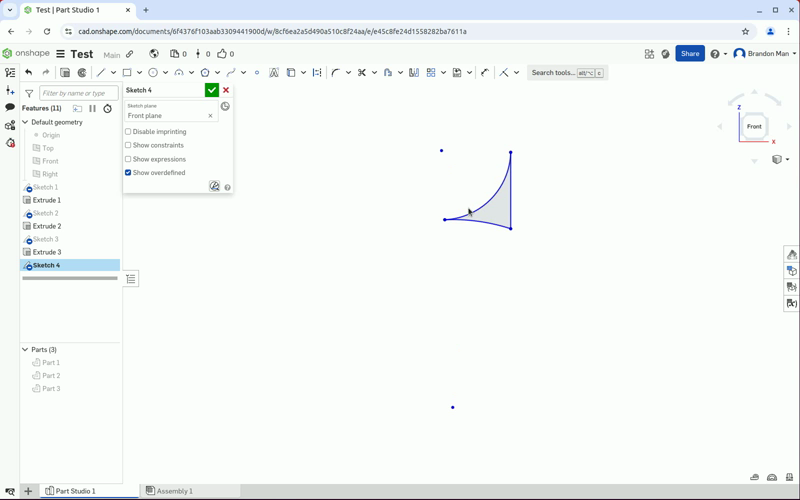
scroll(6)
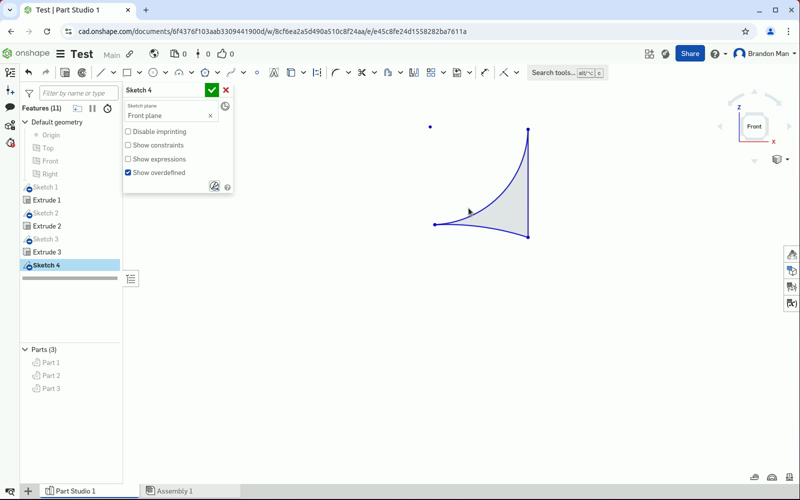
scroll(6)
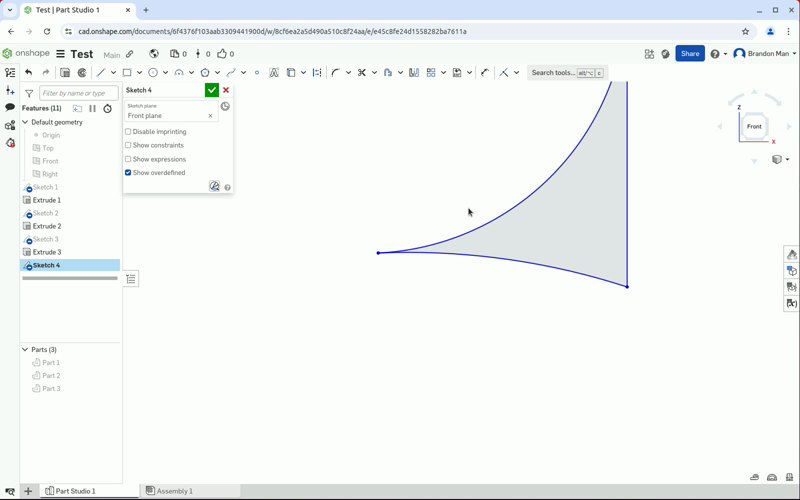
click(468, 207)
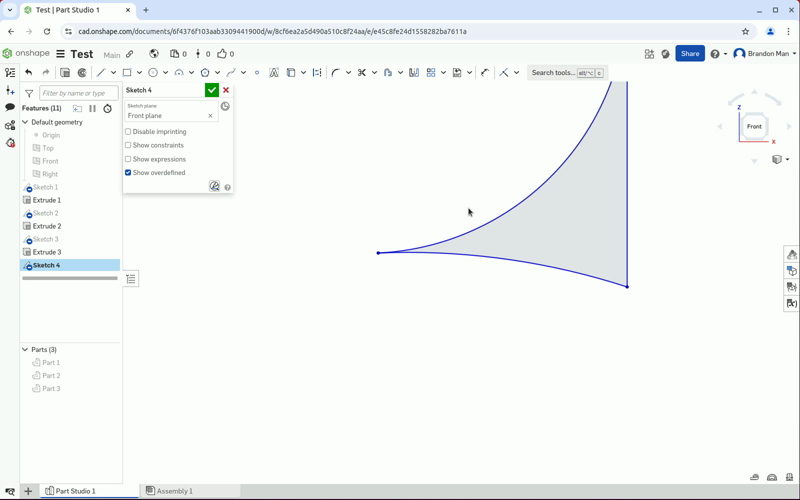
scroll(-6)
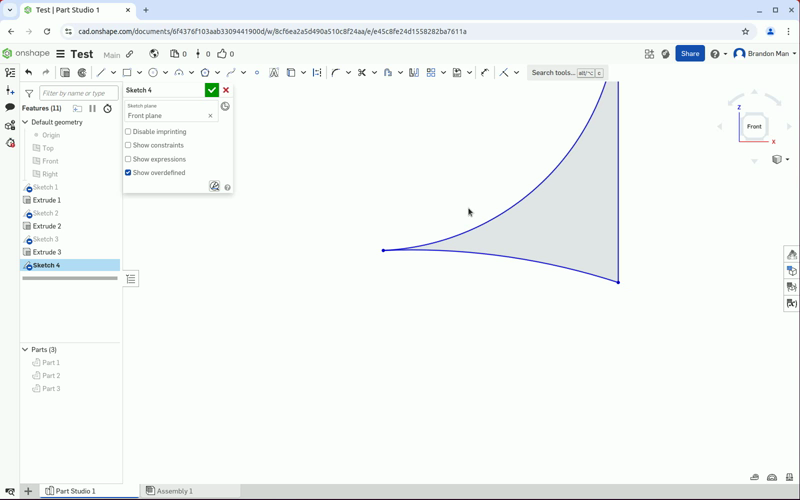
scroll(-6)
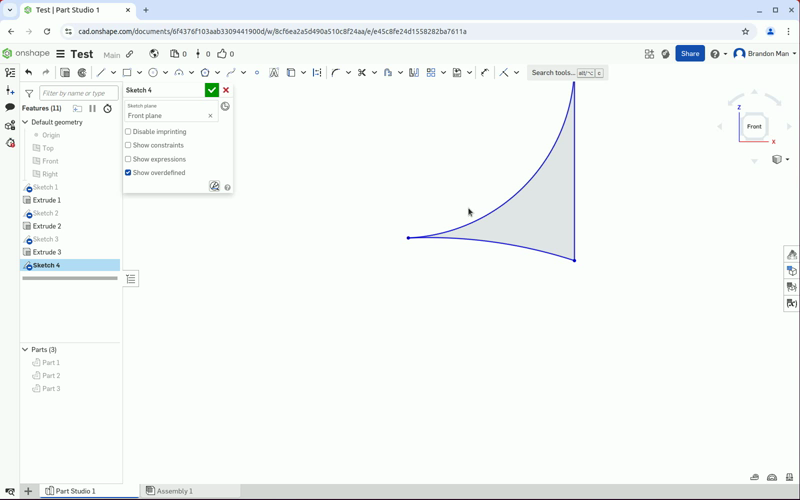
scroll(-6)
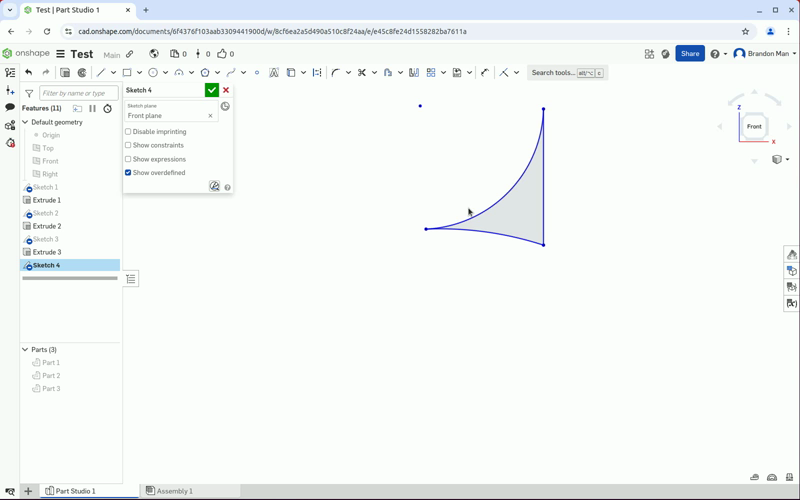
scroll(-6)
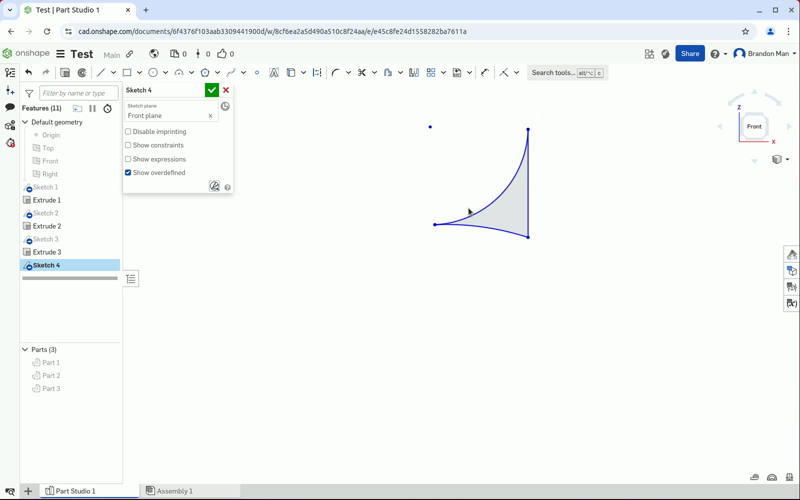
scroll(-6)
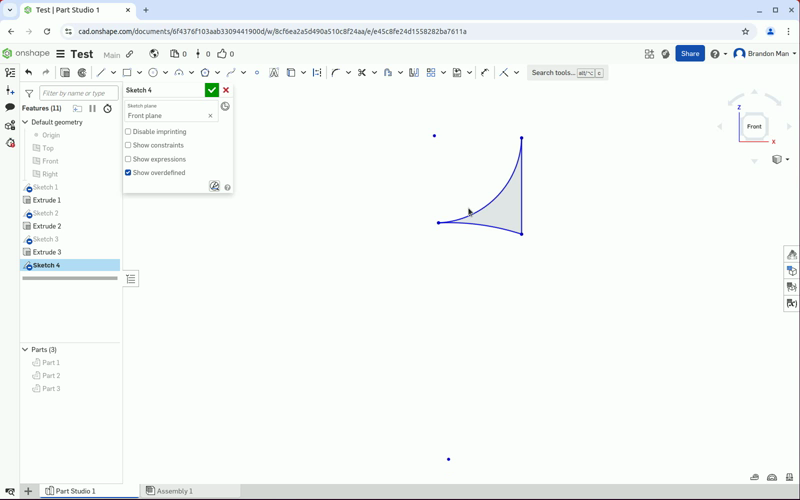
scroll(-6)
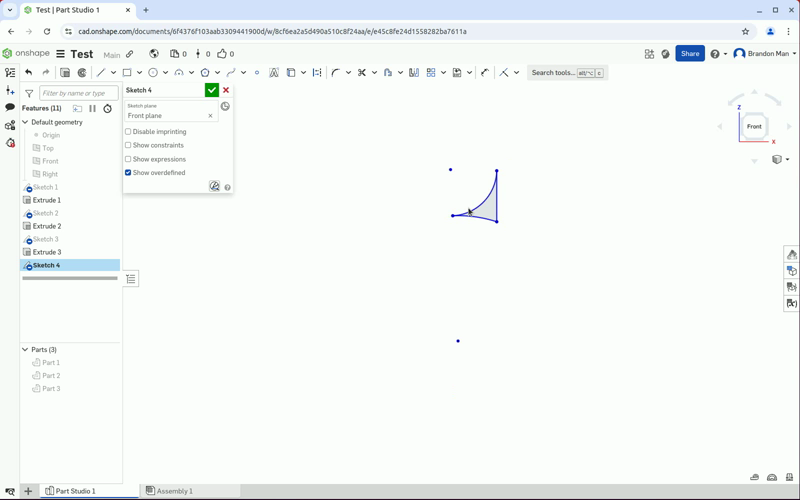
scroll(-6)
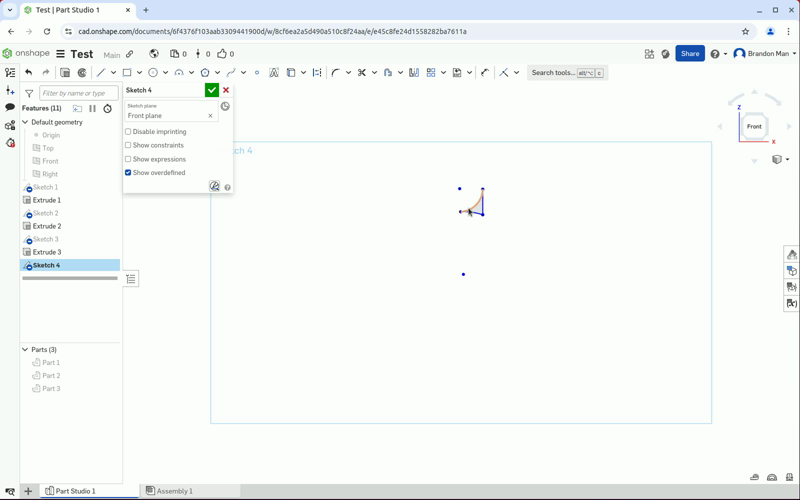
mouse_move(73, 352)
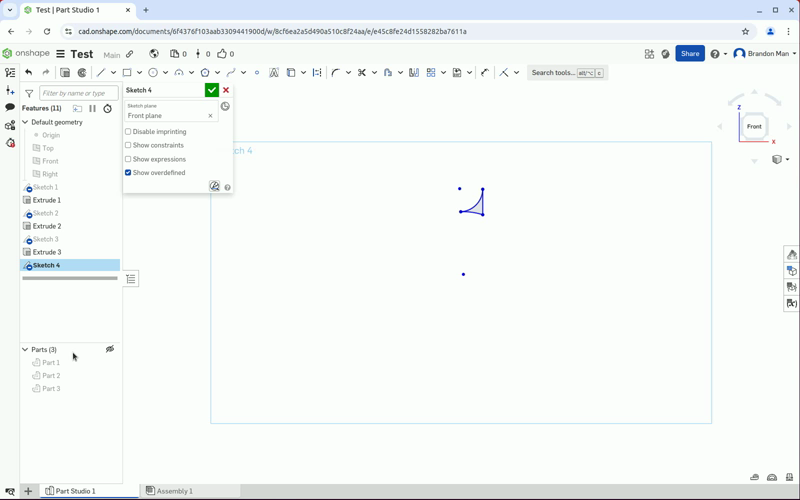
key(shift+y)
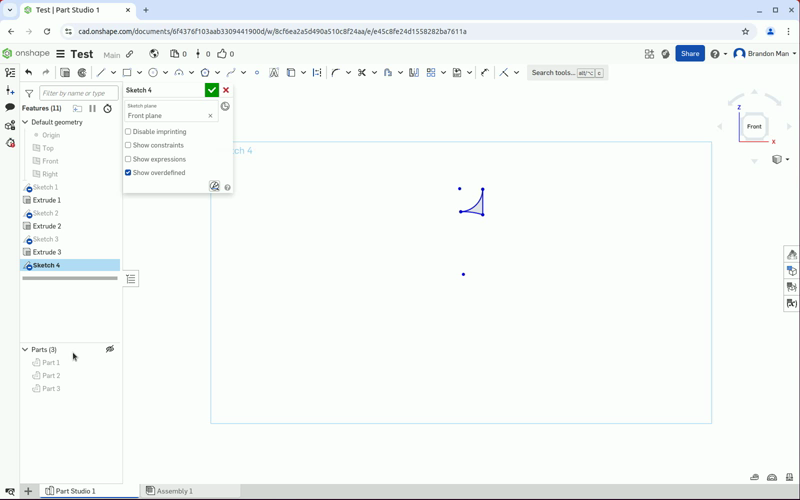
key(shift+e)
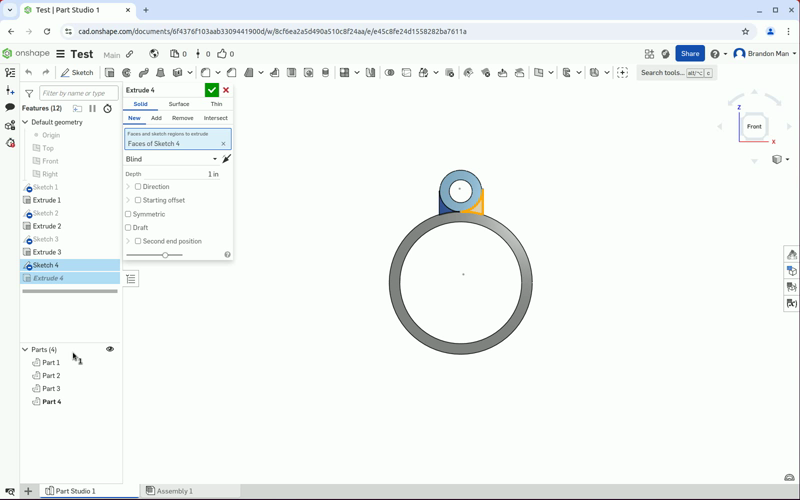
mouse_move(143, 106)
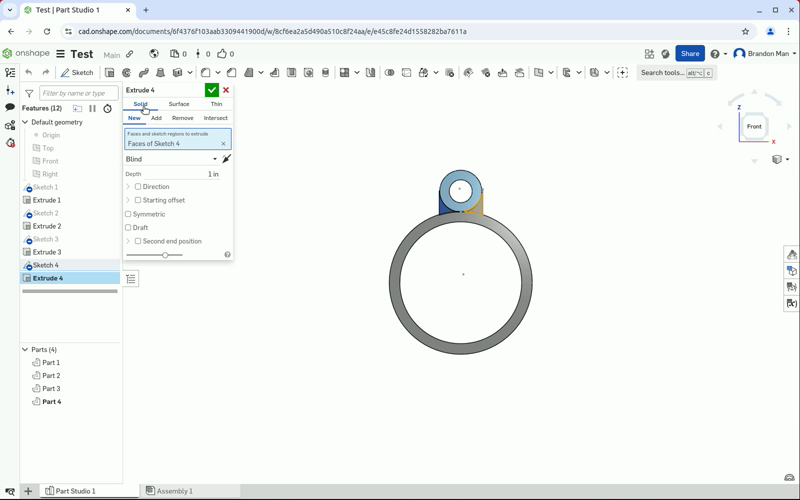
click(143, 106)
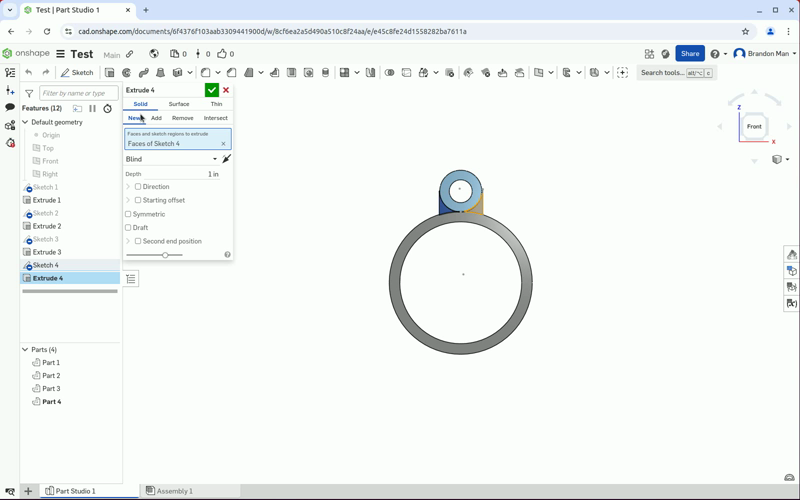
mouse_move(137, 120)
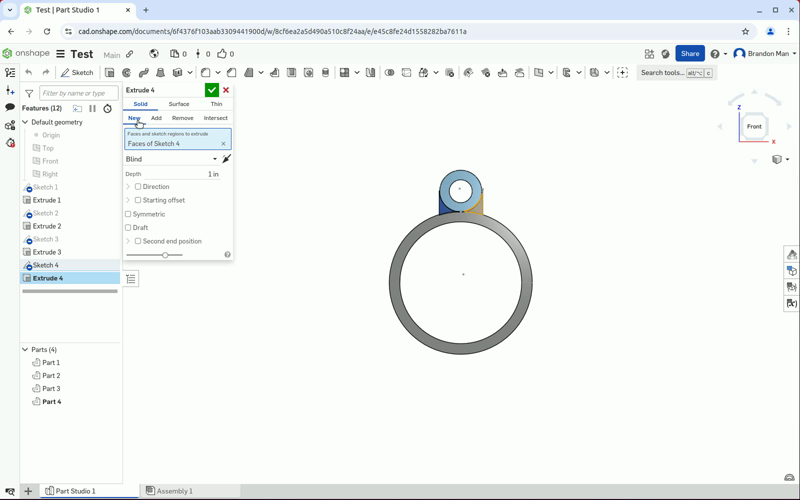
click(137, 120)
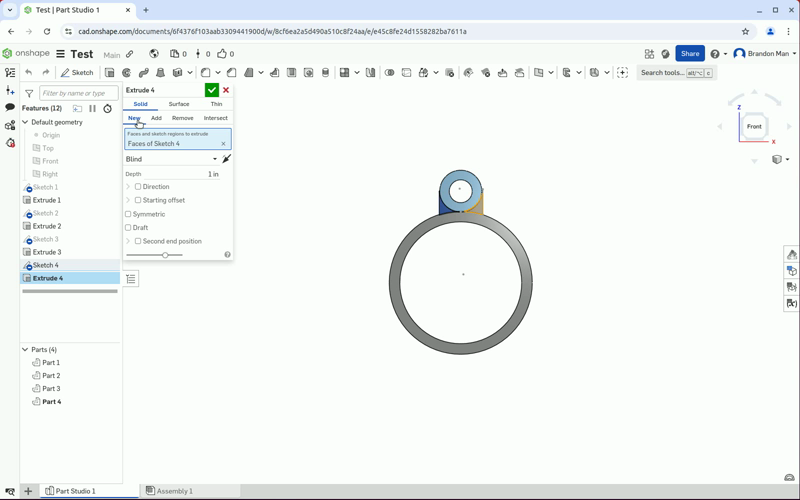
key(tab, 4)
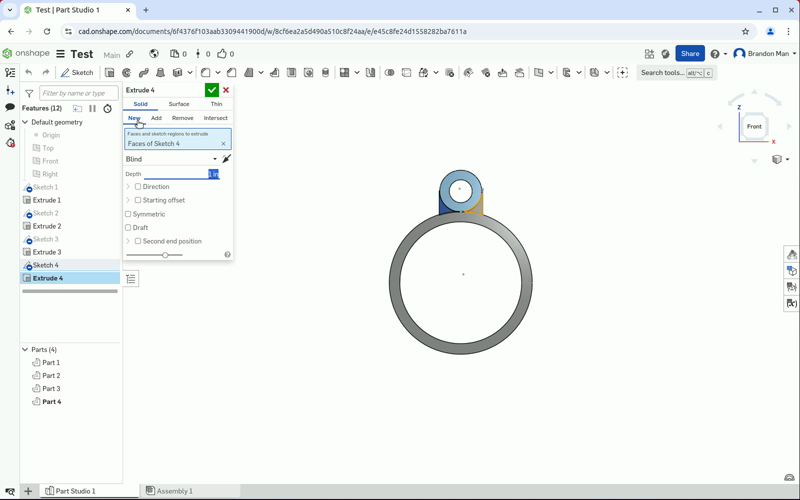
text(1.926)
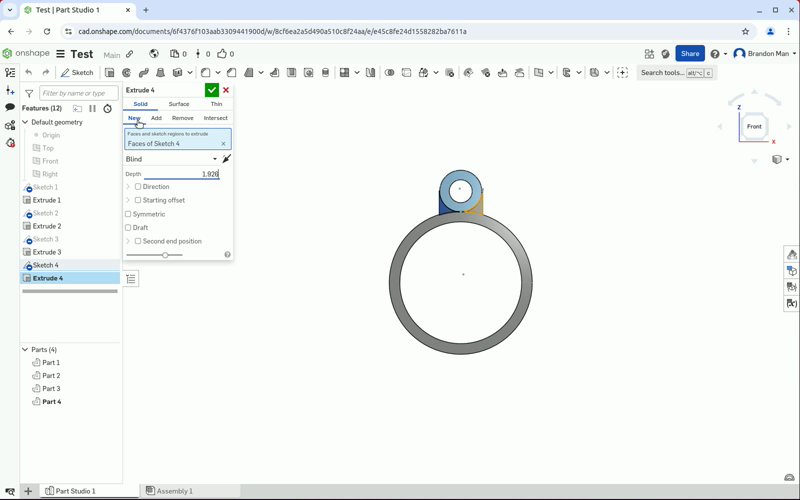
key(enter)
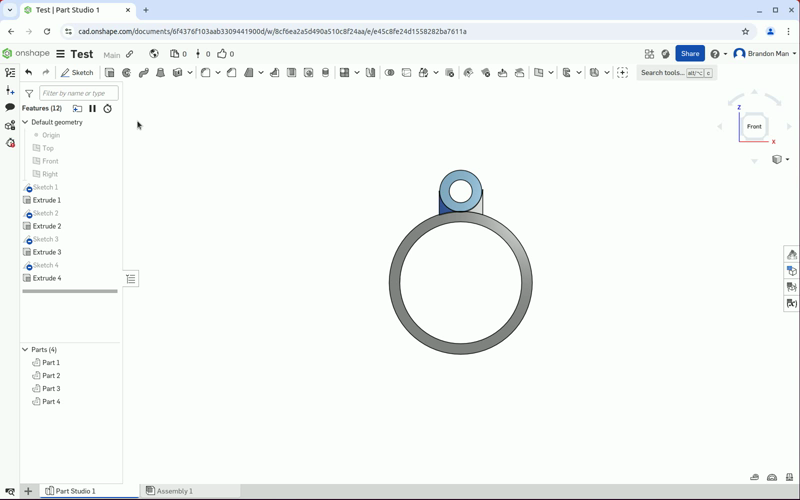
key(shift+h)
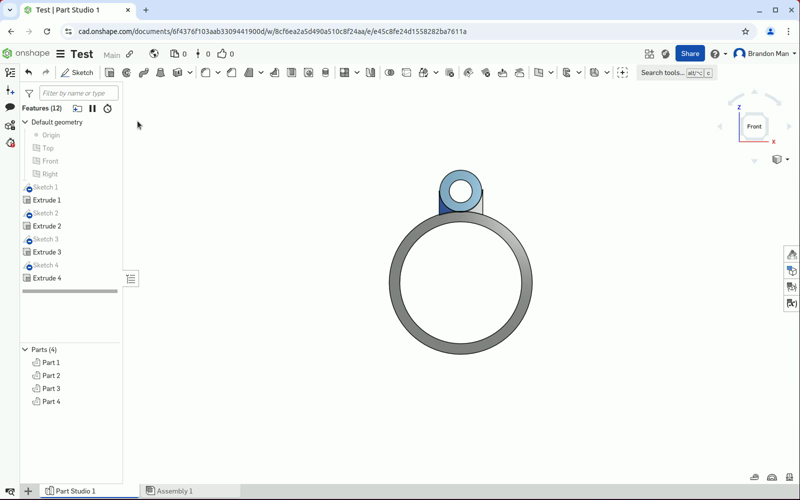
key(shift+h)
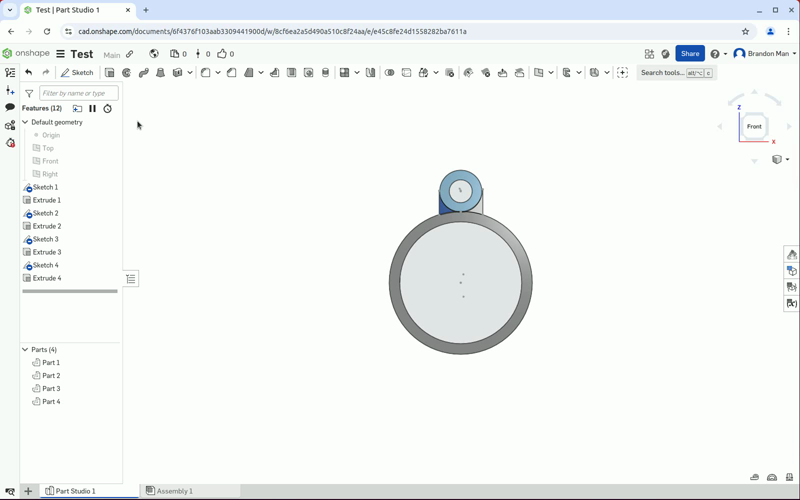
key(shift+7)
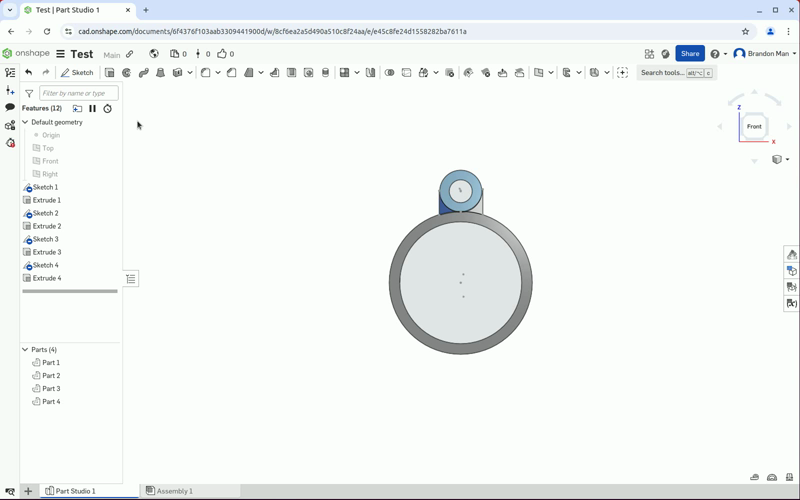
key(left, 2)
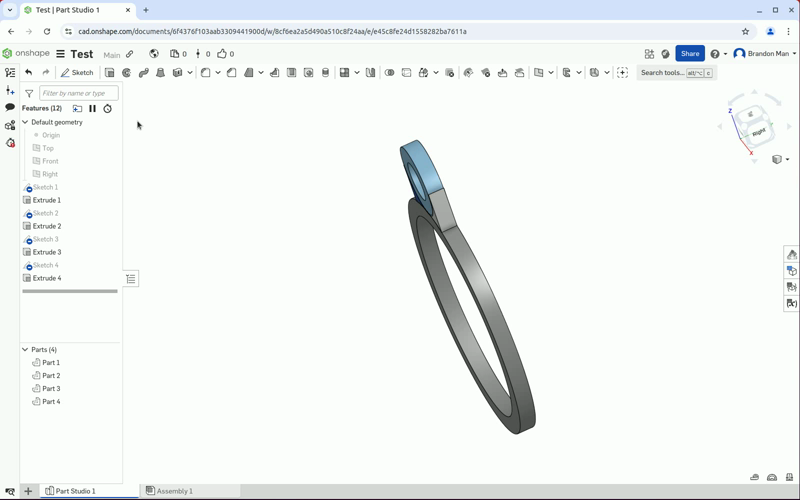
key(down, 2)
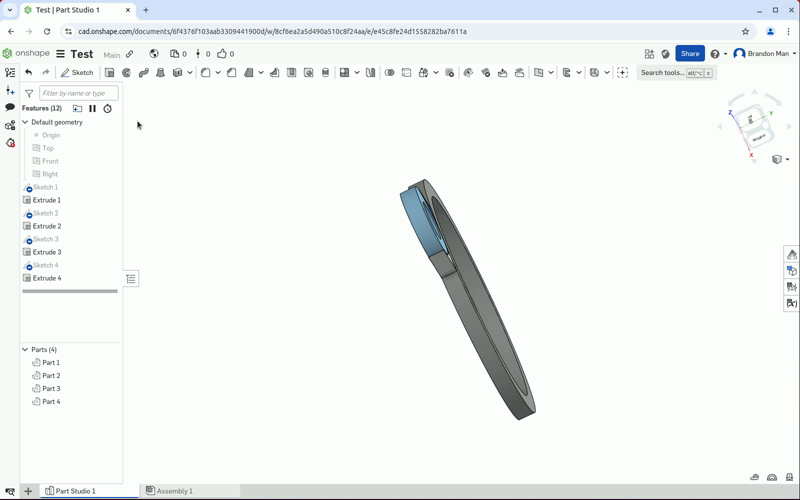
key(up, 2)
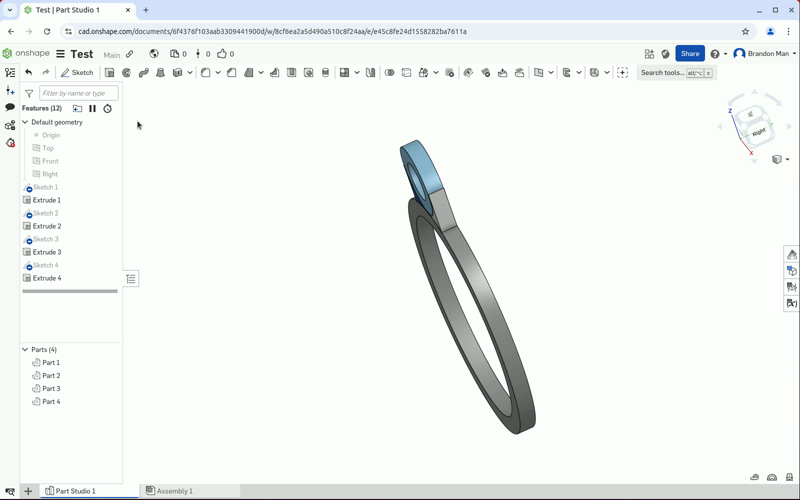
key(right, 2)
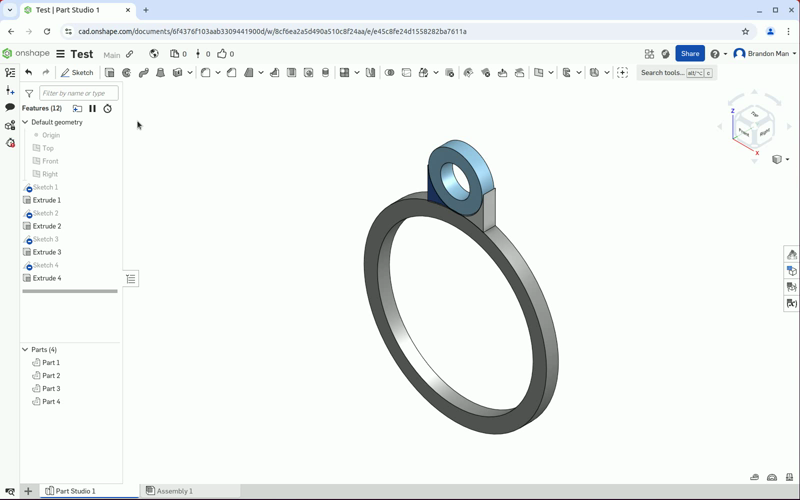
mouse_move(73, 189)
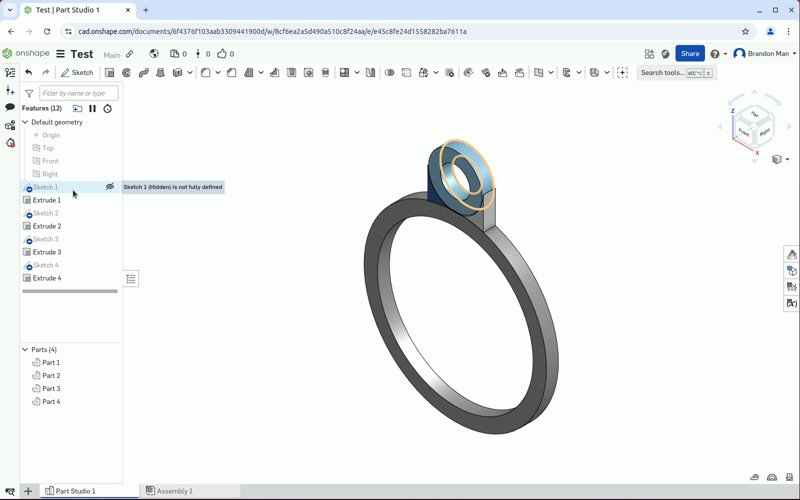
click(73, 189)